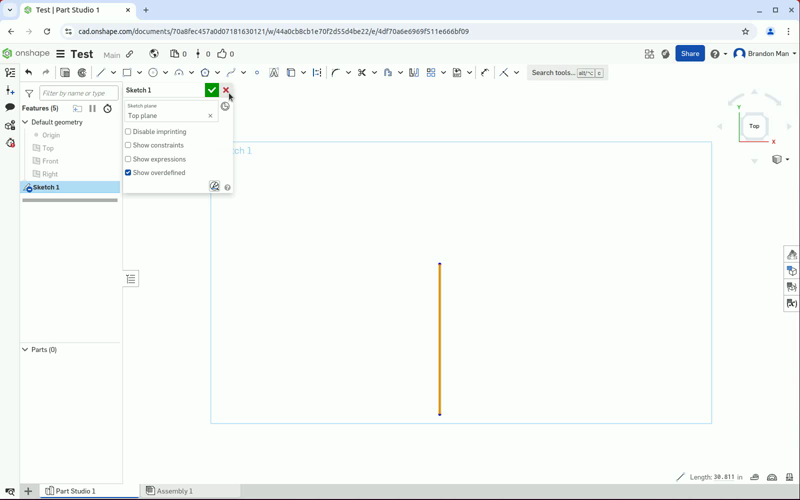
key(shift+h)
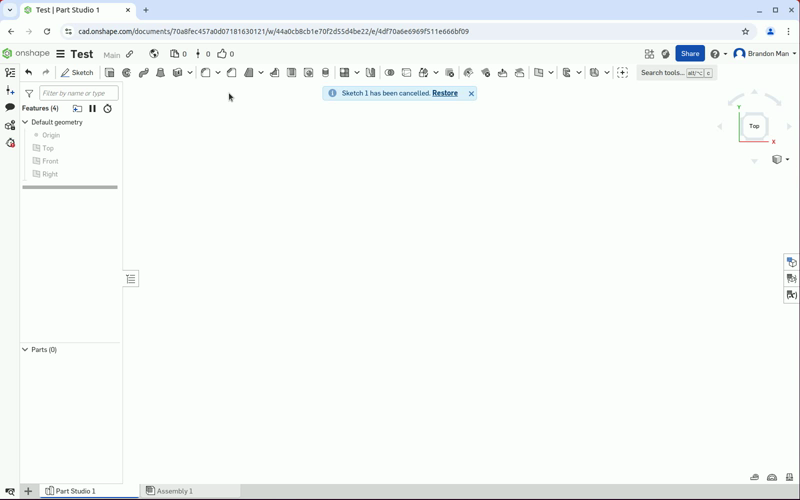
mouse_move(73, 352)
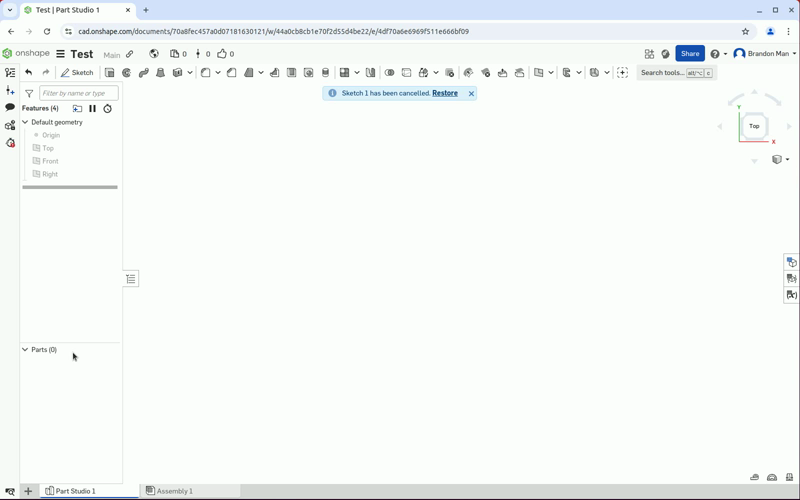
key(y)
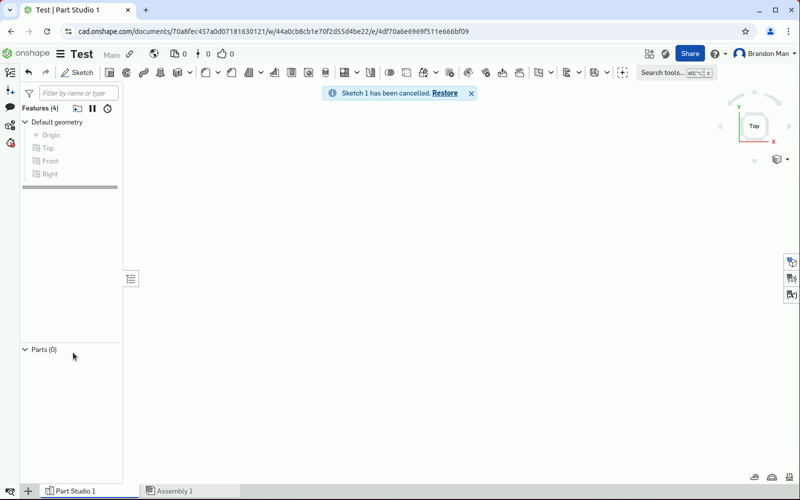
key(shift+p)
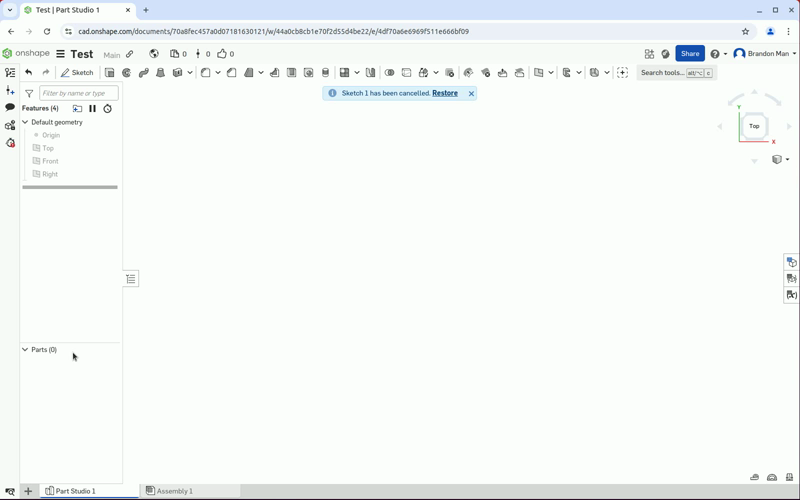
key(space)
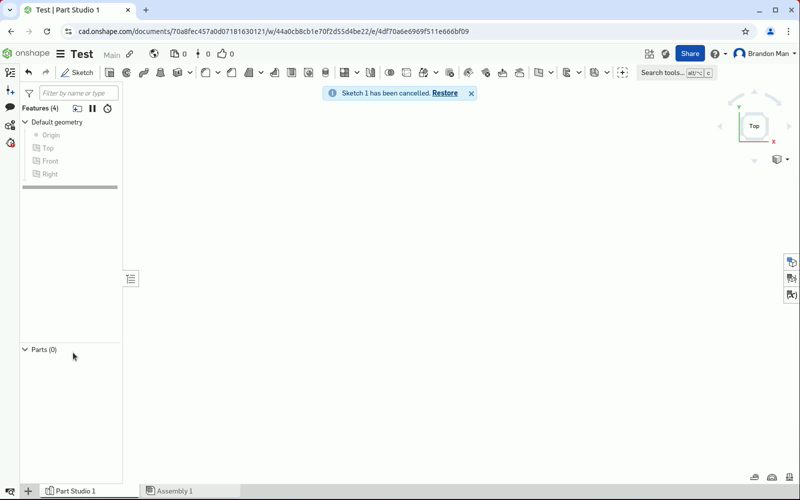
key_down(shift)
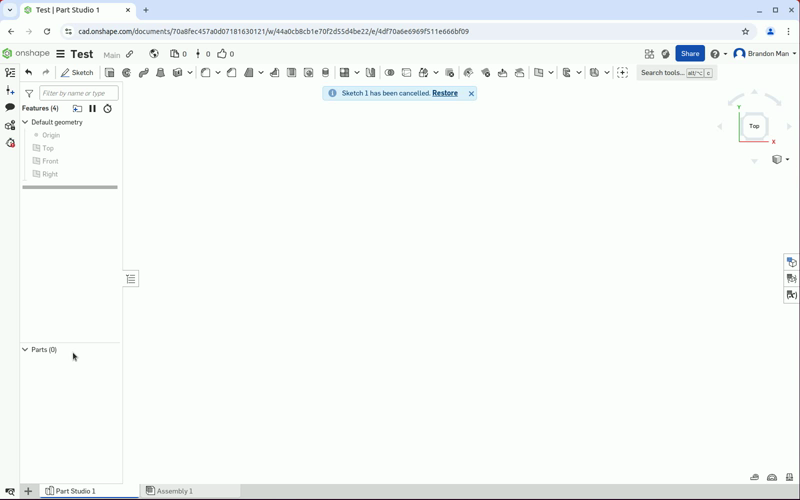
key(up)
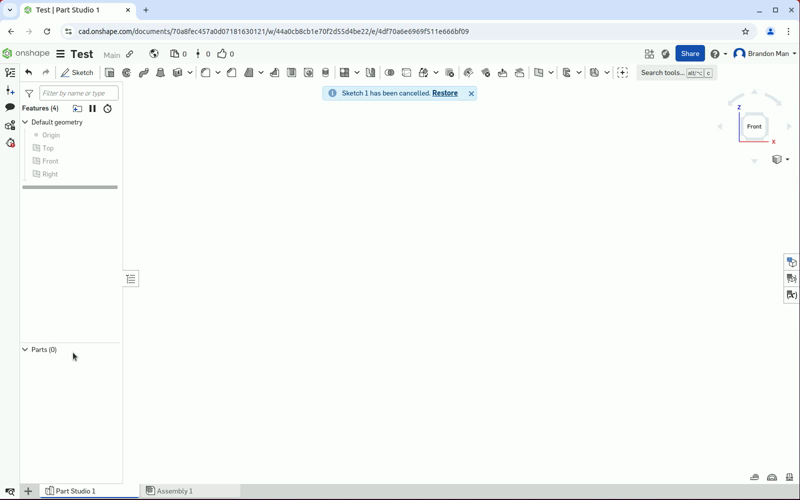
key_up(shift)
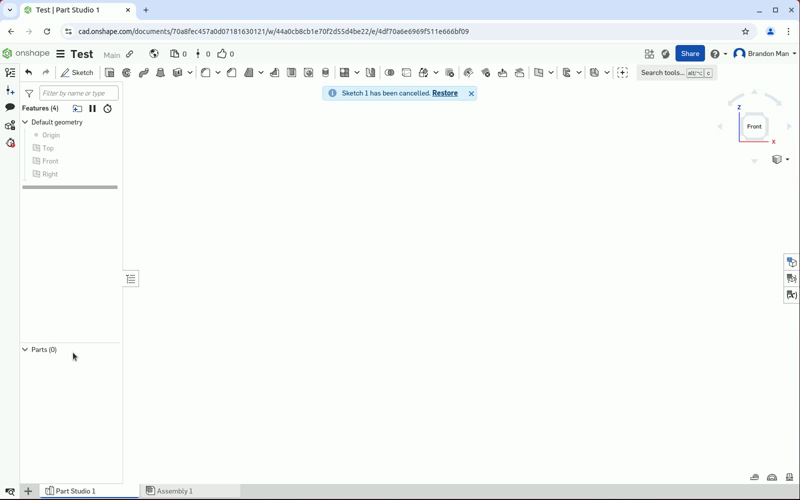
mouse_move(73, 352)
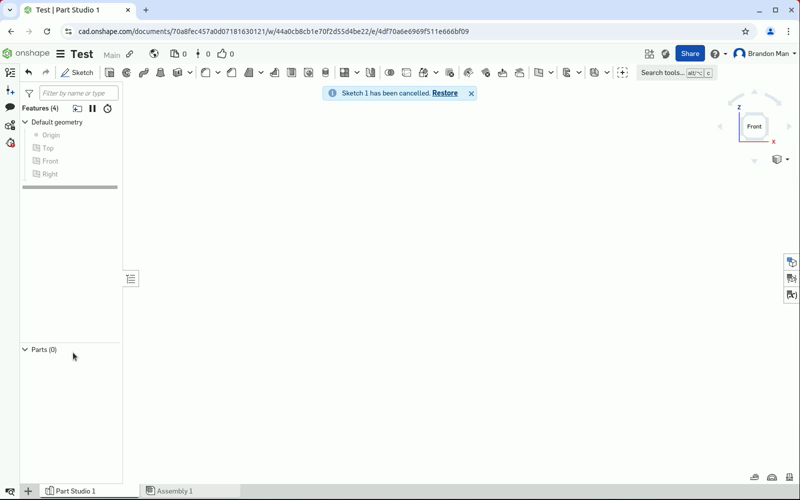
key(shift+y)
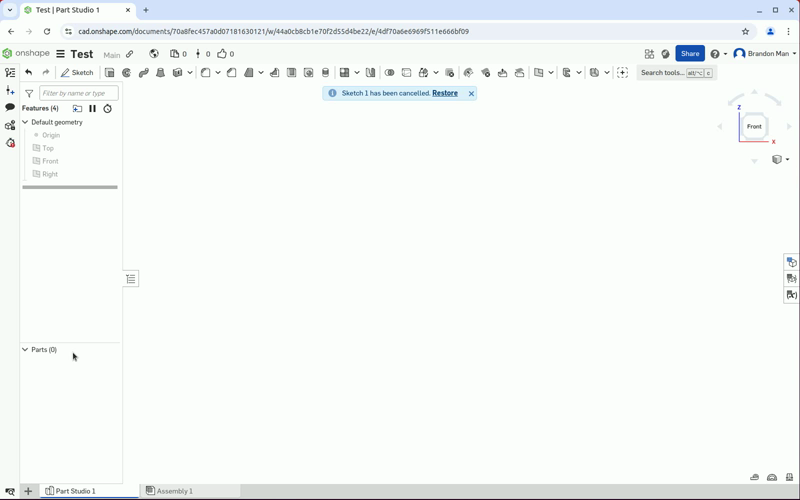
key(shift+s)
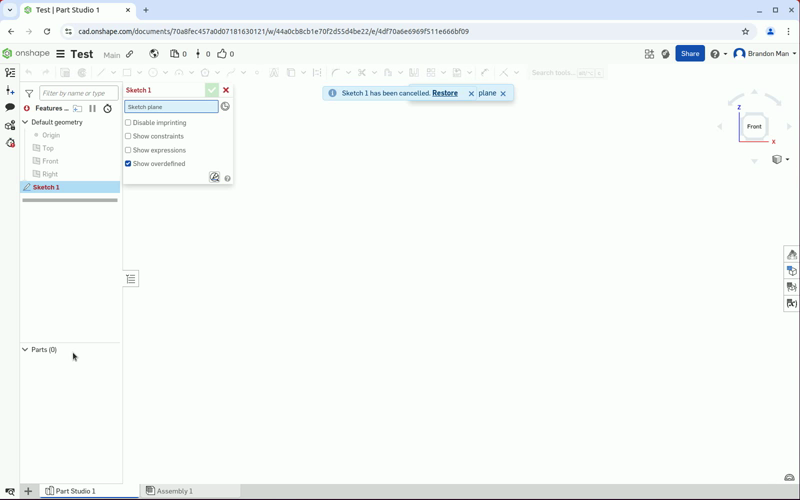
mouse_move(73, 163)
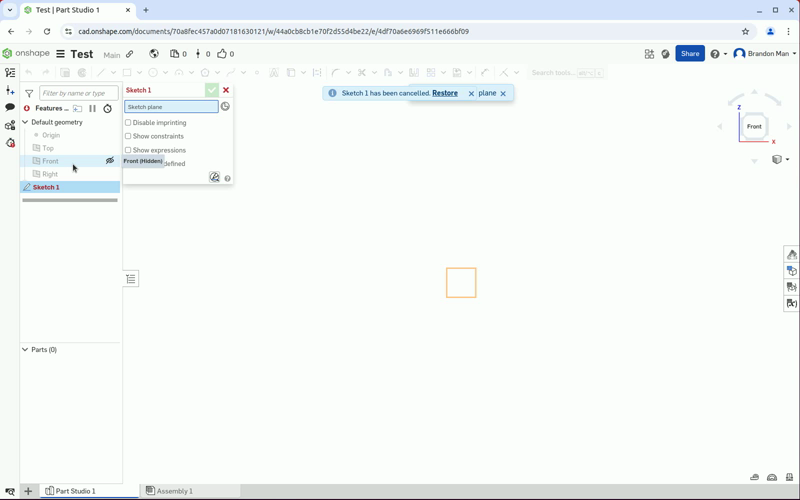
click(73, 163)
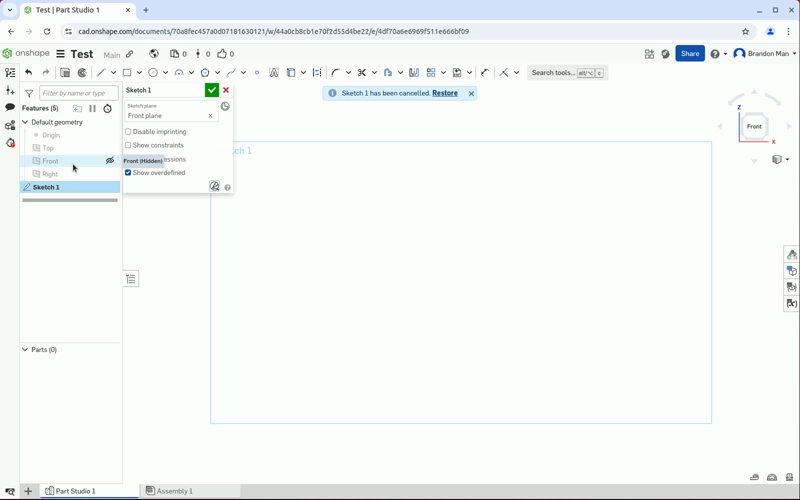
mouse_move(73, 352)
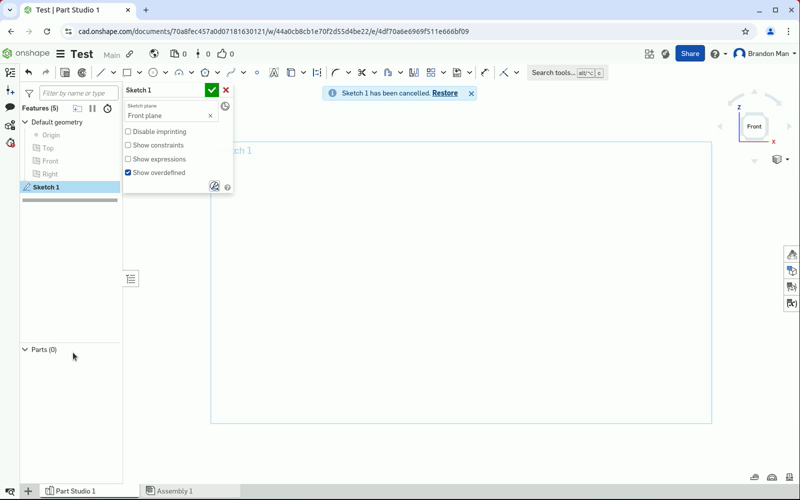
key(y)
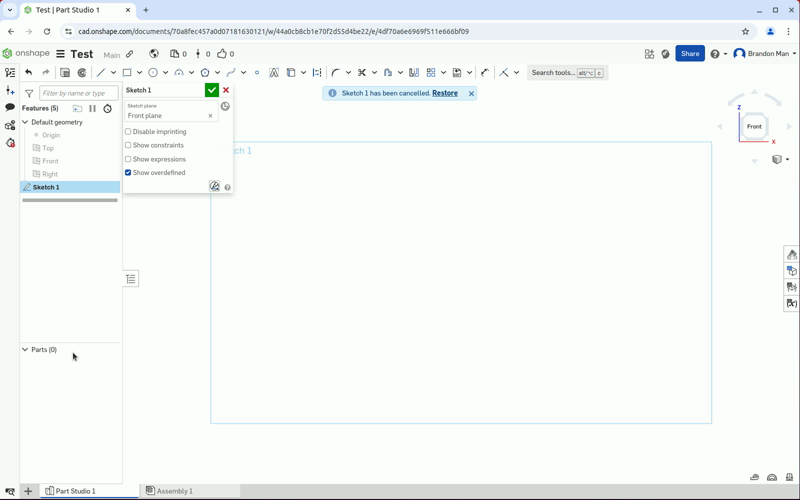
key(l)
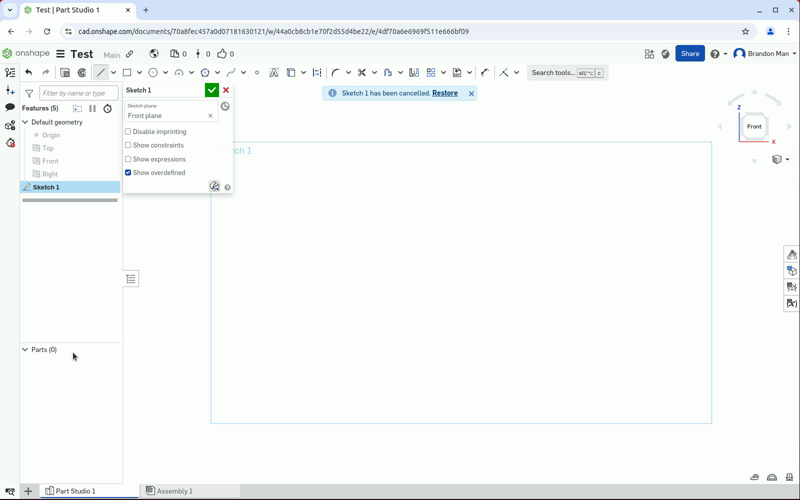
key_down(shift)
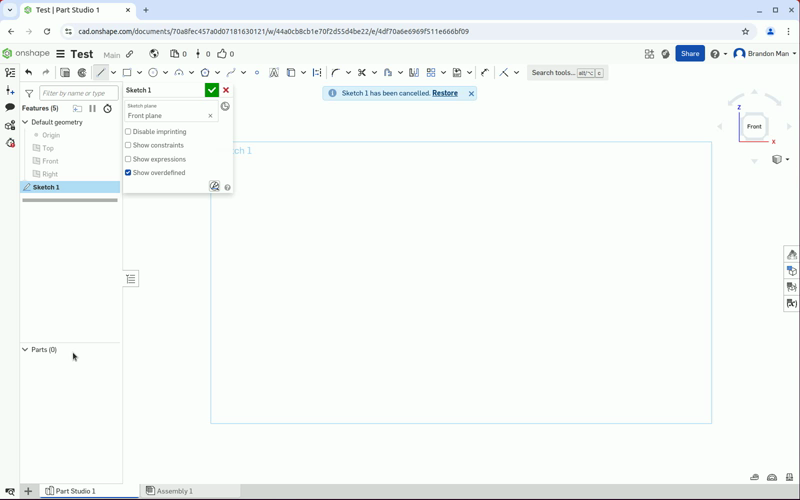
mouse_move(460, 282)
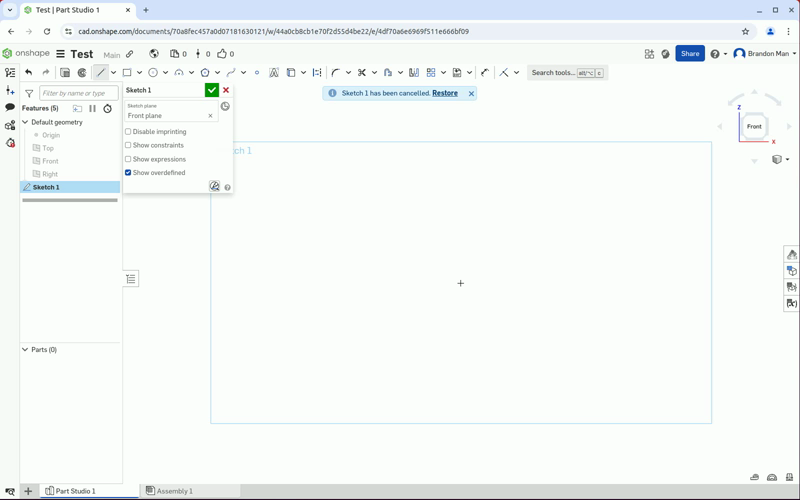
click(460, 282)
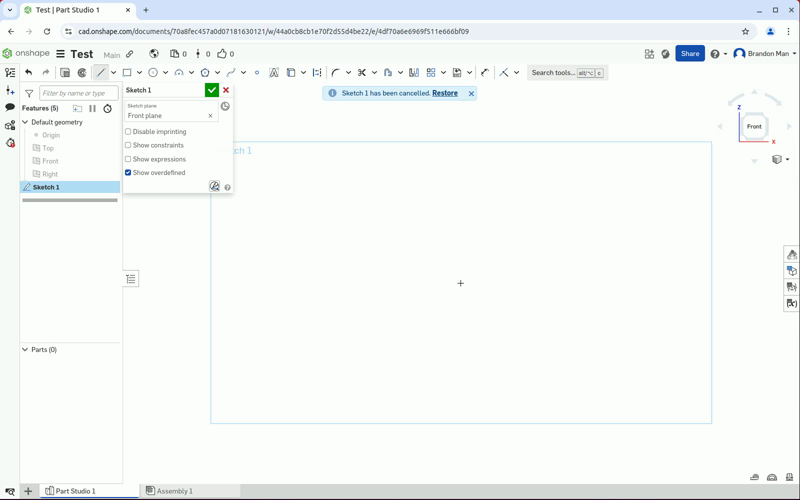
key_up(shift)
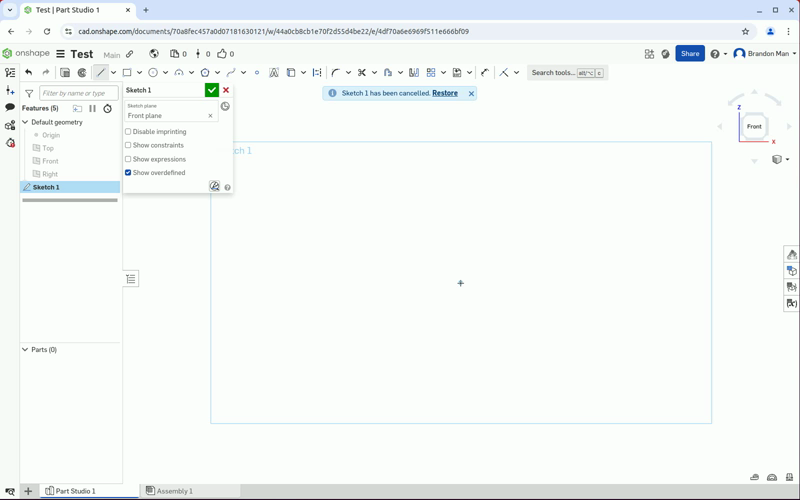
key_down(shift)
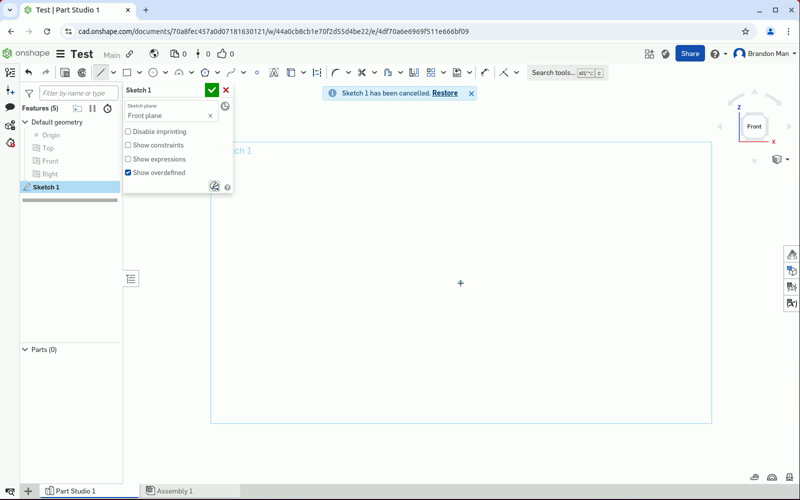
mouse_move(490, 282)
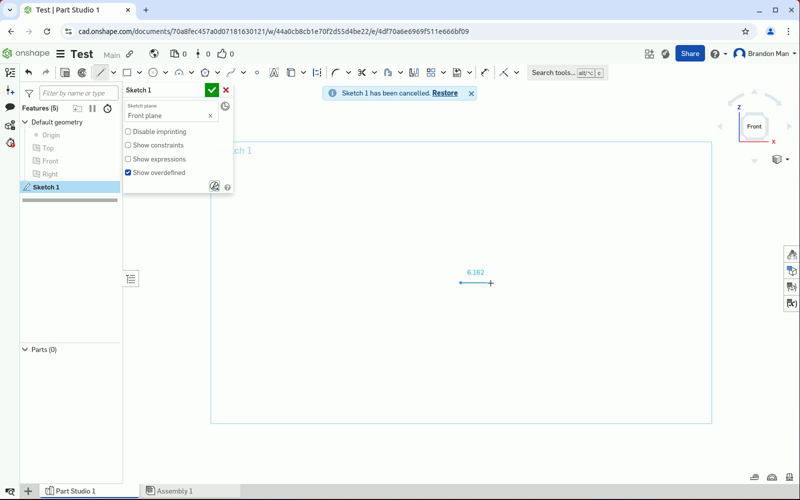
mouse_move(480, 282)
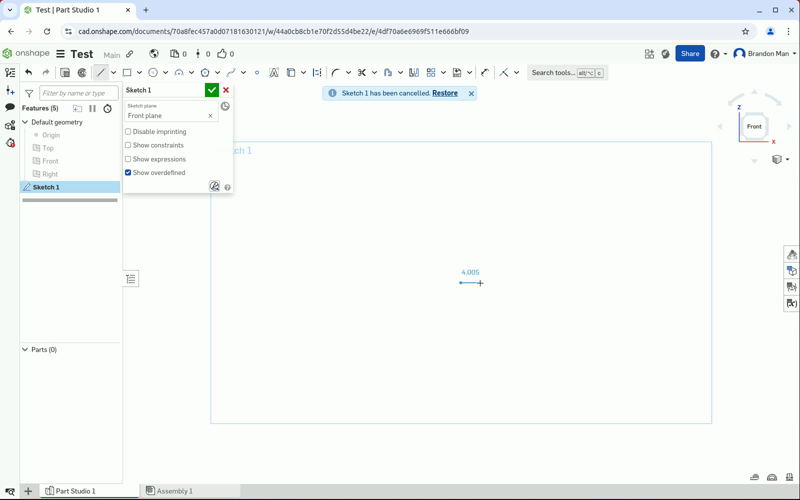
click(480, 282)
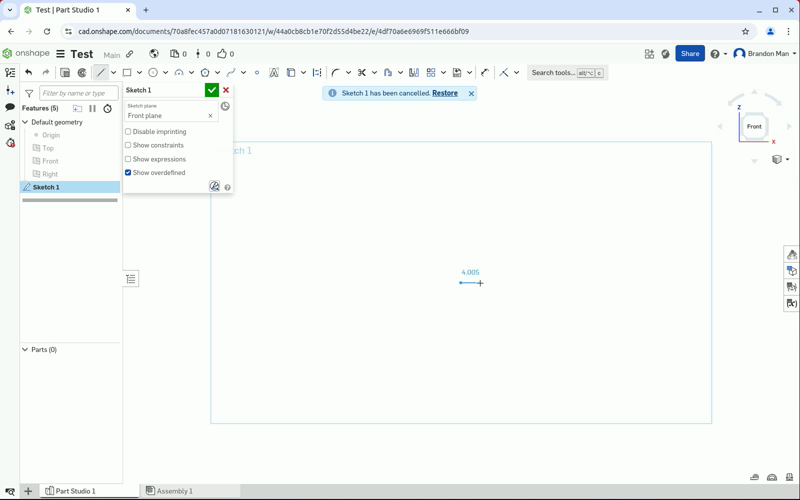
key_up(shift)
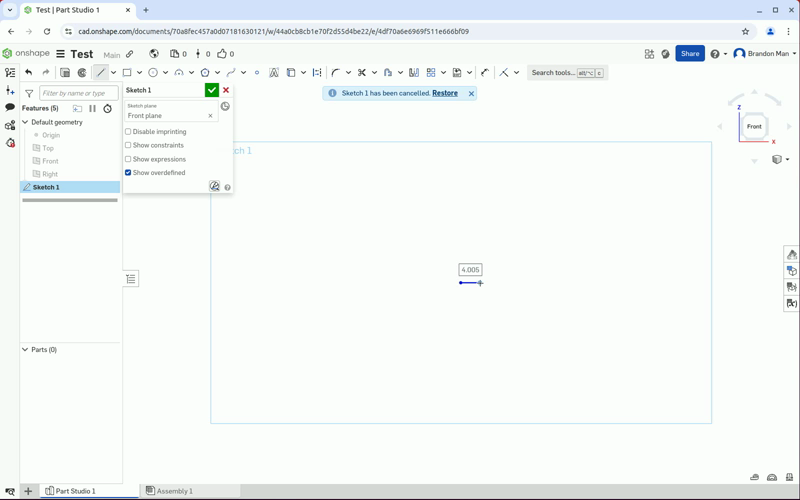
key_down(shift)
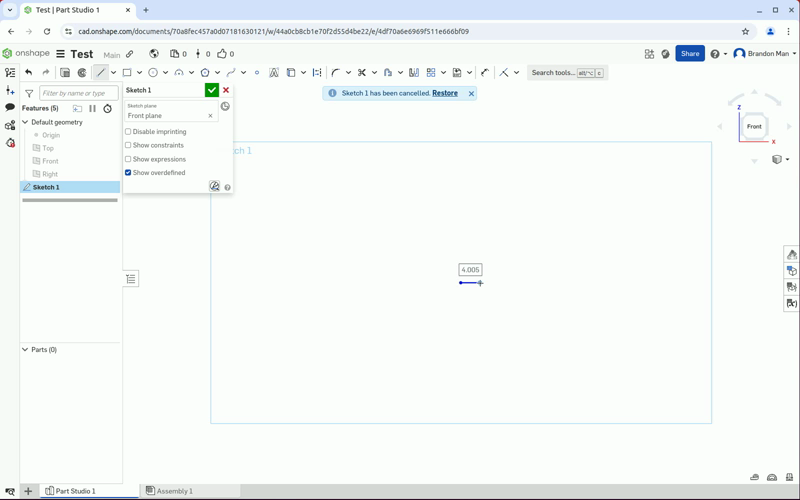
mouse_move(510, 282)
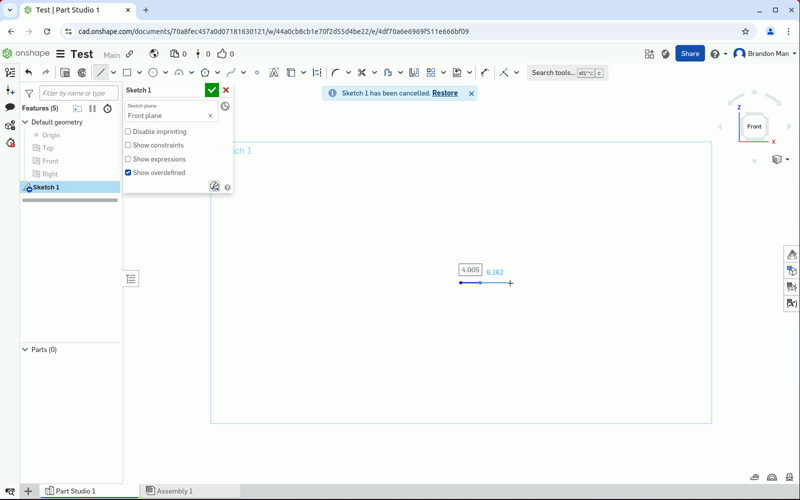
mouse_move(480, 263)
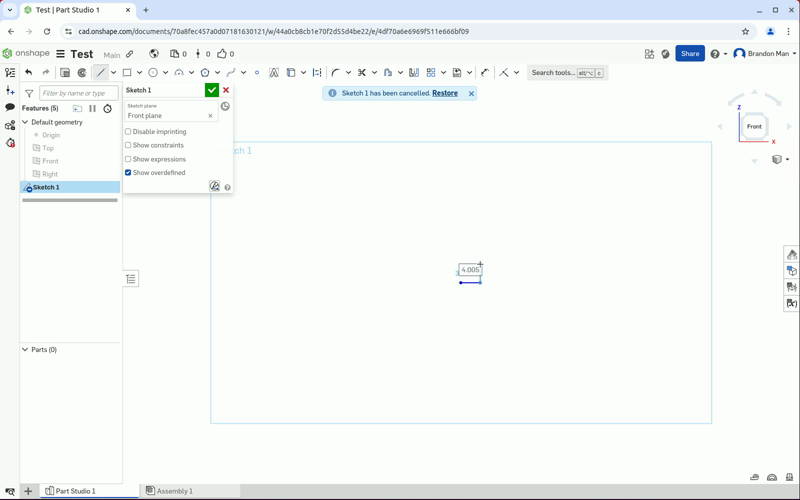
click(480, 263)
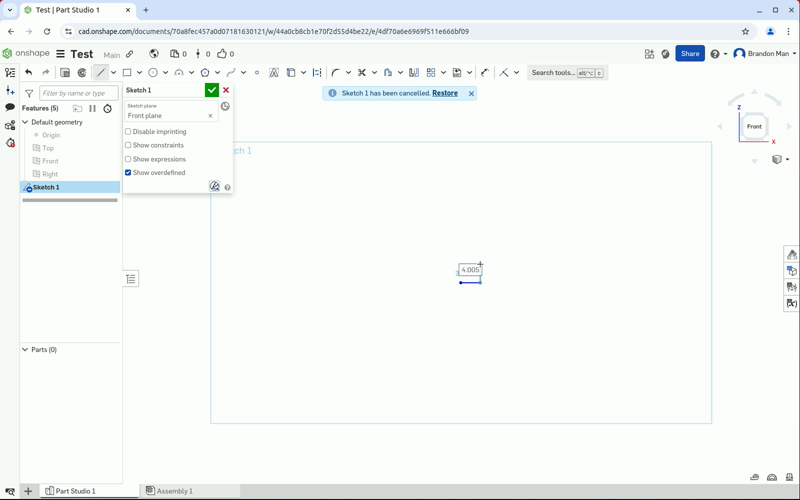
key_up(shift)
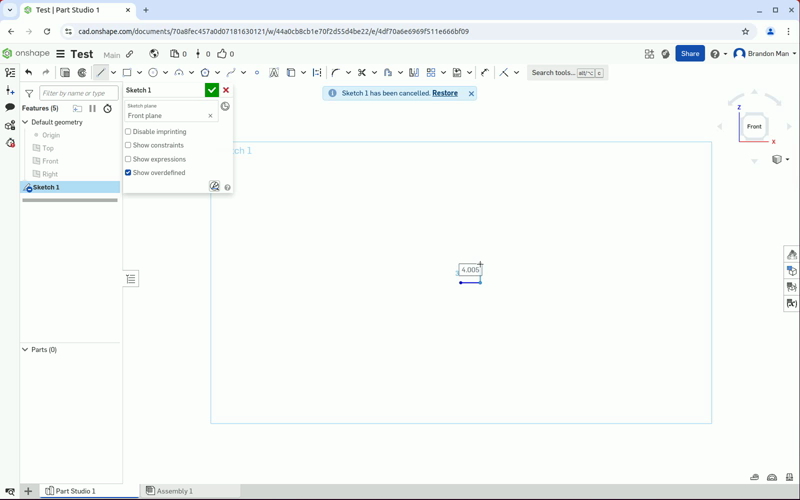
key_down(shift)
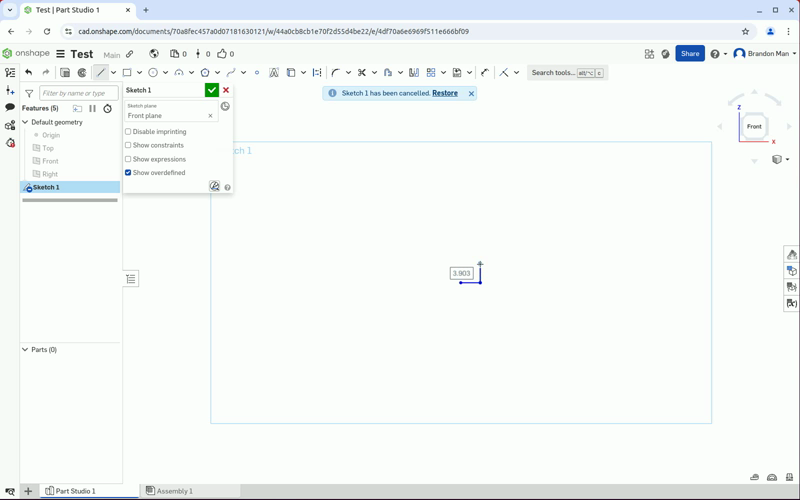
mouse_move(510, 263)
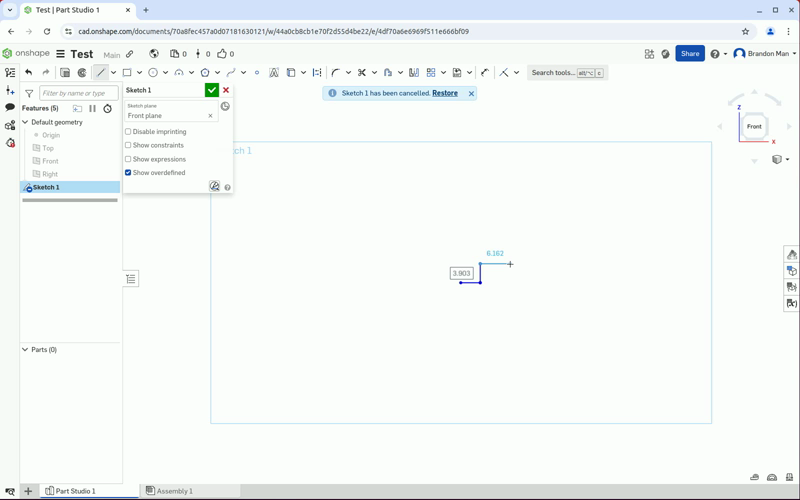
mouse_move(517, 263)
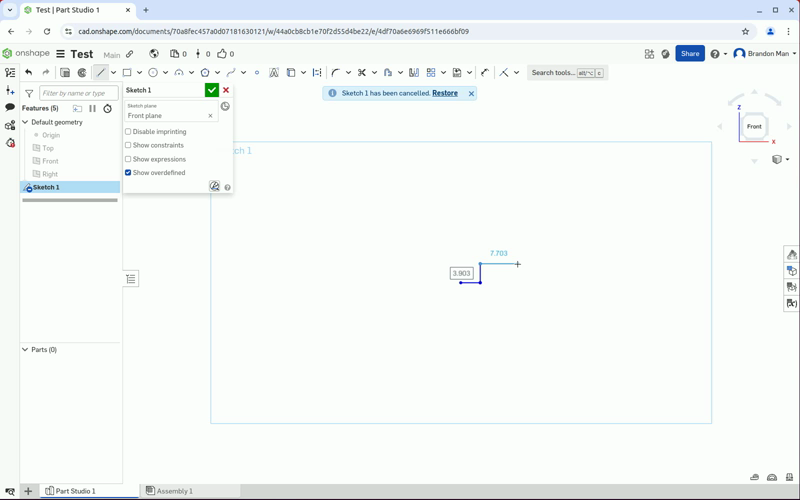
click(517, 263)
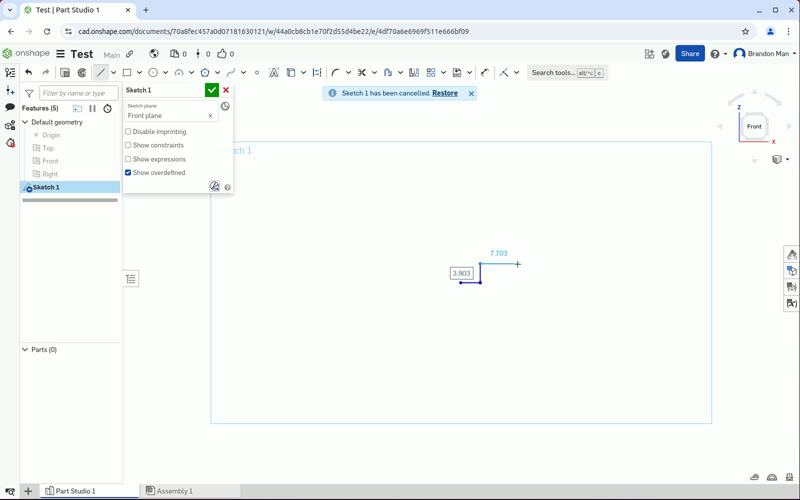
key_up(shift)
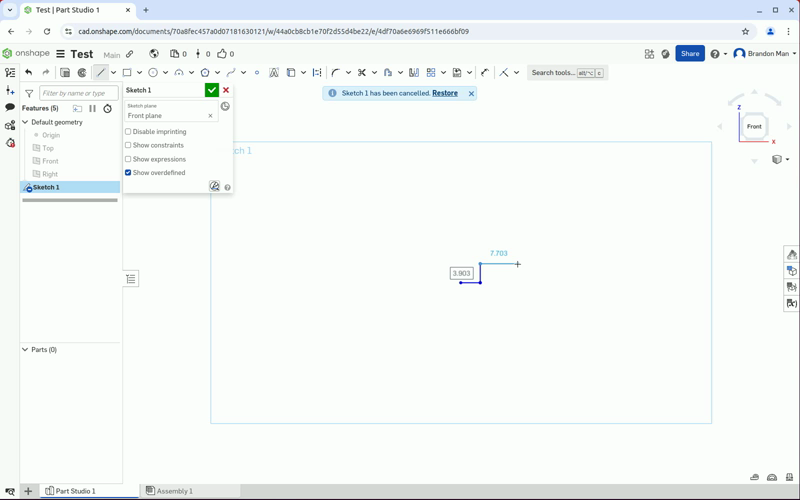
key_down(shift)
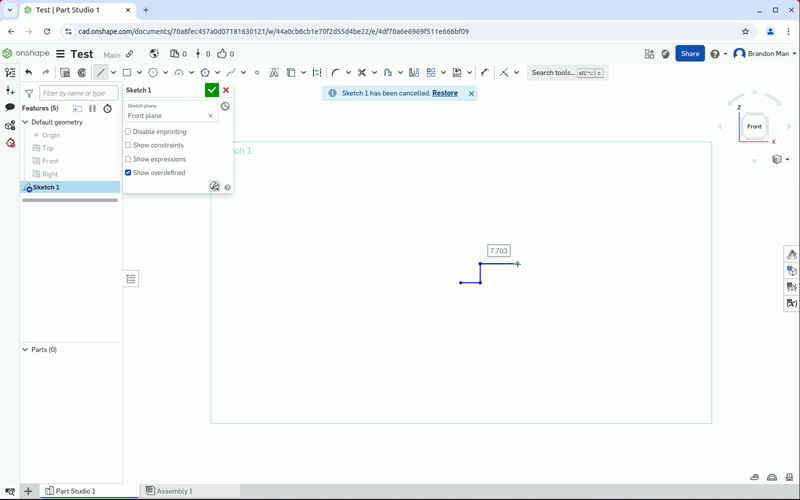
mouse_move(547, 263)
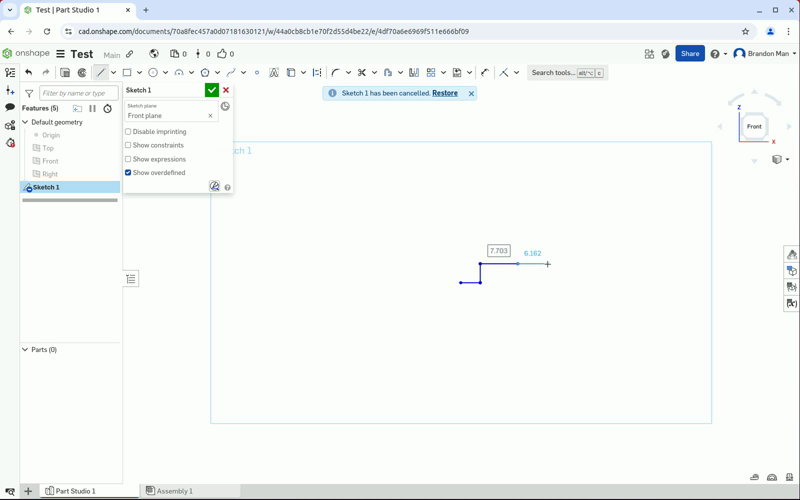
mouse_move(517, 245)
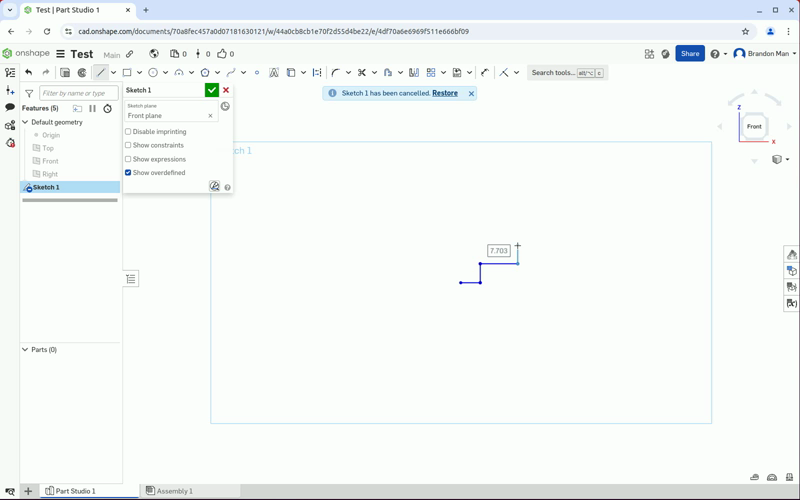
click(517, 245)
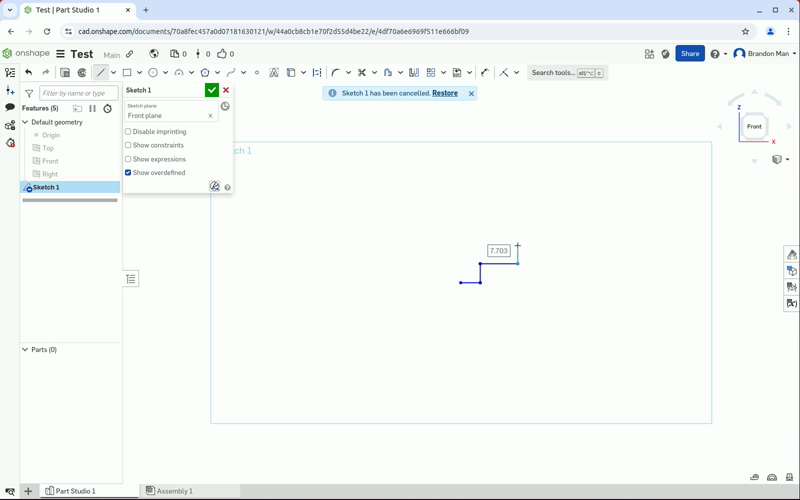
key_up(shift)
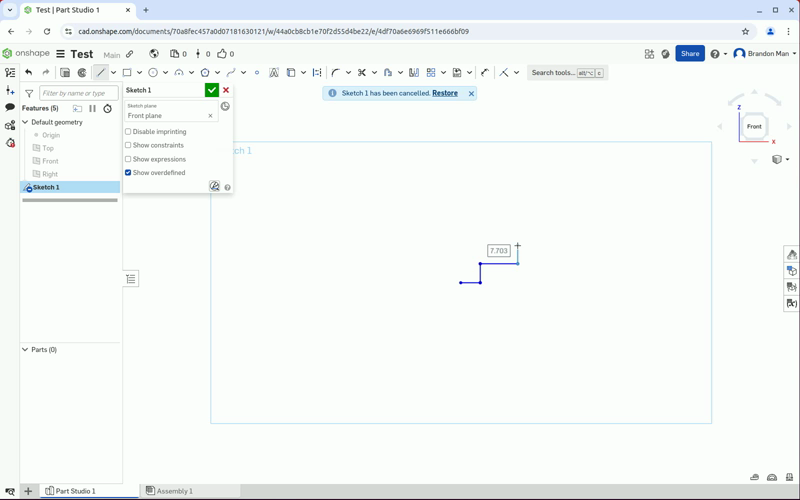
key_down(shift)
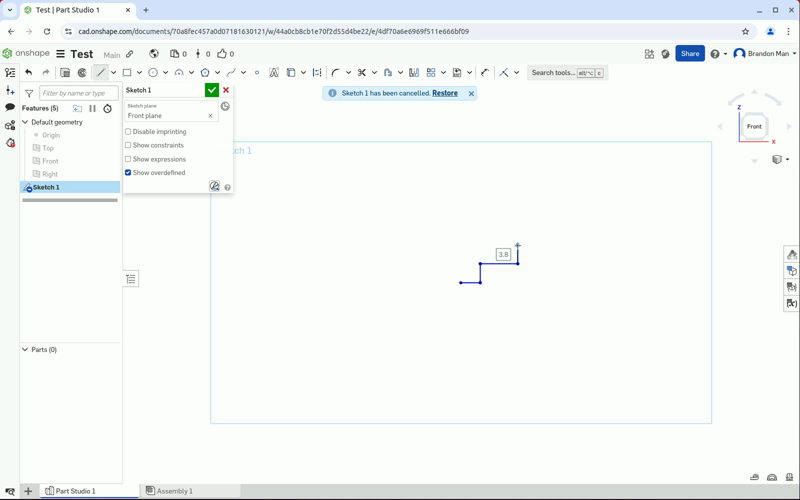
mouse_move(547, 245)
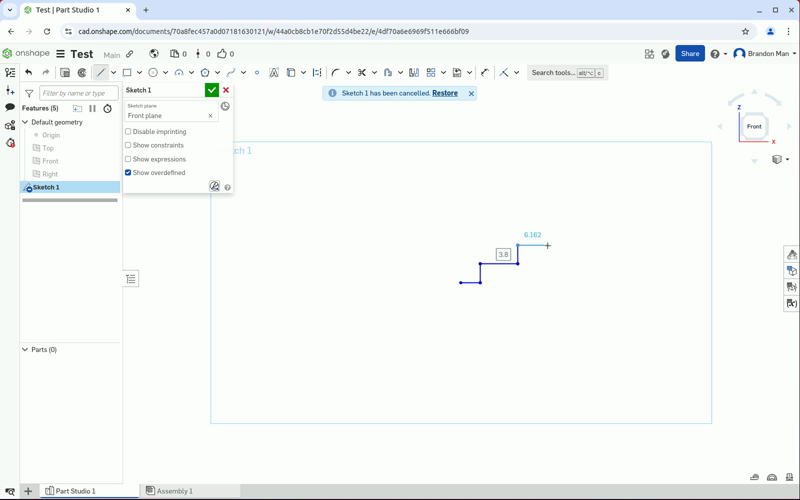
mouse_move(460, 245)
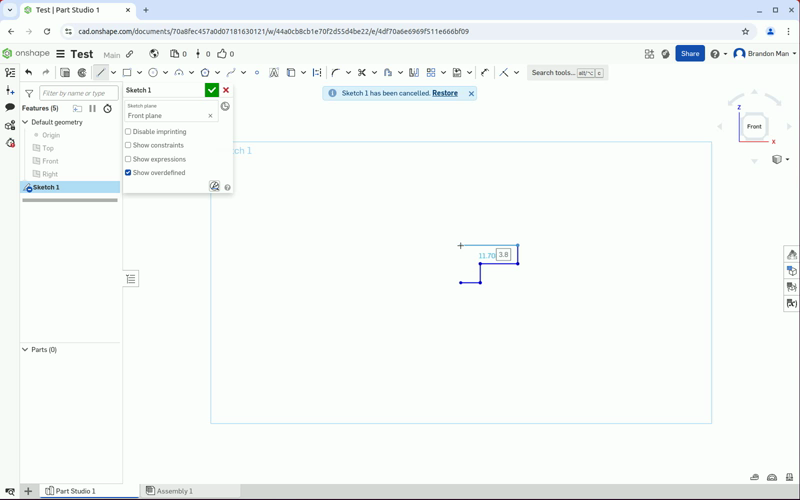
click(460, 245)
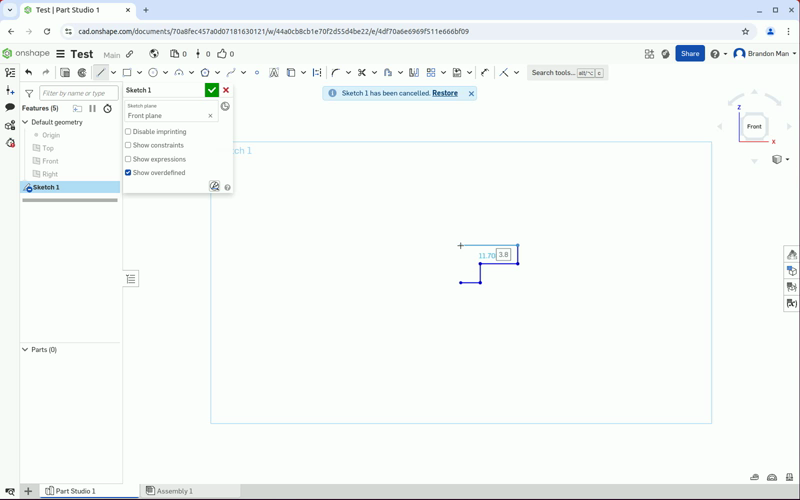
key_up(shift)
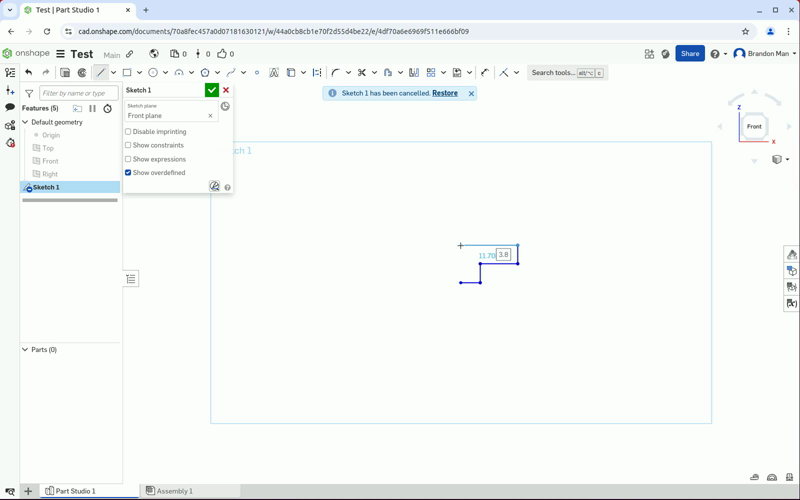
mouse_move(490, 245)
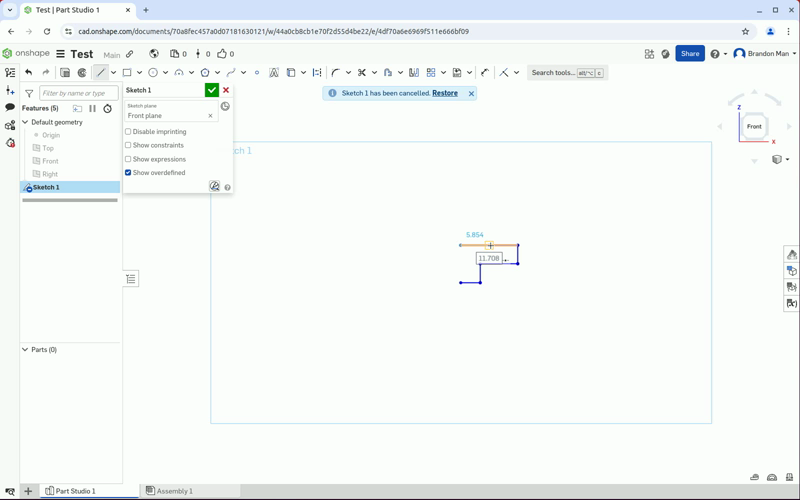
key_down(shift)
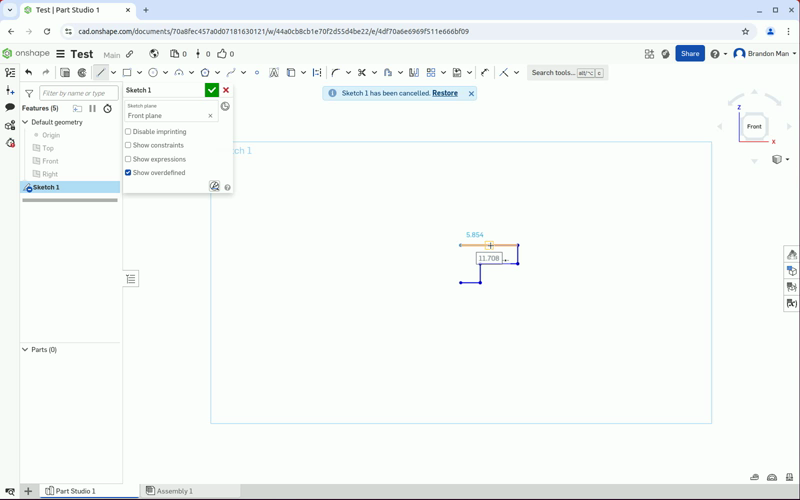
mouse_move(460, 282)
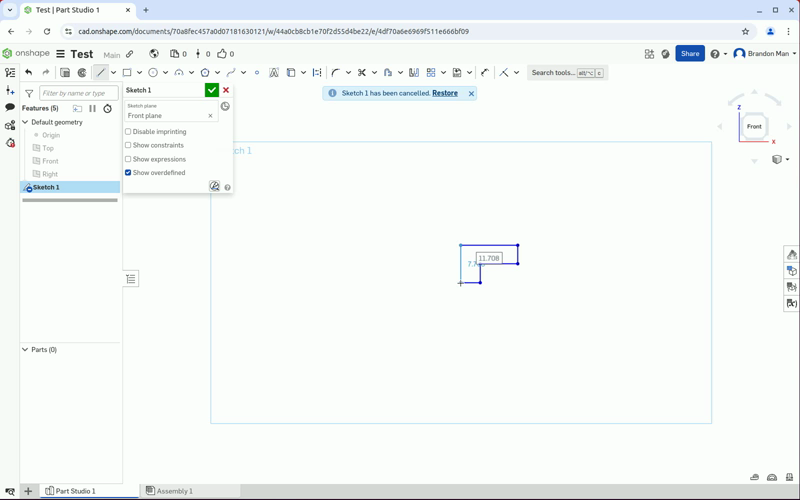
key_up(shift)
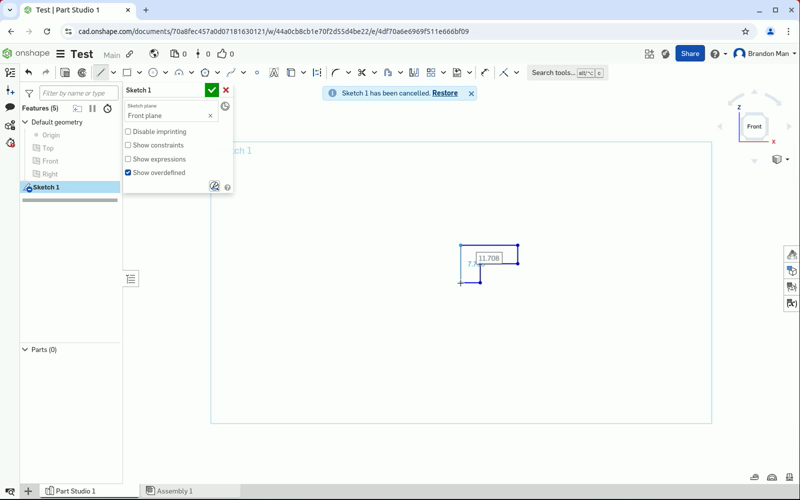
click(460, 282)
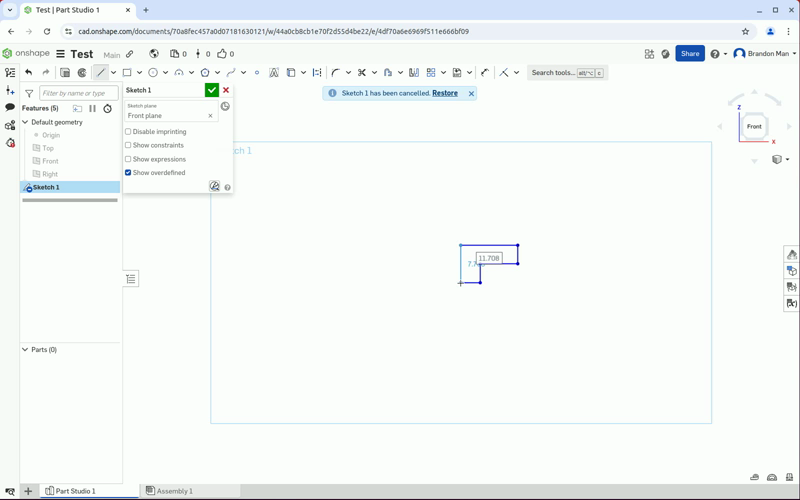
key(esc)
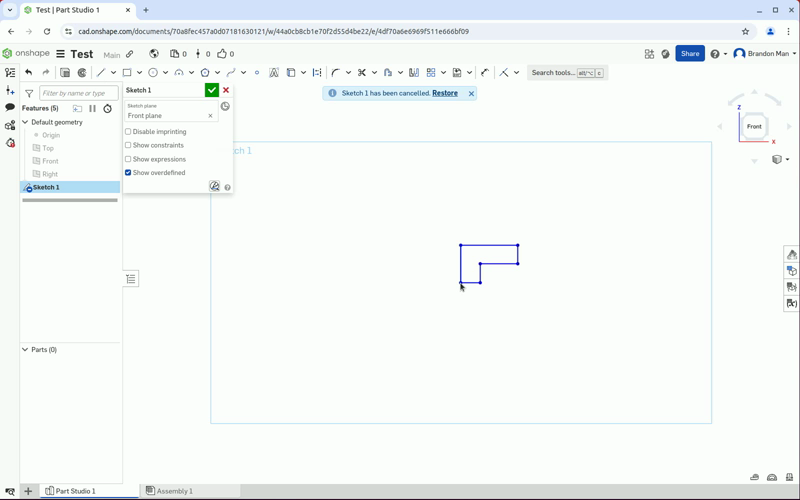
mouse_move(466, 271)
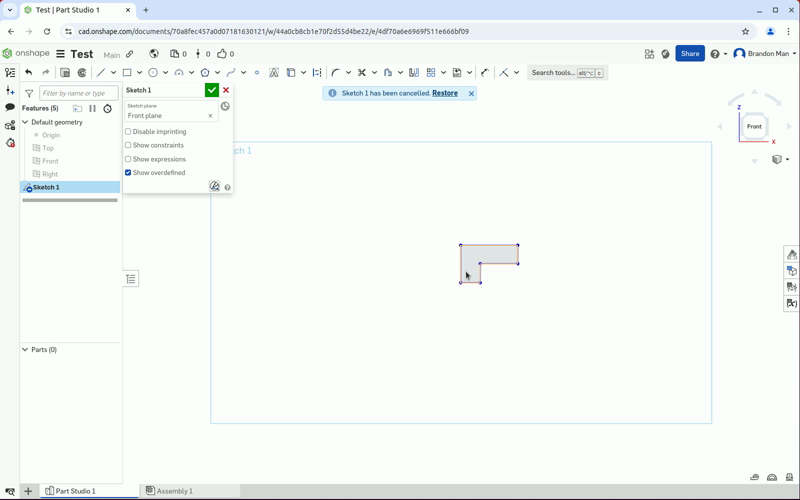
scroll(6)
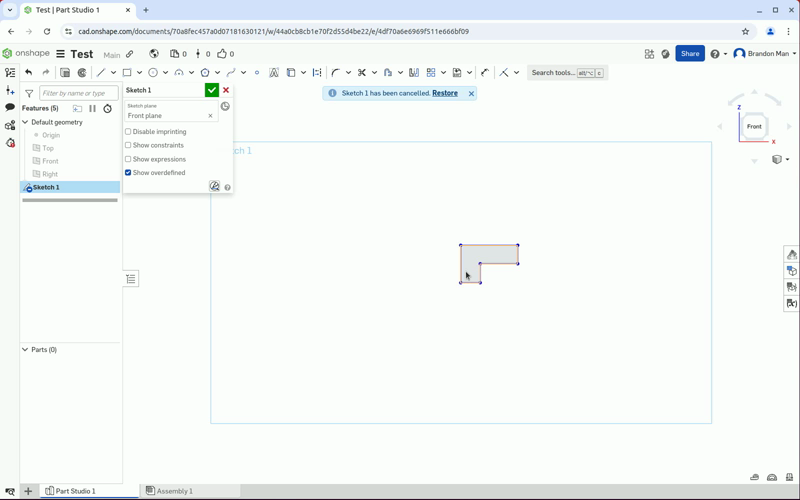
scroll(6)
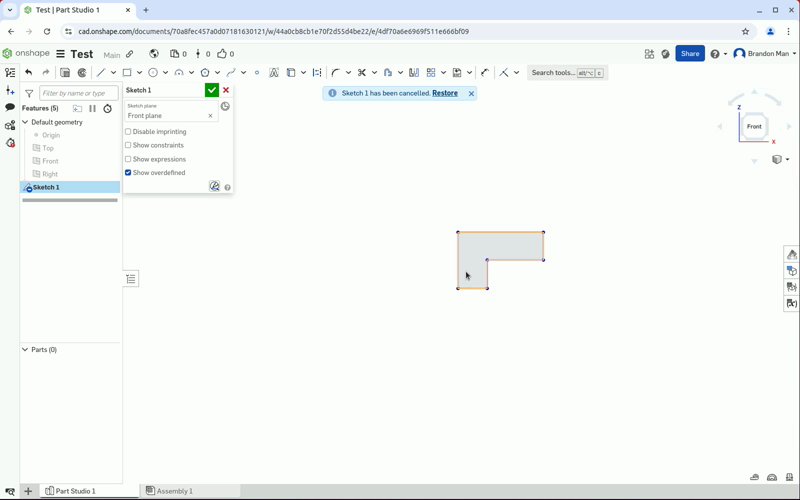
scroll(6)
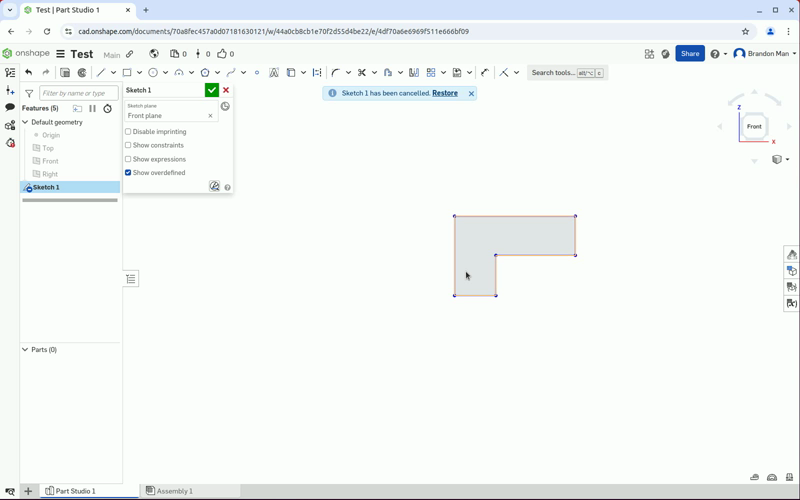
scroll(6)
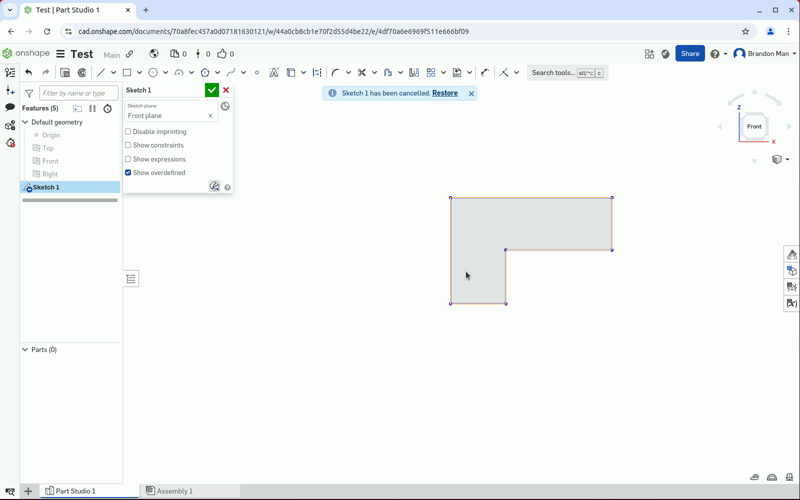
scroll(6)
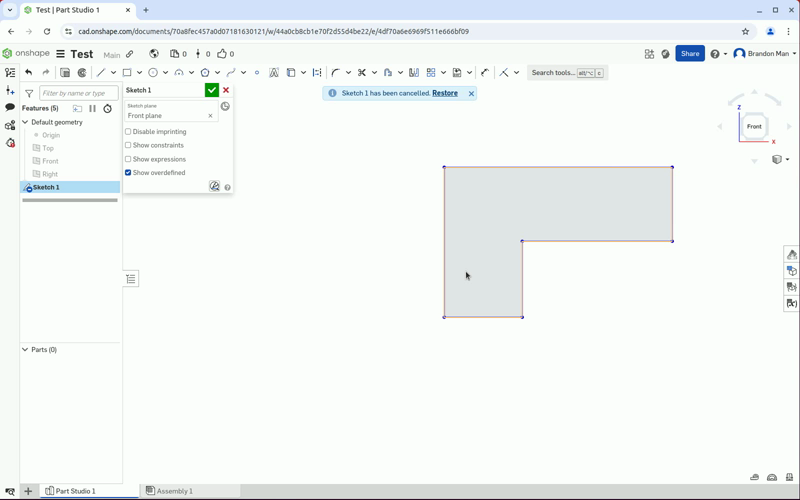
scroll(6)
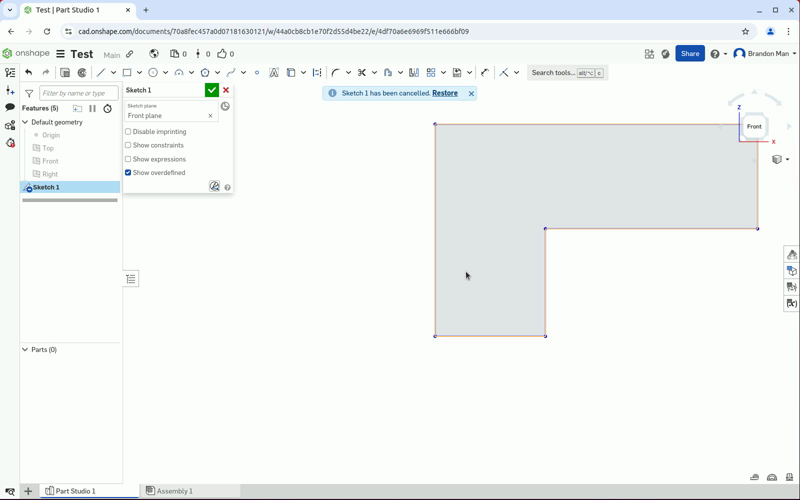
scroll(6)
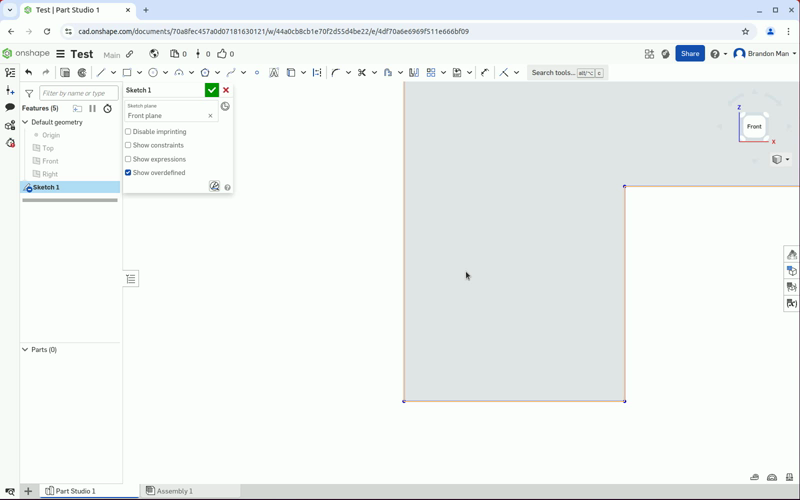
click(466, 271)
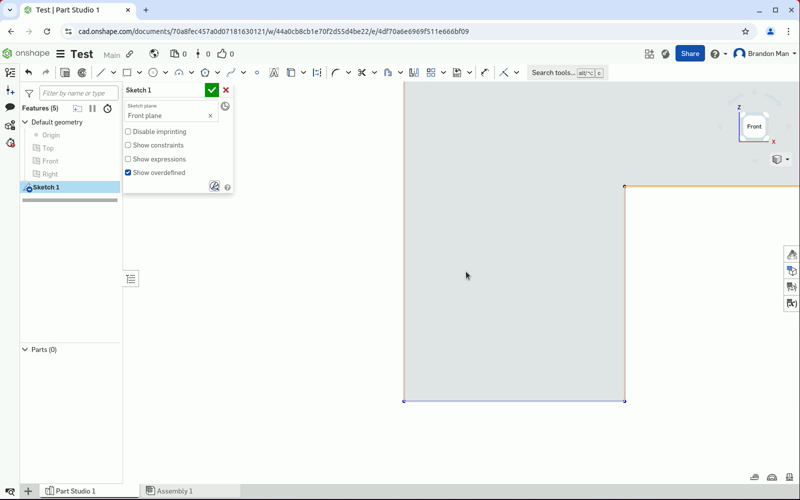
scroll(-6)
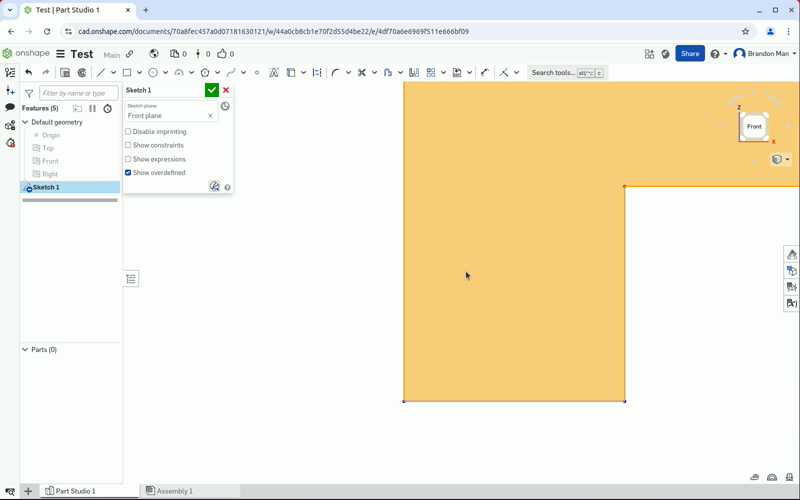
scroll(-6)
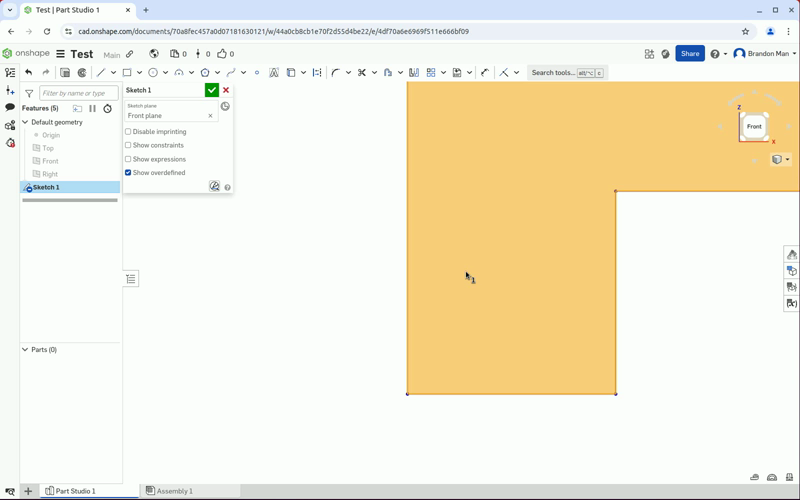
scroll(-6)
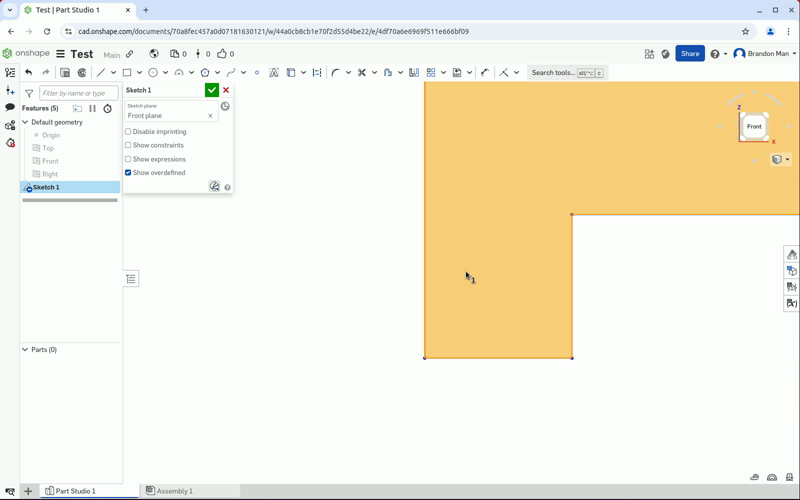
scroll(-6)
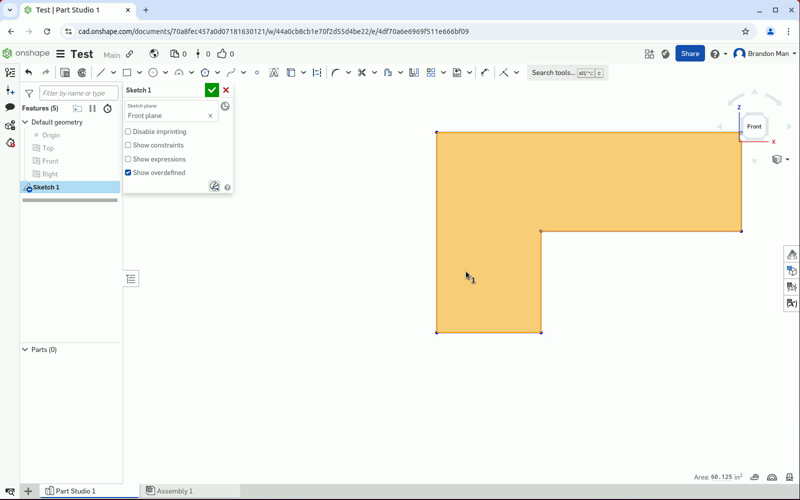
scroll(-6)
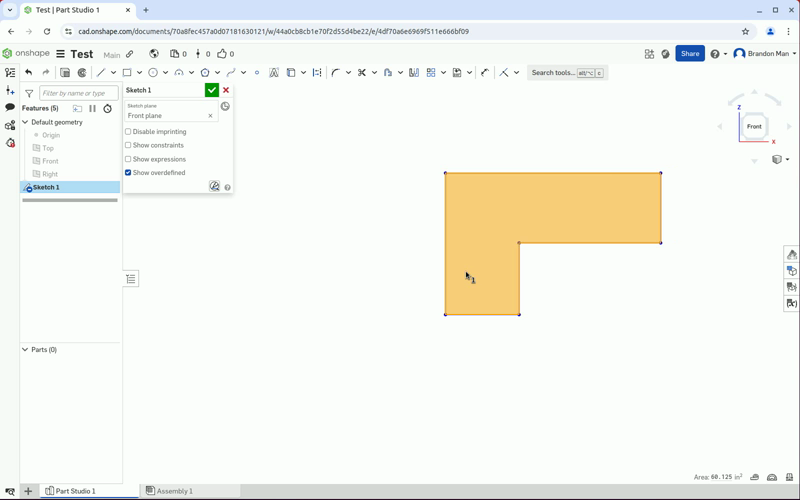
scroll(-6)
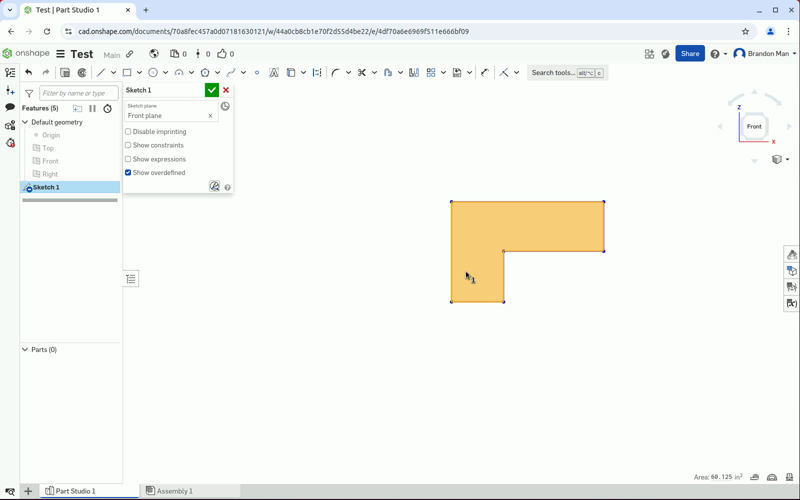
scroll(-6)
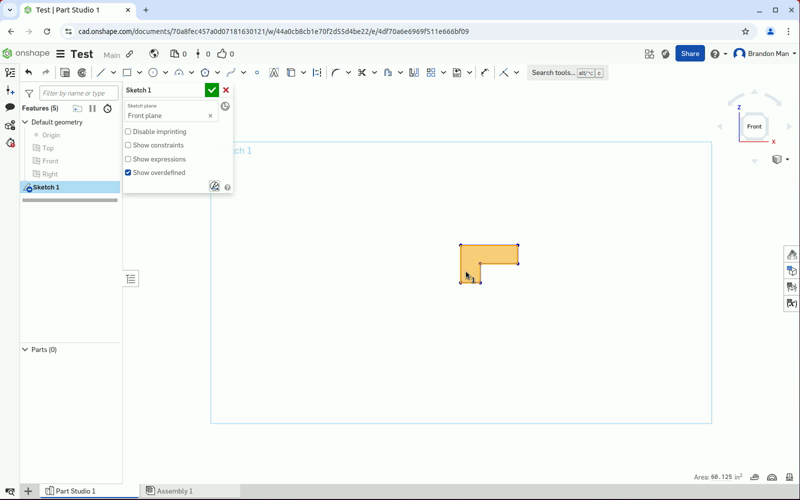
mouse_move(73, 352)
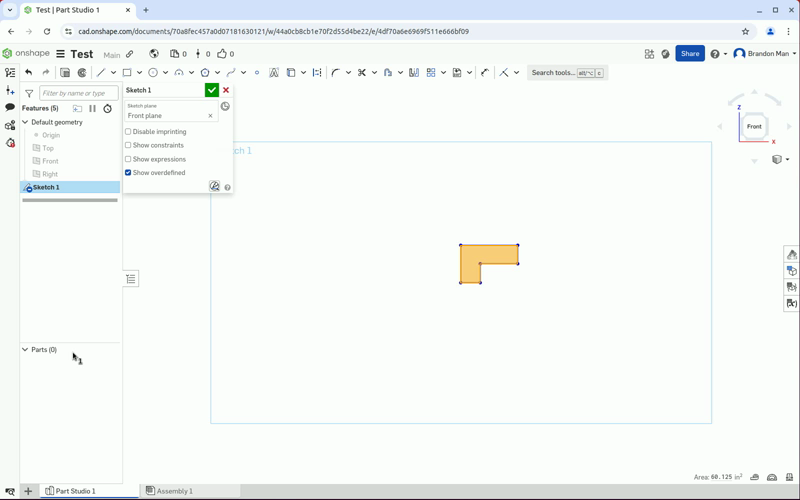
key(shift+y)
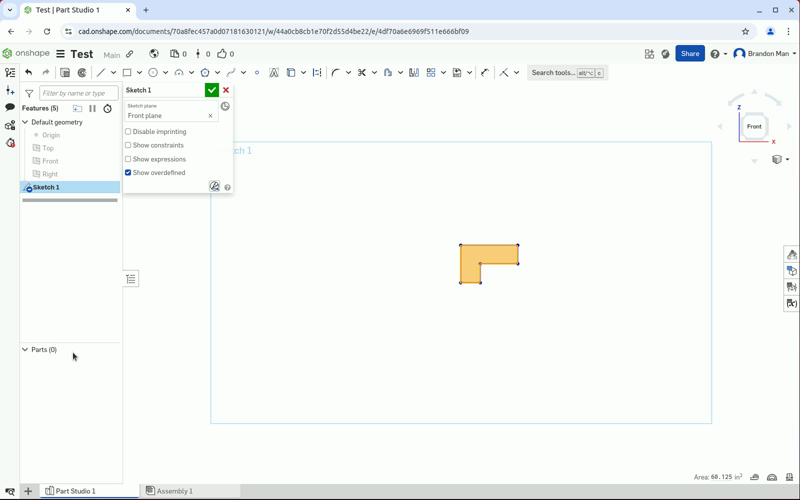
key(shift+e)
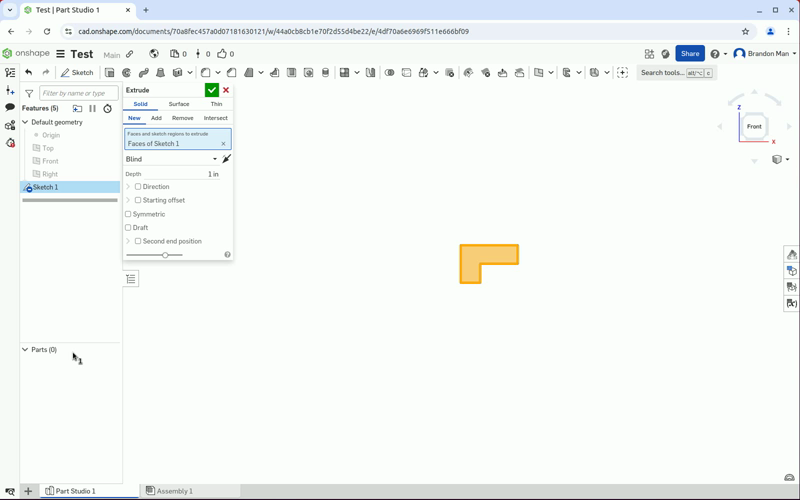
mouse_move(143, 106)
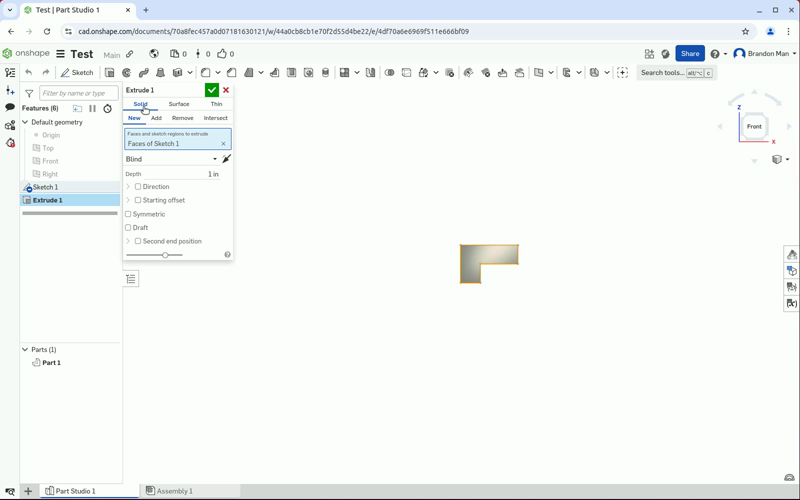
click(143, 106)
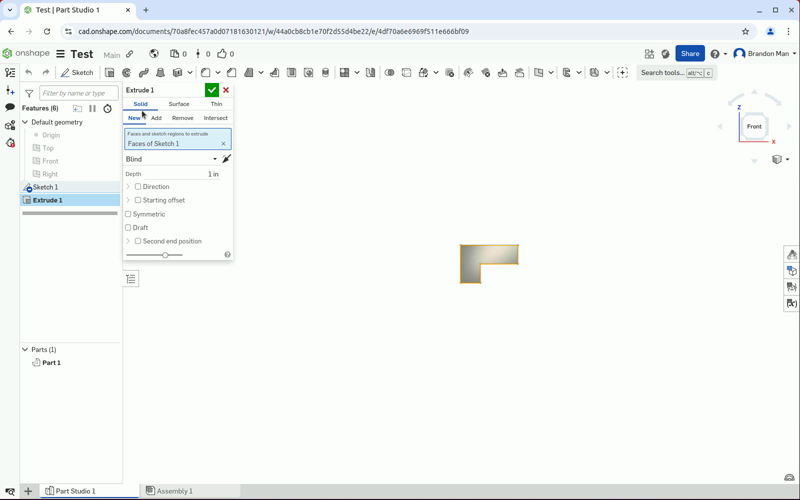
mouse_move(137, 120)
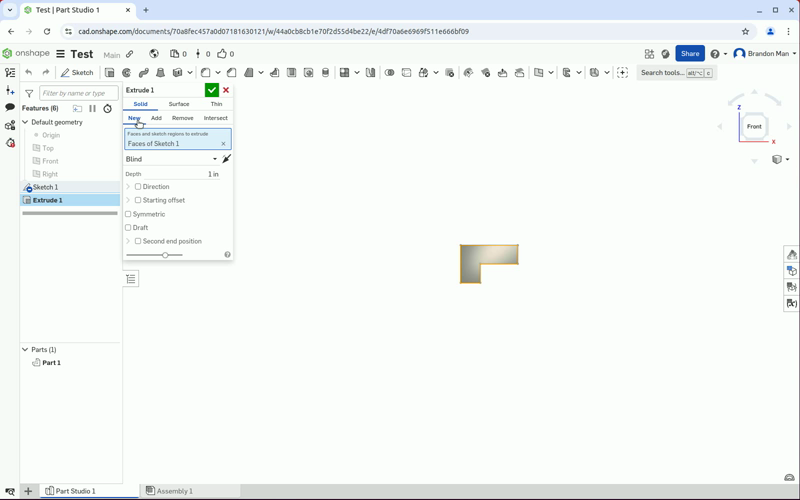
click(137, 120)
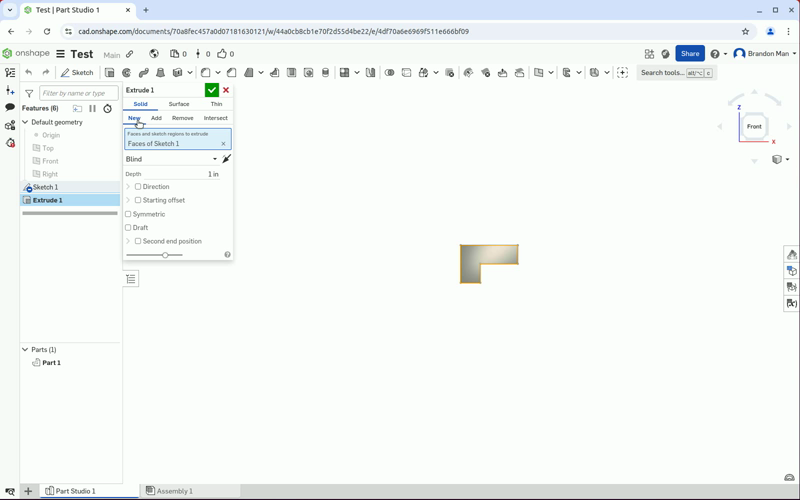
key(tab, 4)
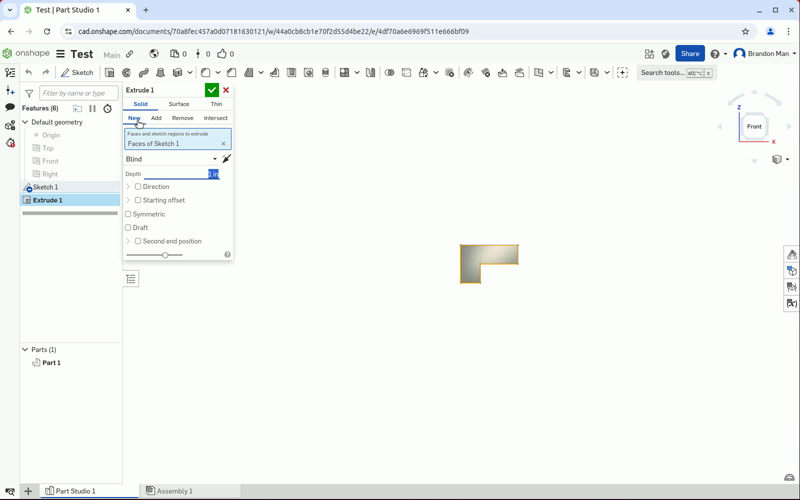
text(11.554)
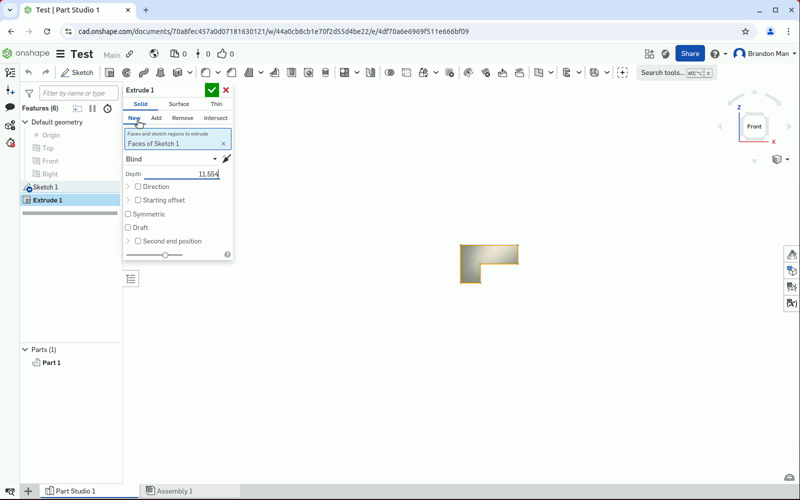
key(enter)
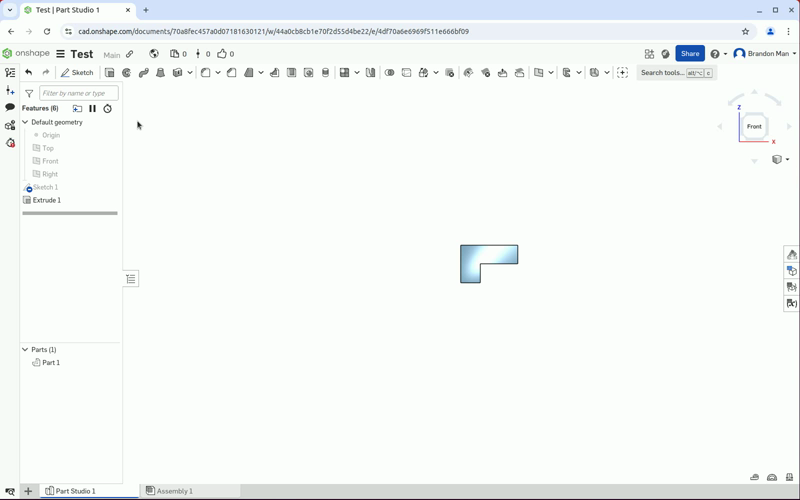
key(shift+h)
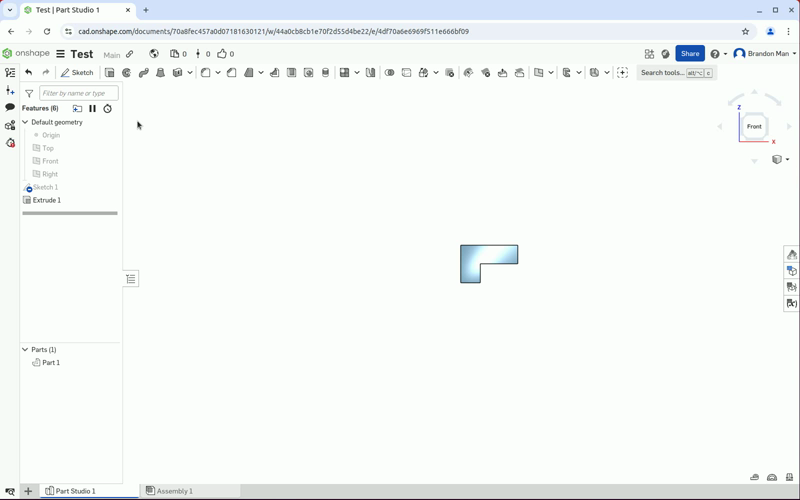
key(shift+h)
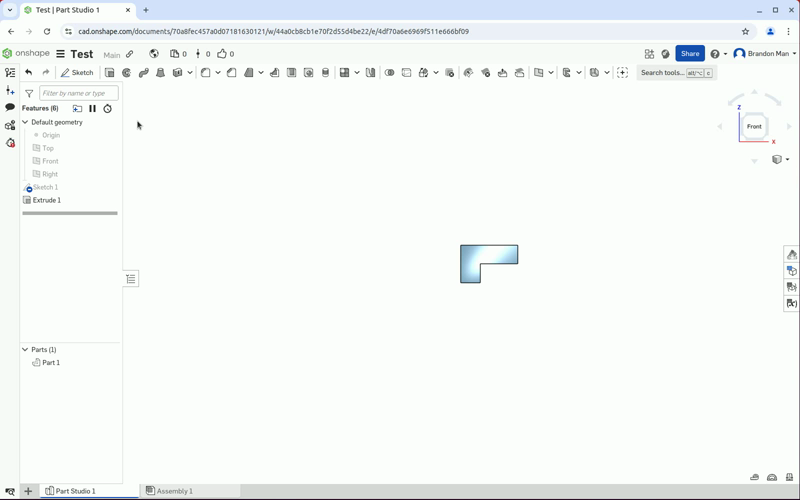
mouse_move(73, 189)
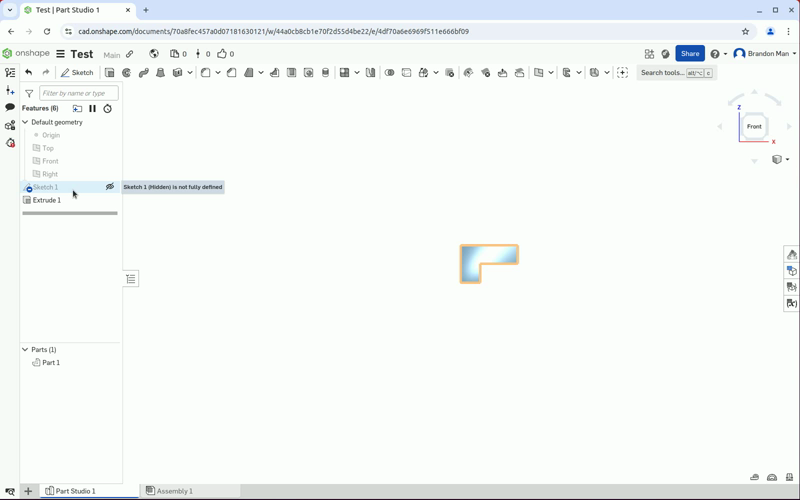
click(73, 189)
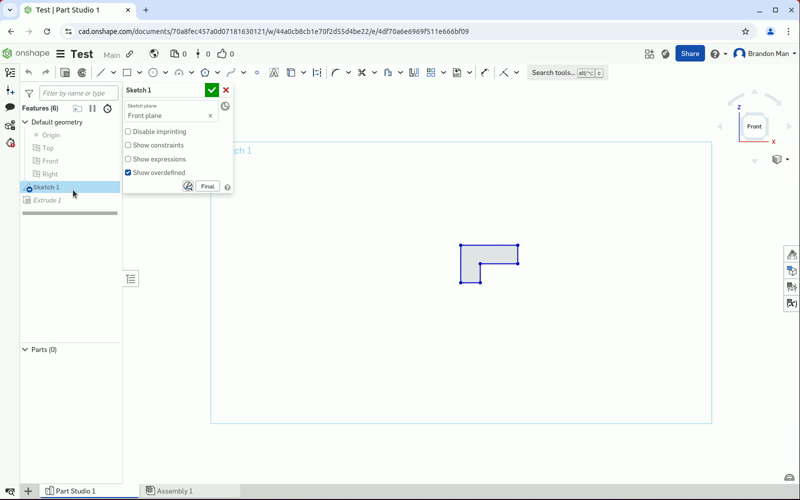
mouse_move(229, 92)
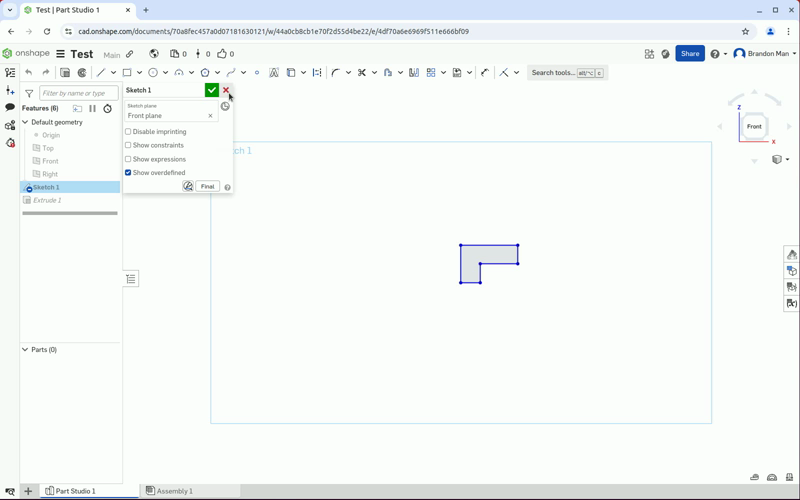
click(229, 92)
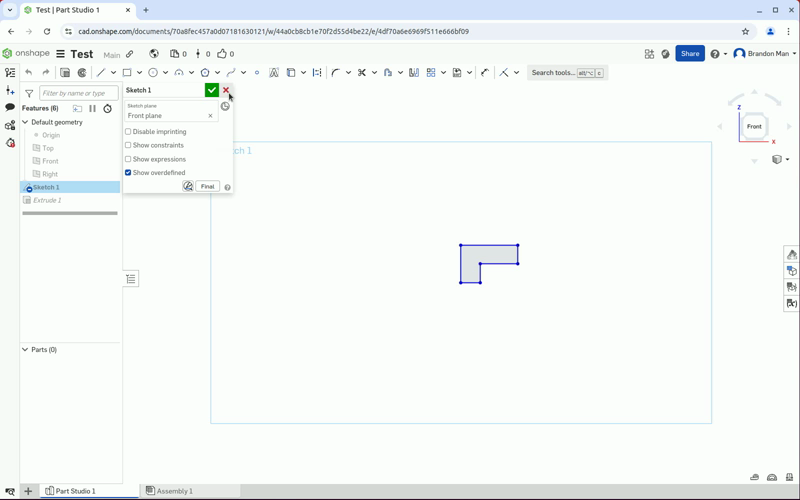
key(shift+s)
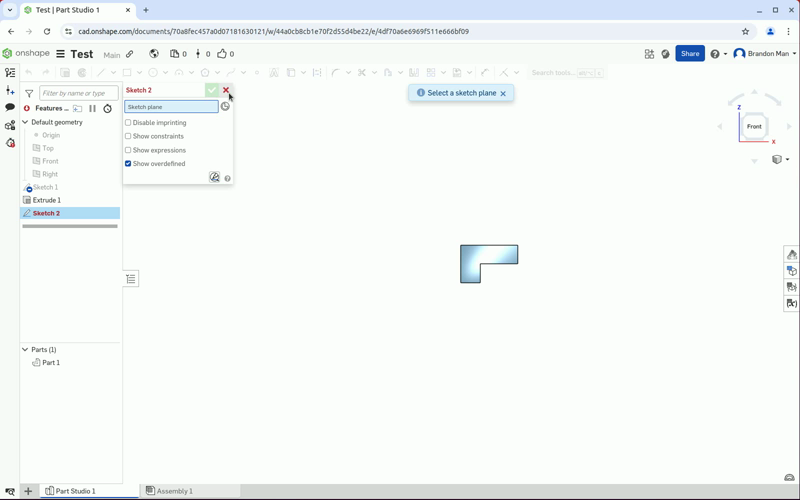
mouse_move(73, 163)
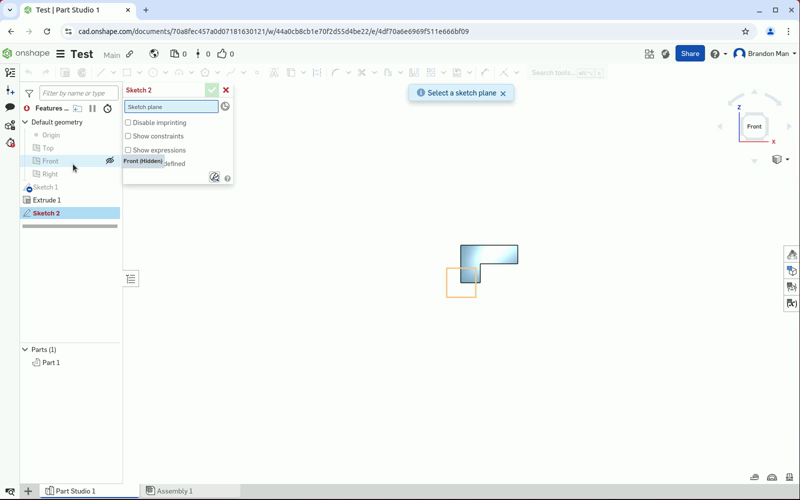
click(73, 163)
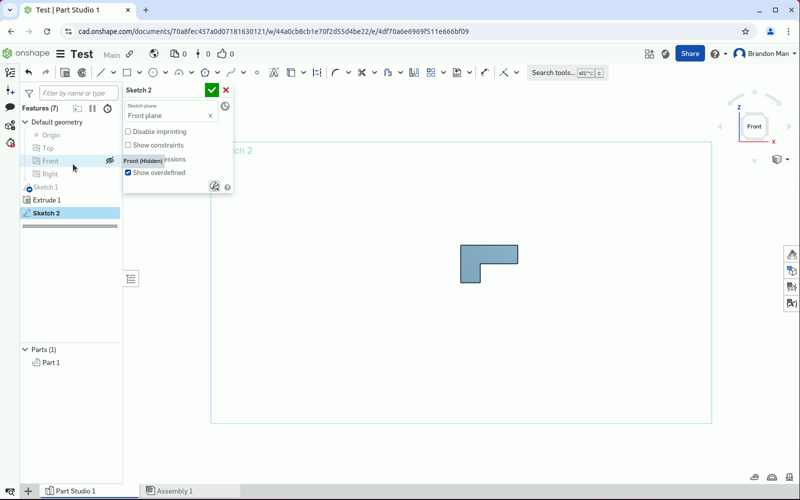
mouse_move(73, 352)
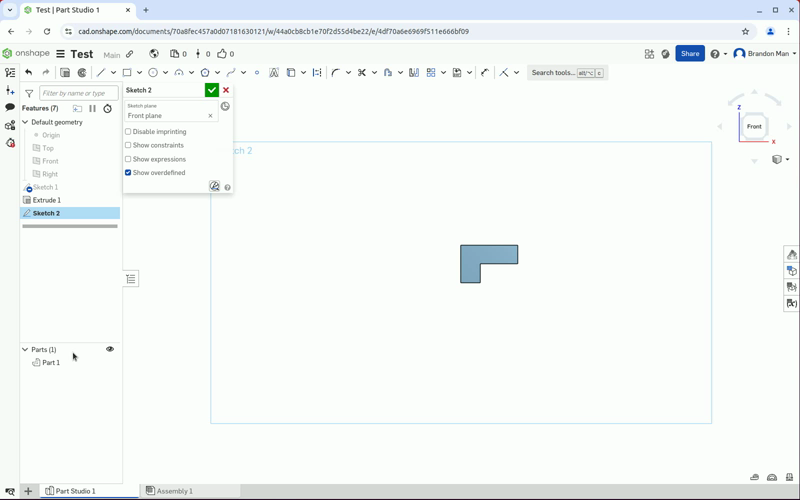
key(y)
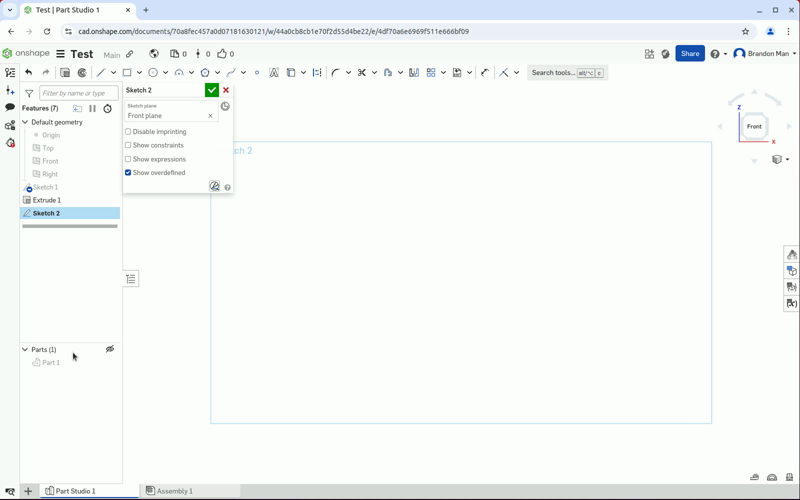
key(l)
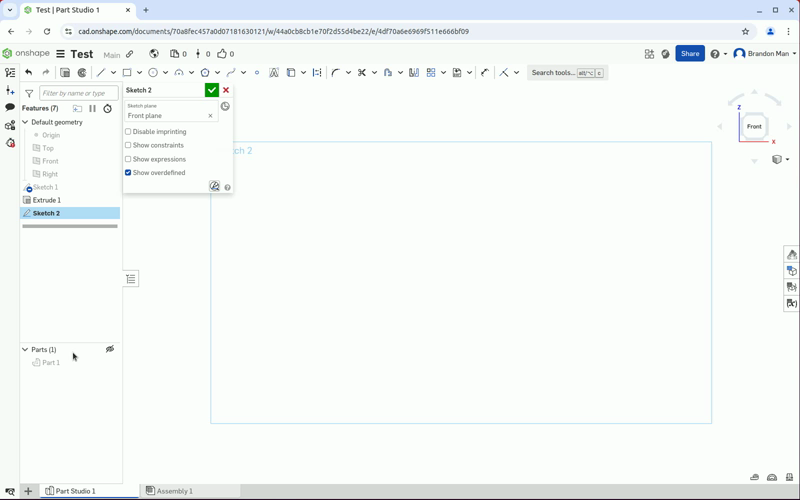
key_down(shift)
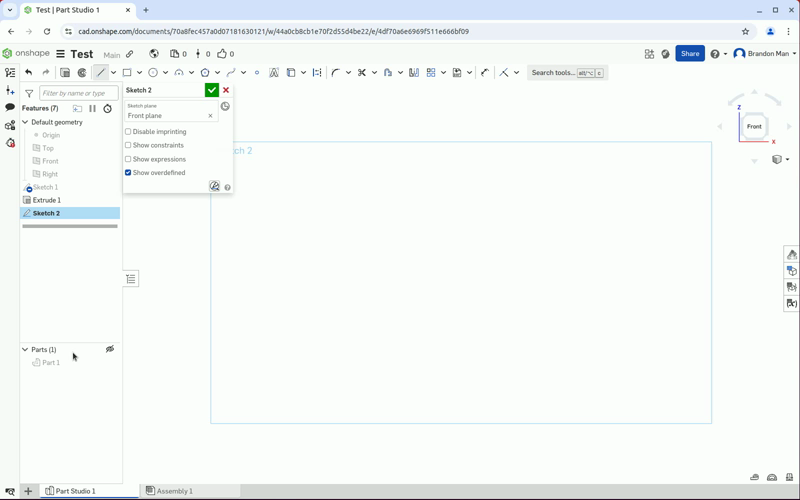
mouse_move(516, 264)
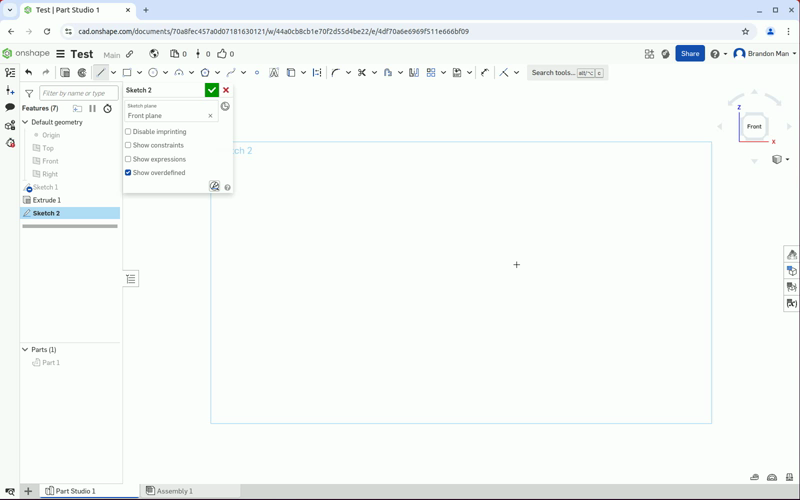
click(516, 264)
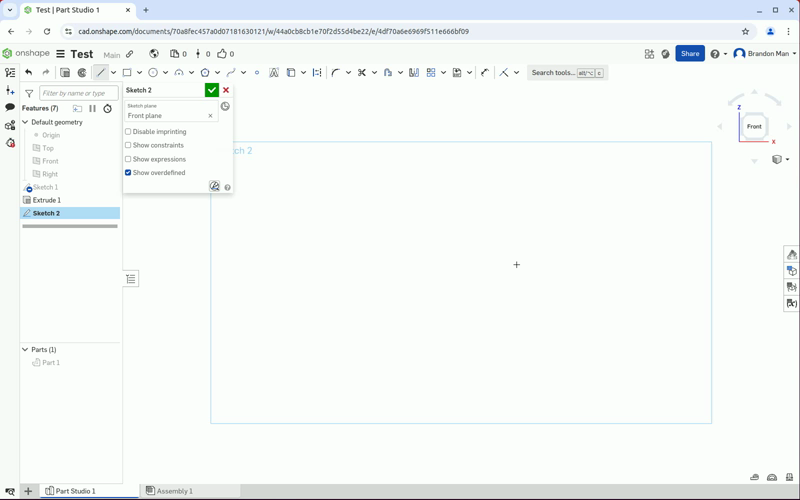
key_up(shift)
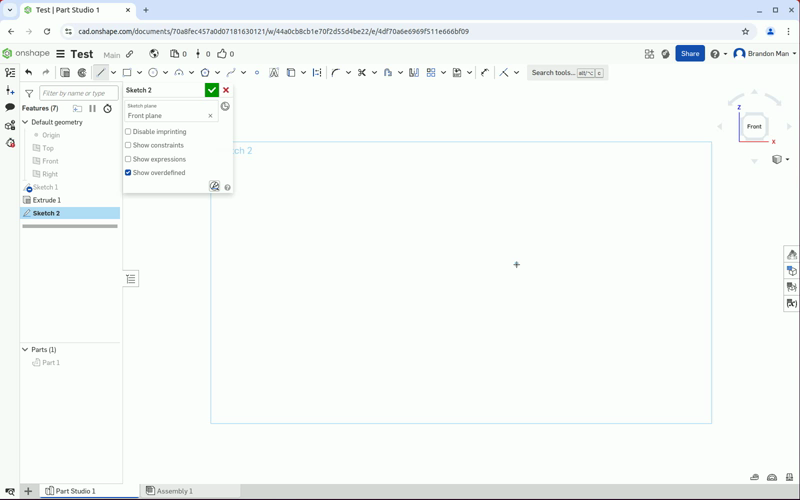
key_down(shift)
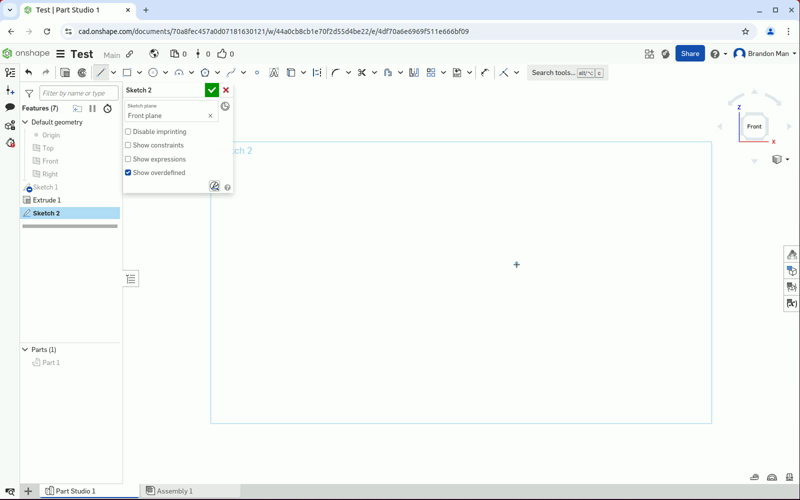
mouse_move(546, 264)
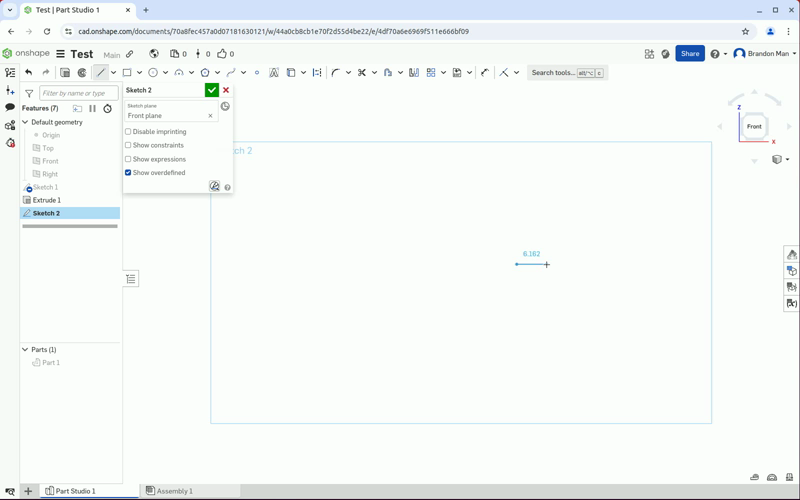
mouse_move(573, 264)
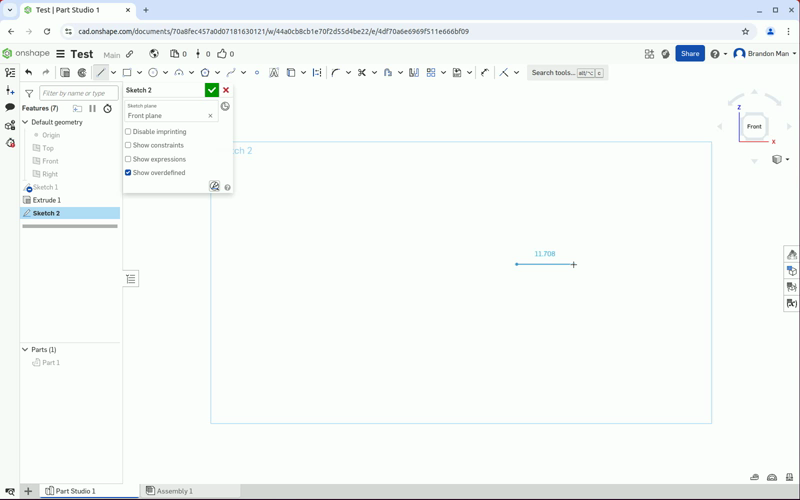
click(573, 264)
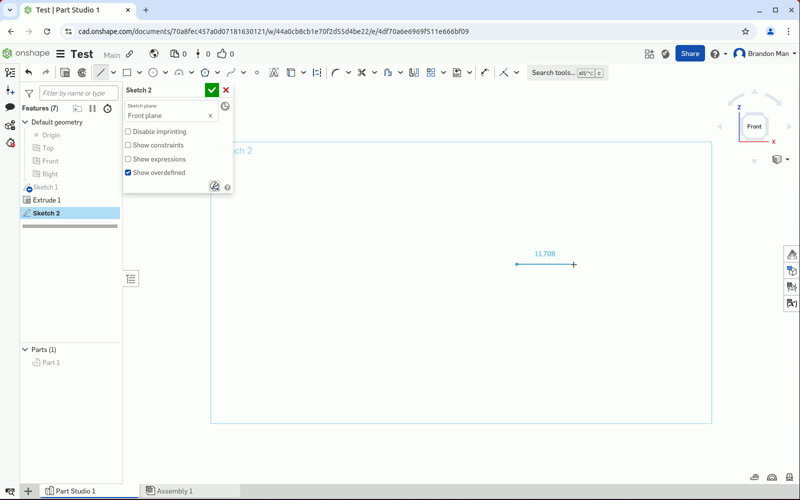
key_up(shift)
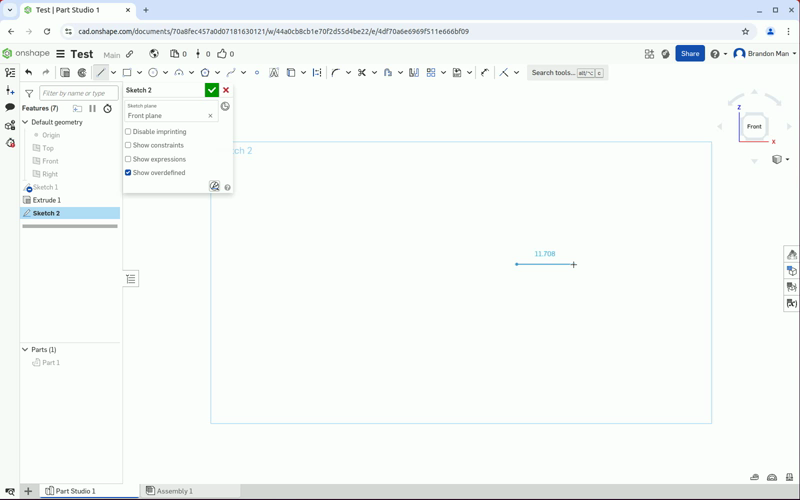
key_down(shift)
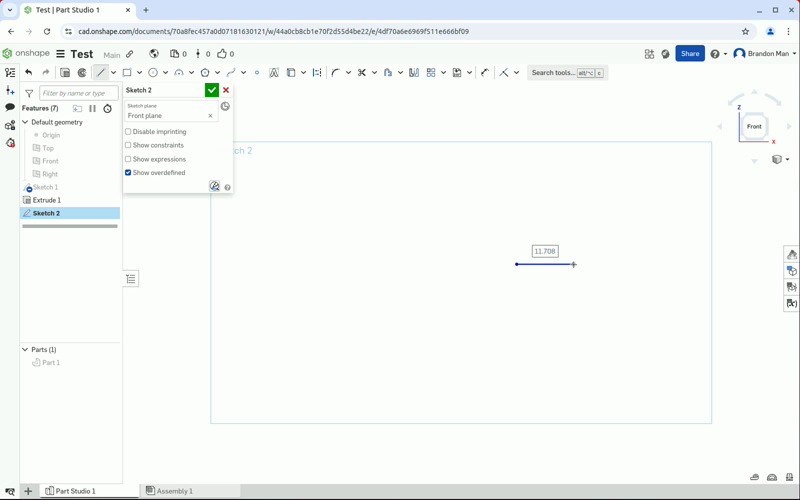
mouse_move(589, 264)
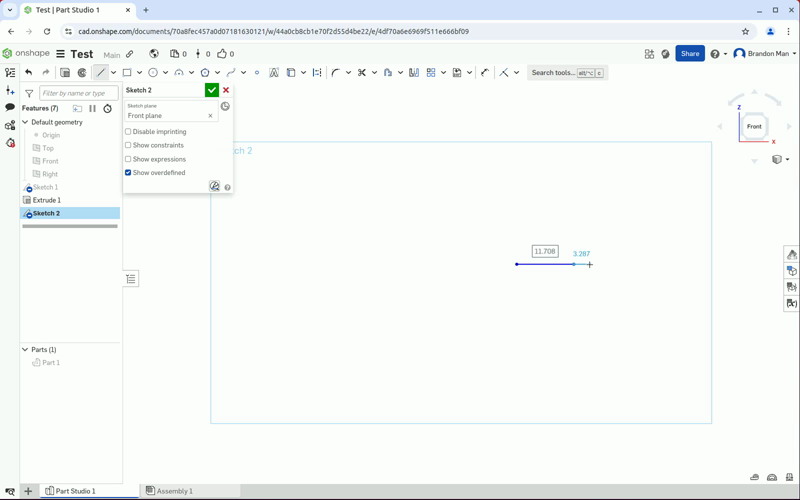
mouse_move(573, 226)
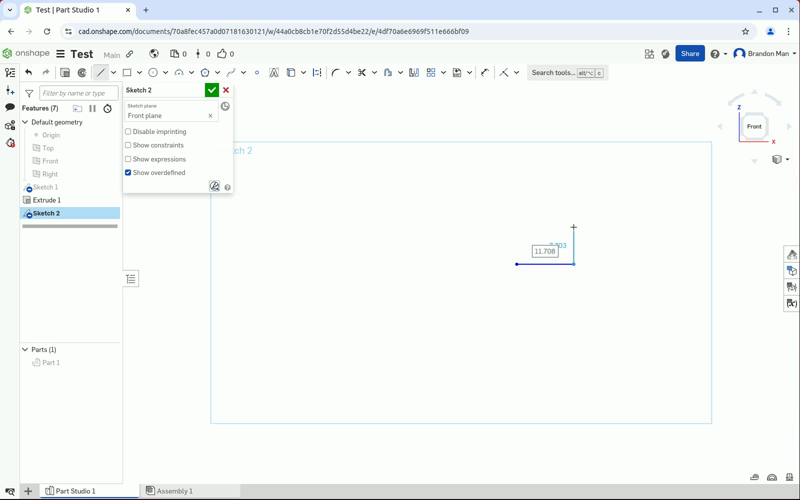
click(573, 226)
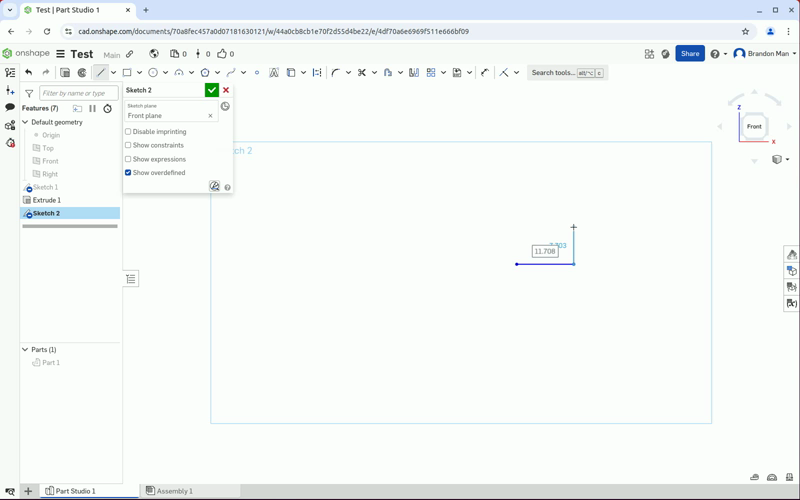
key_up(shift)
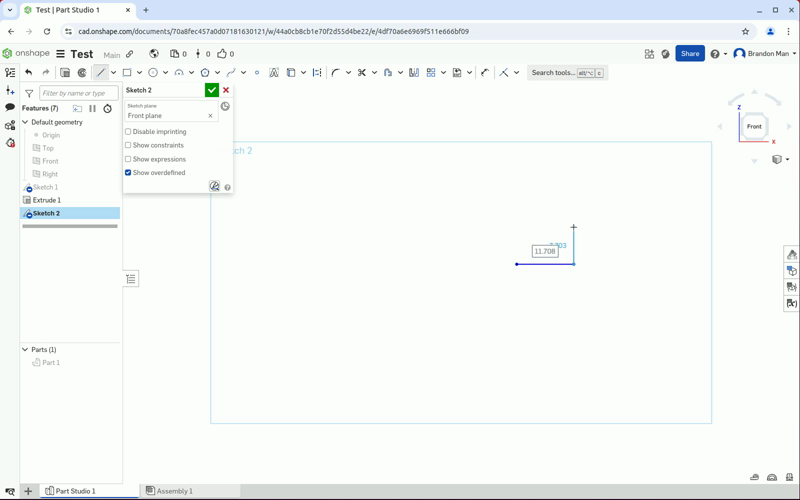
key_down(shift)
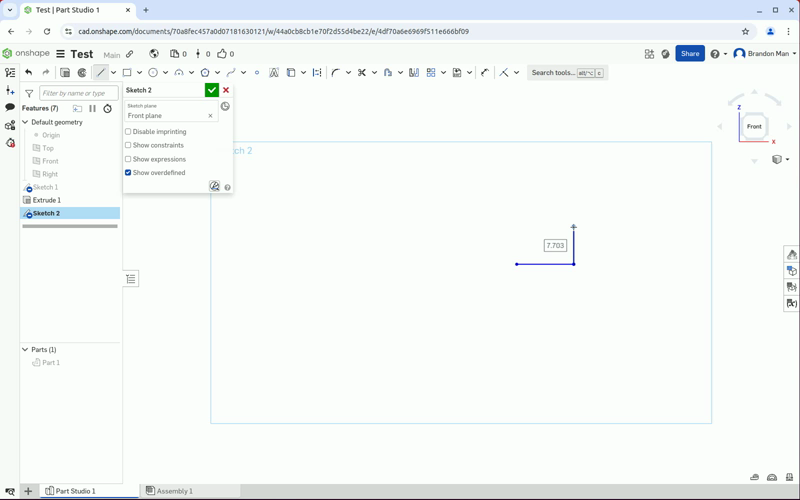
mouse_move(589, 226)
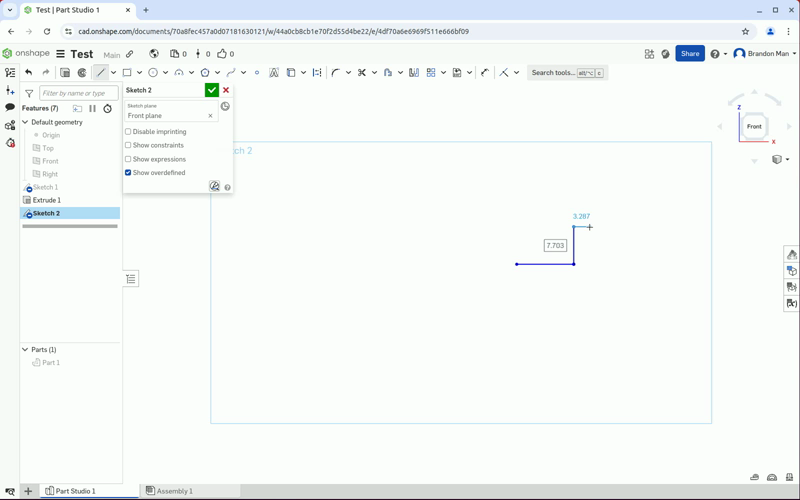
mouse_move(516, 226)
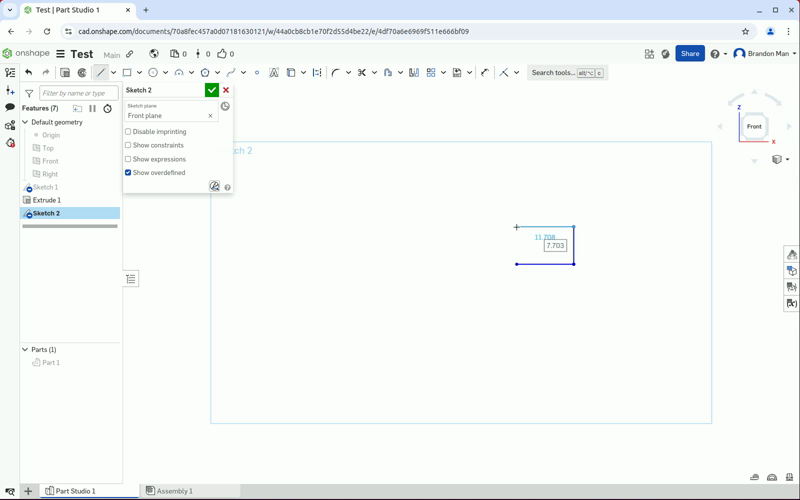
click(516, 226)
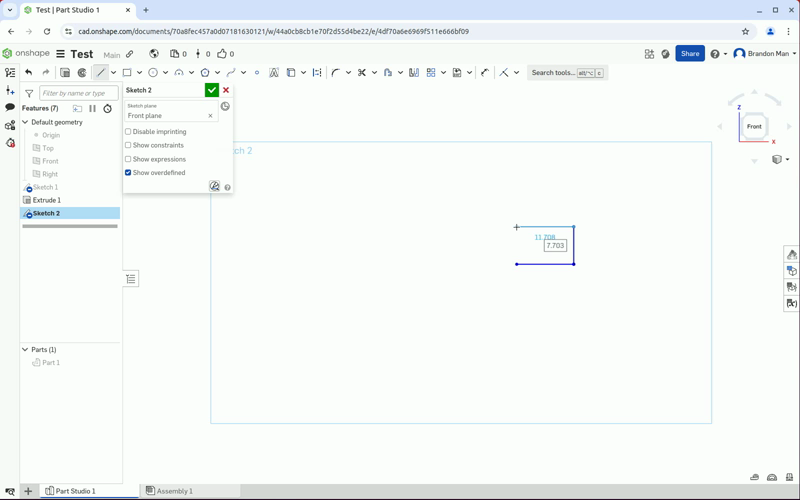
key_up(shift)
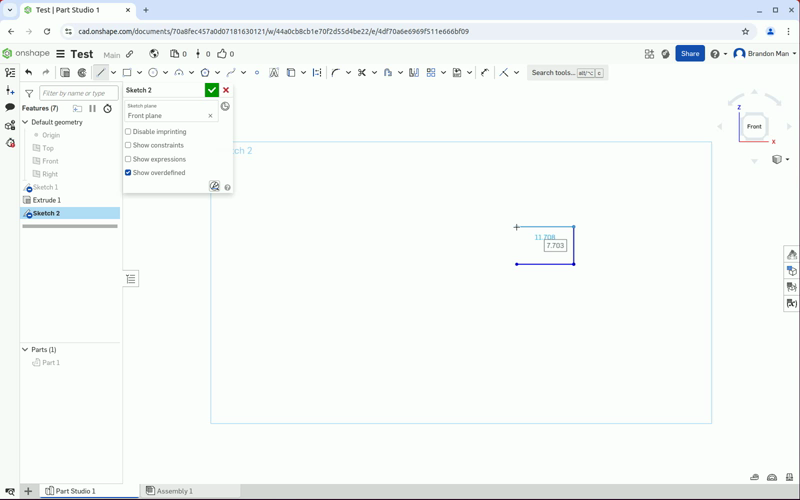
key_down(shift)
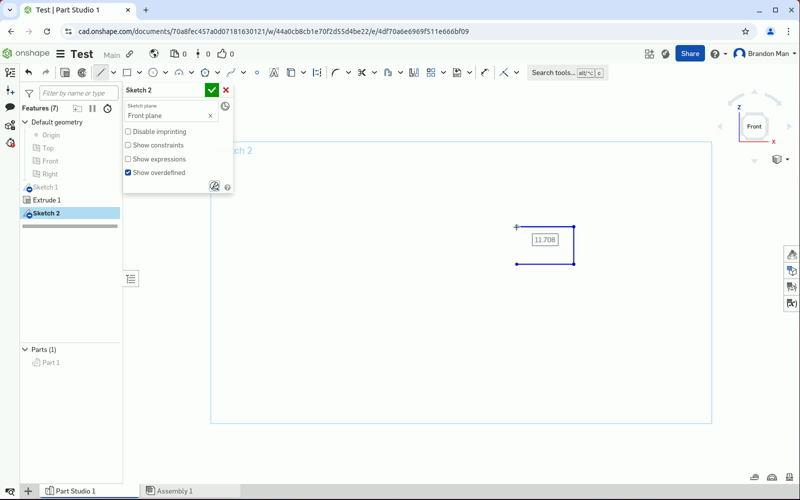
mouse_move(546, 226)
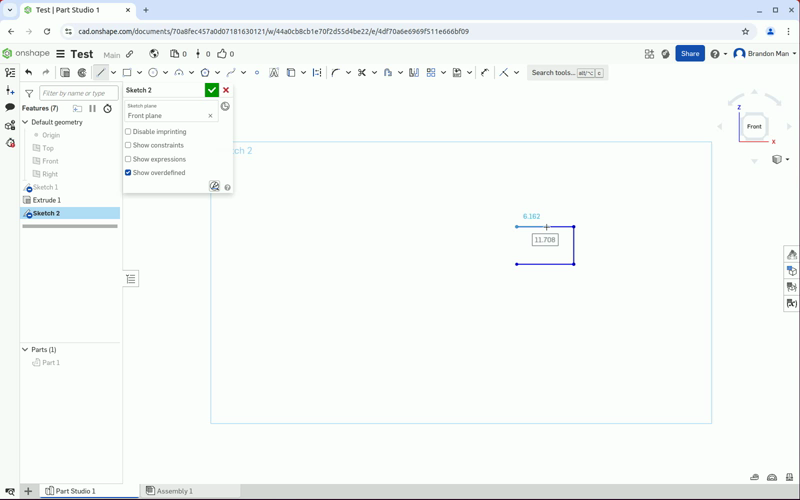
mouse_move(516, 245)
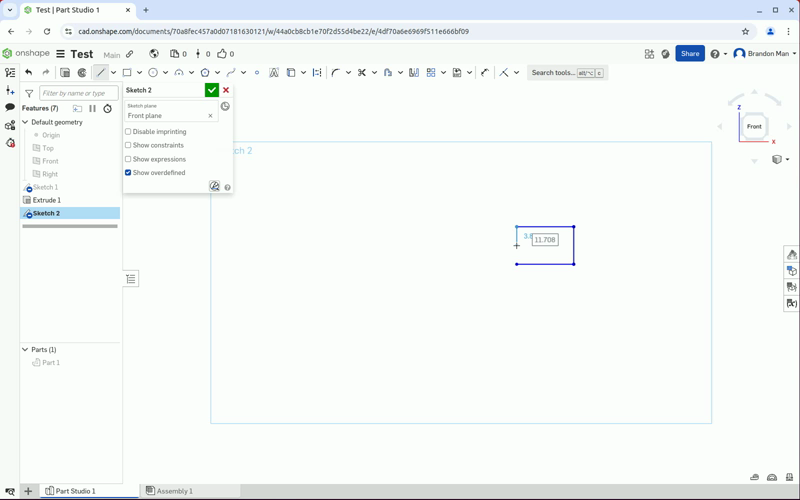
click(516, 245)
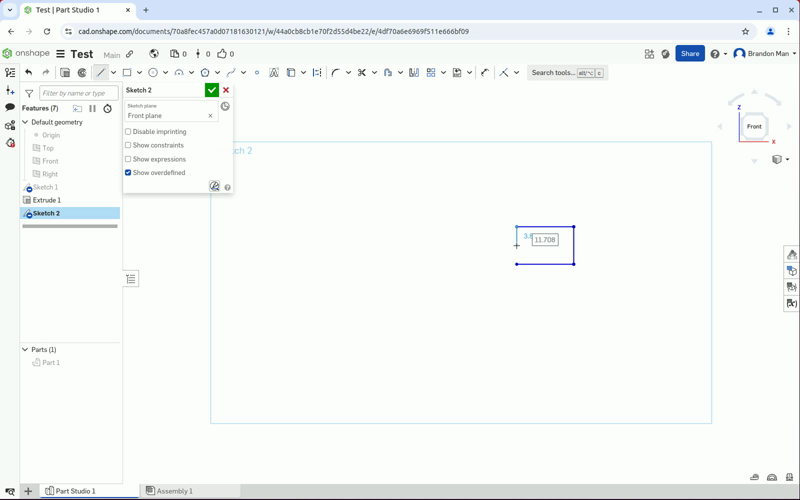
key_up(shift)
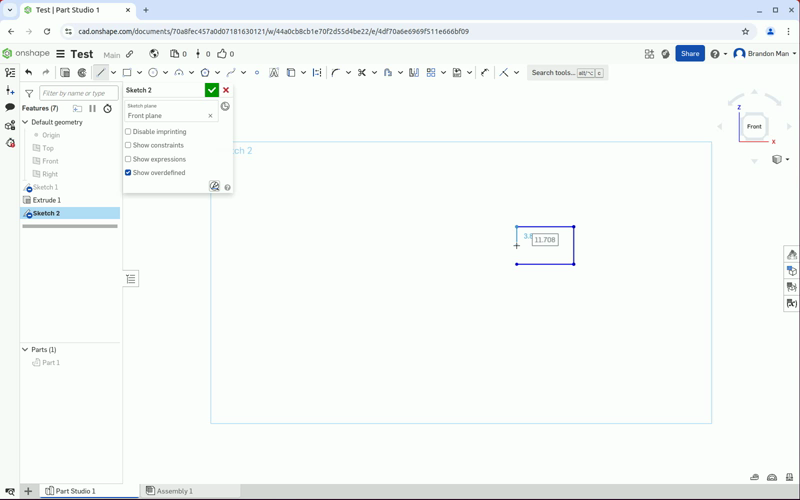
mouse_move(546, 245)
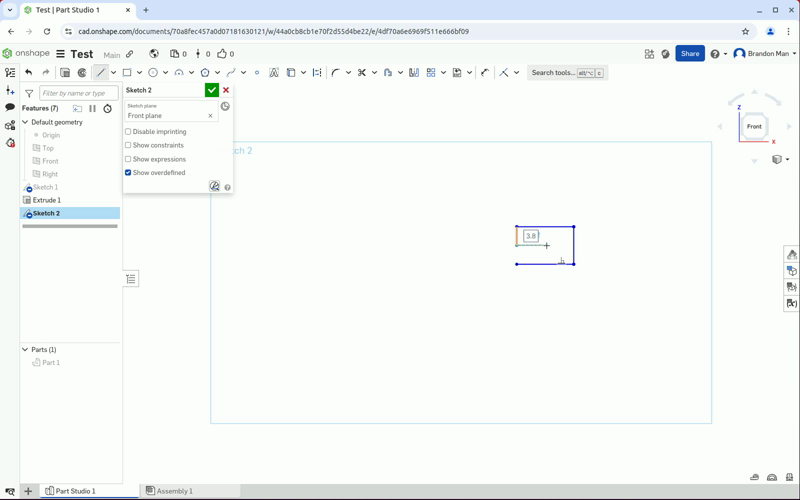
key_down(shift)
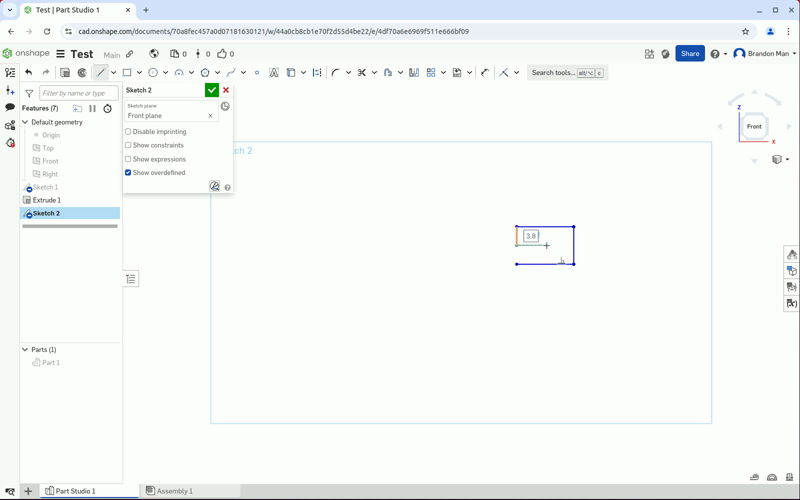
mouse_move(516, 264)
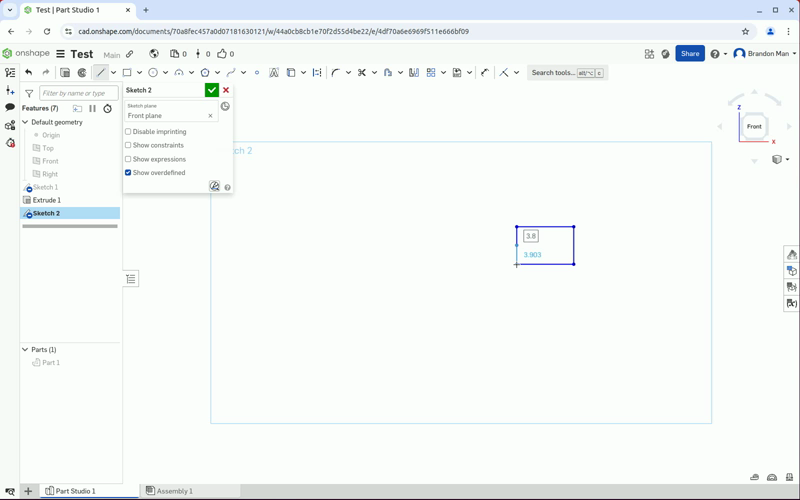
key_up(shift)
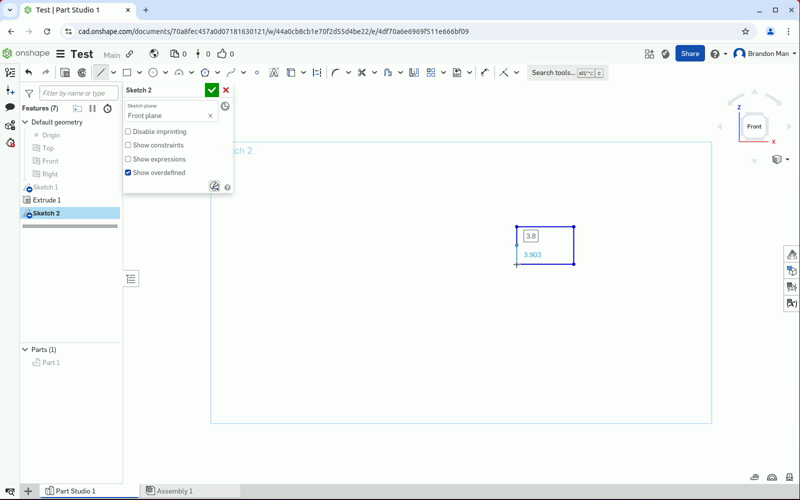
click(516, 264)
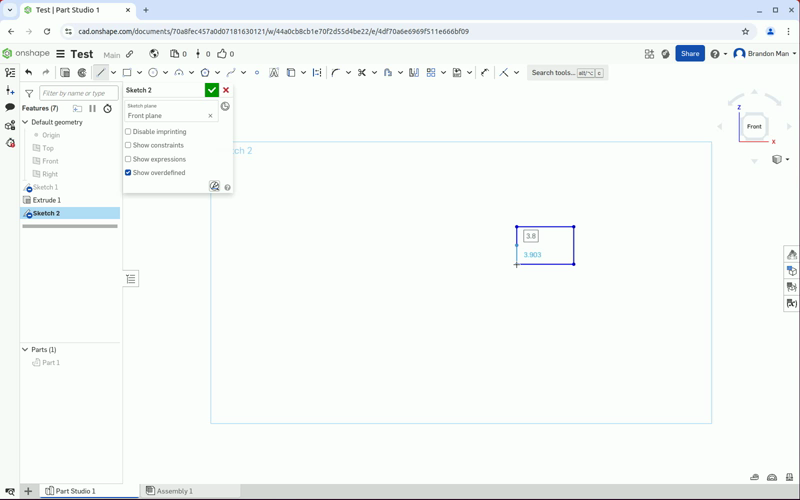
key(esc)
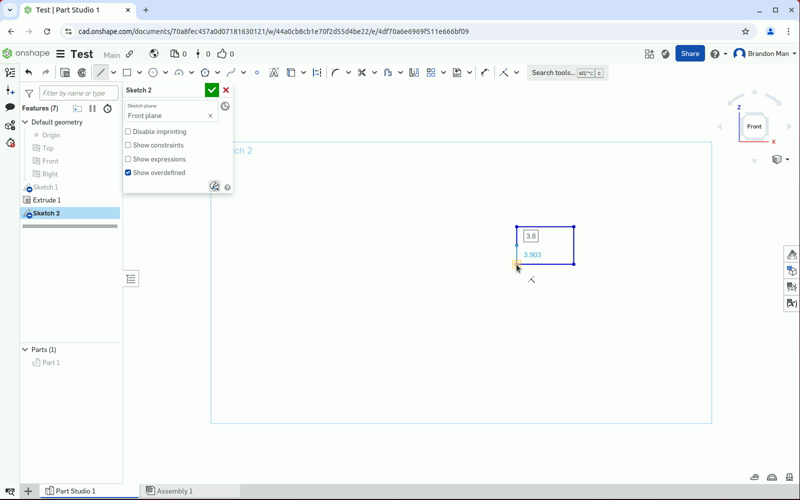
mouse_move(558, 235)
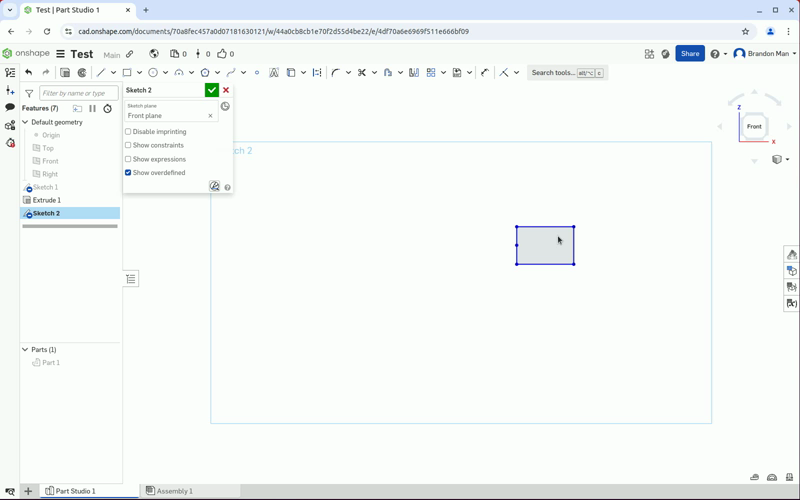
click(558, 235)
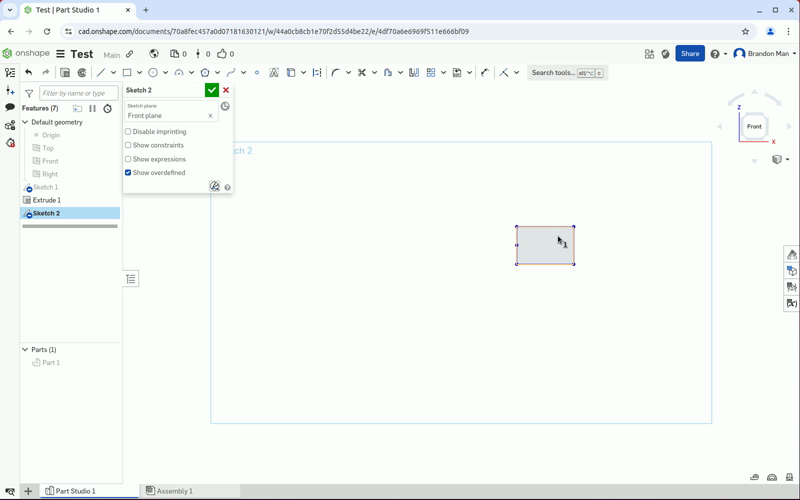
mouse_move(73, 352)
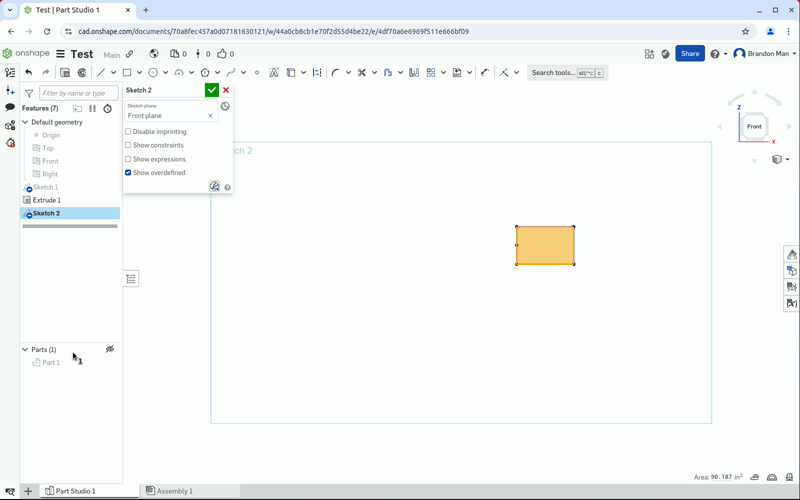
key(shift+y)
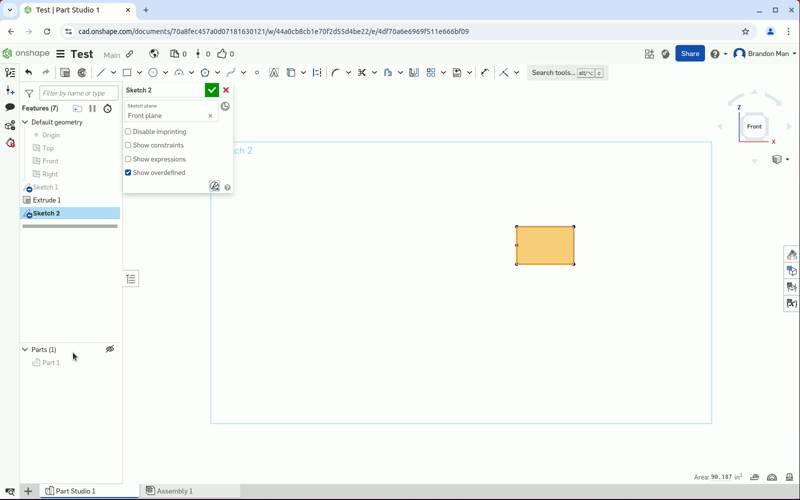
key(shift+e)
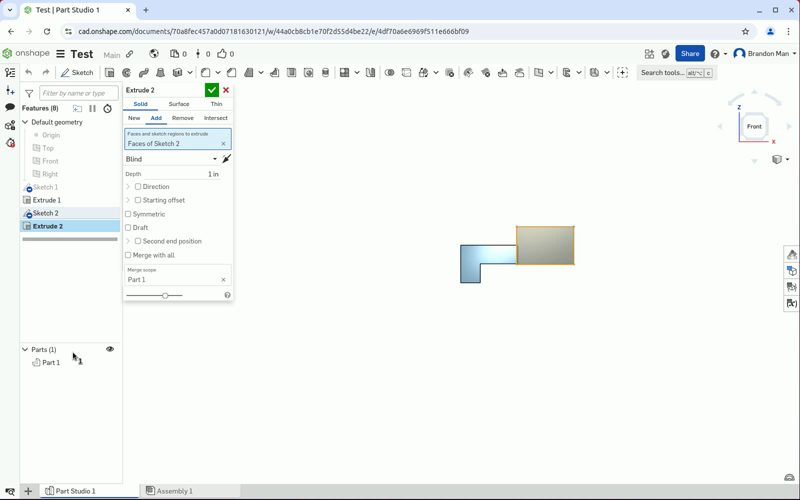
mouse_move(143, 106)
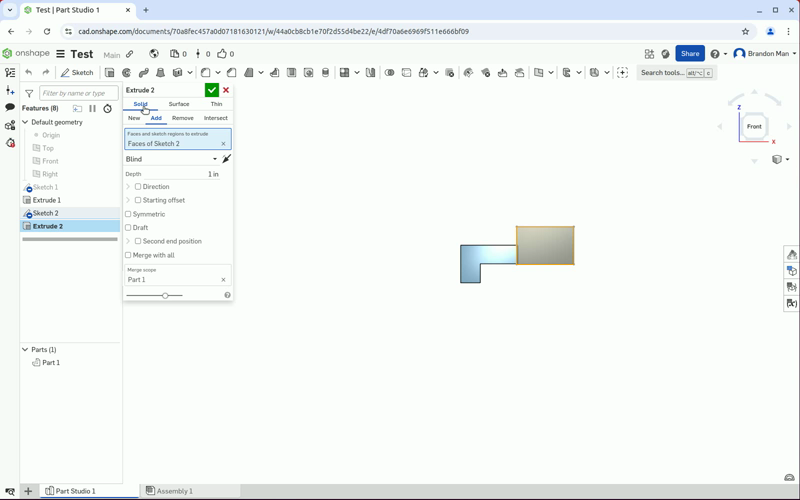
click(143, 106)
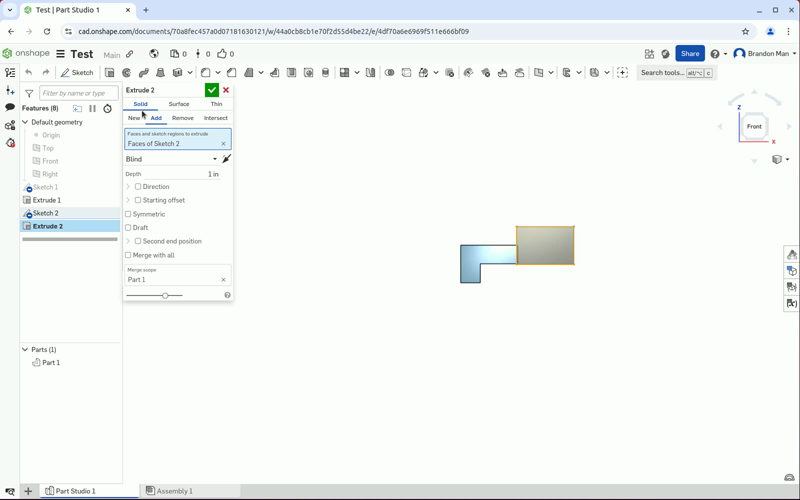
mouse_move(137, 120)
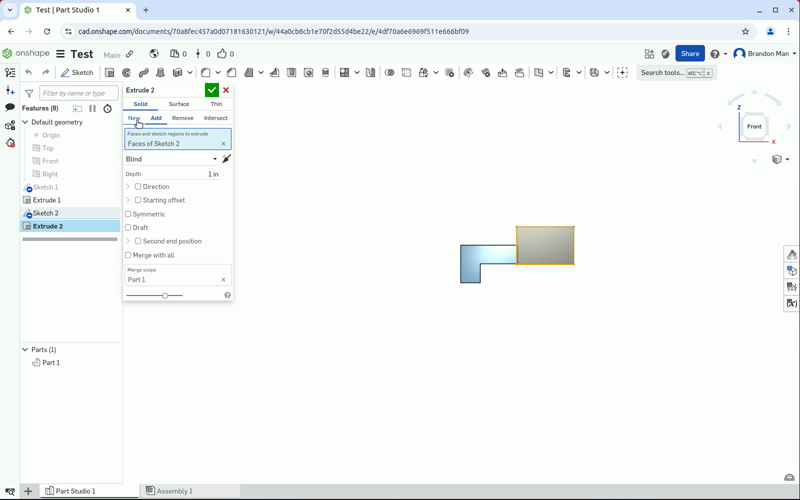
click(137, 120)
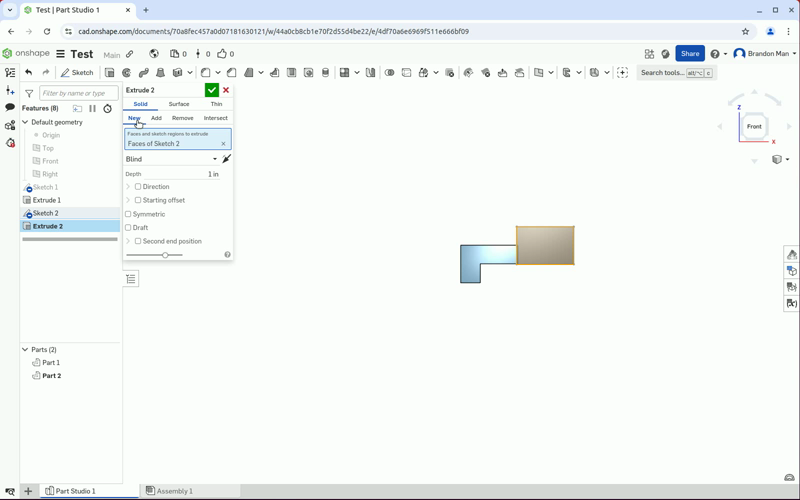
key(tab, 4)
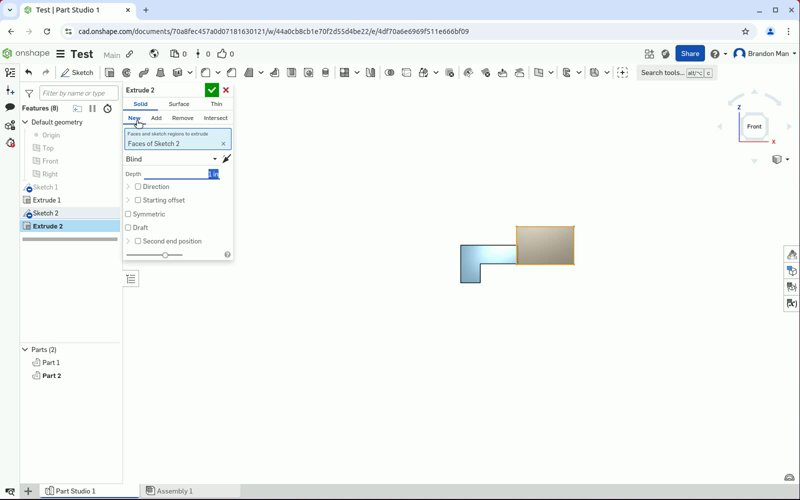
text(15.405)
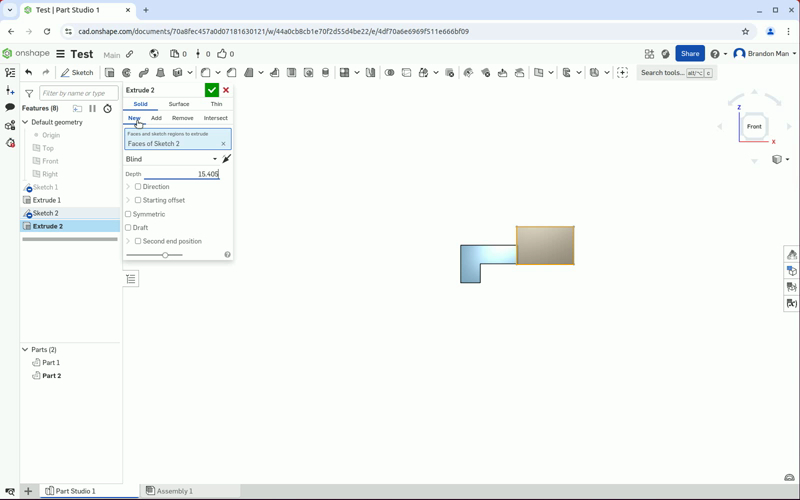
key(enter)
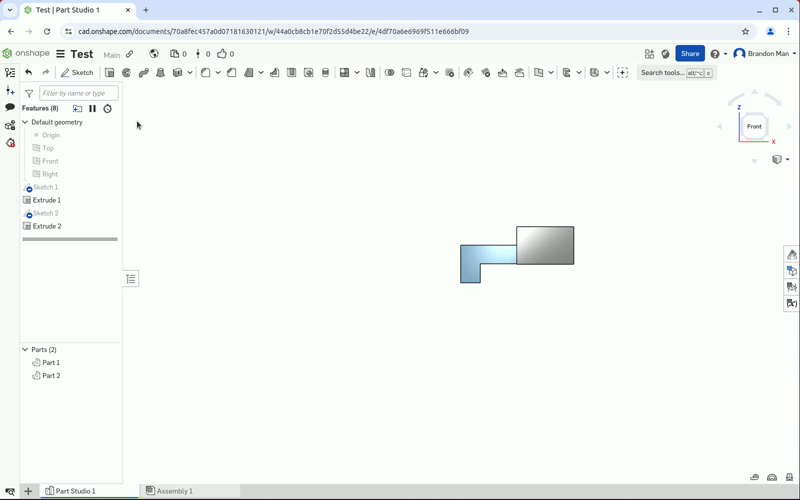
key(shift+h)
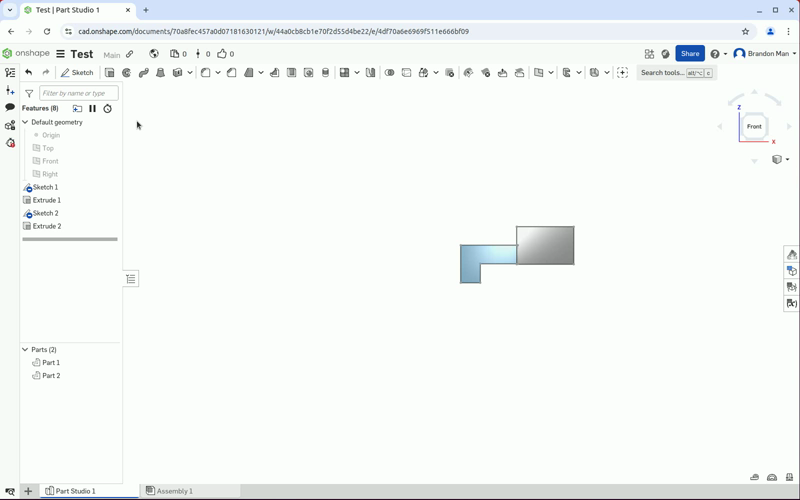
key(shift+h)
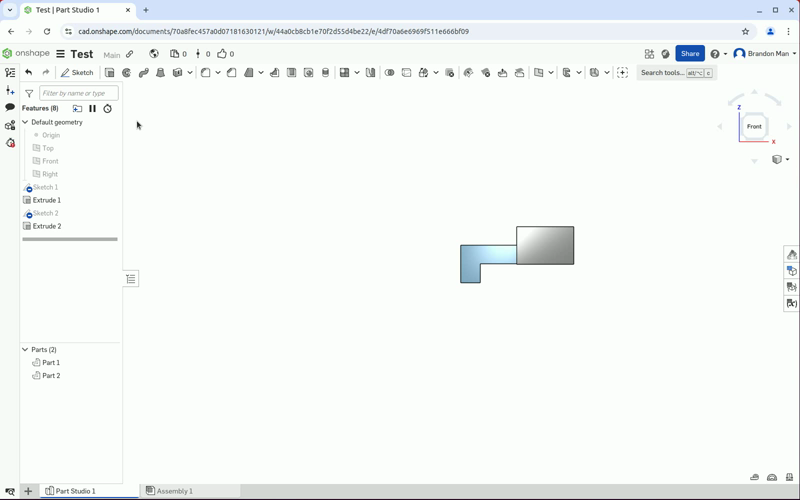
mouse_move(73, 189)
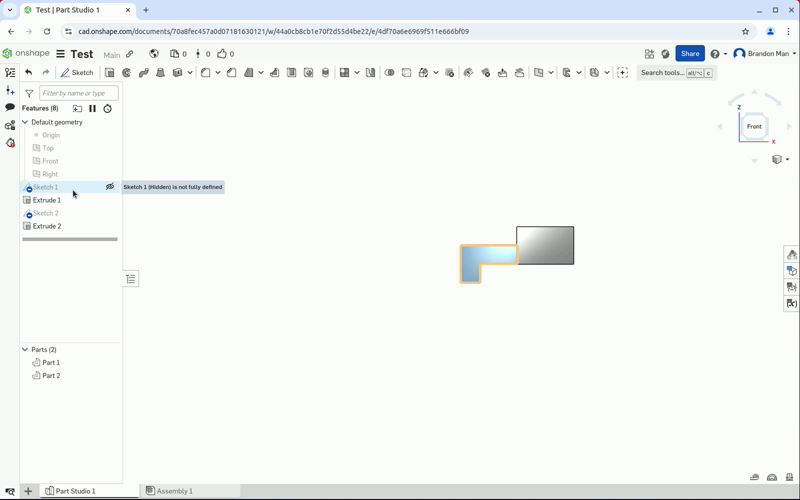
click(73, 189)
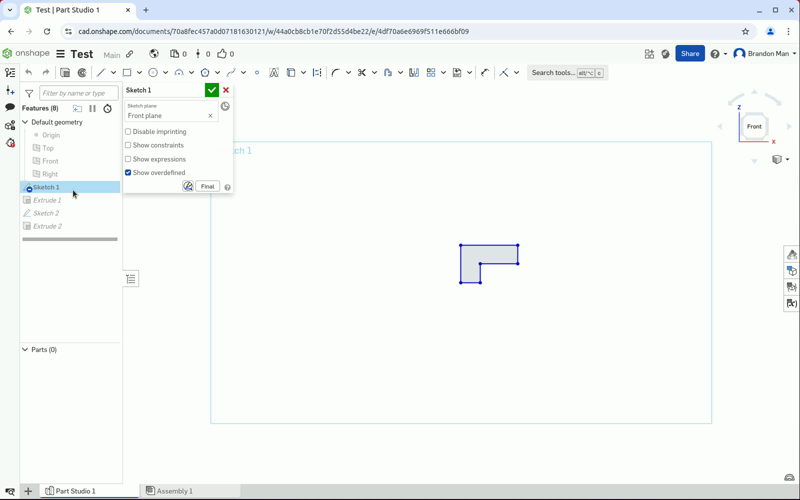
mouse_move(229, 92)
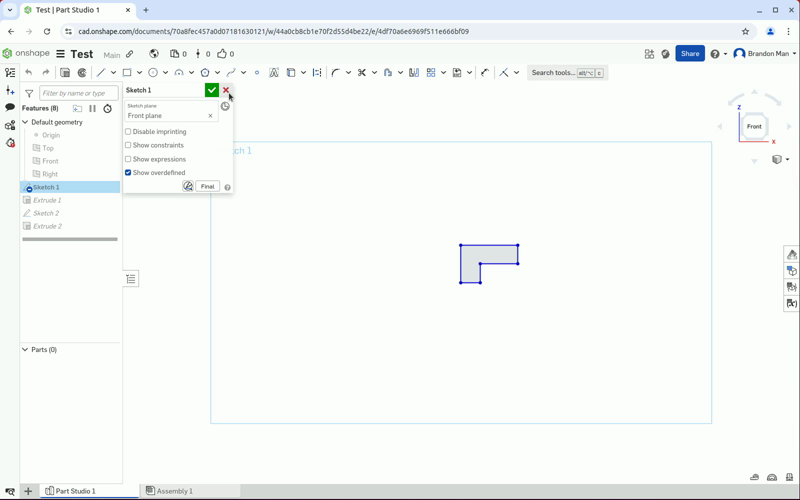
click(229, 92)
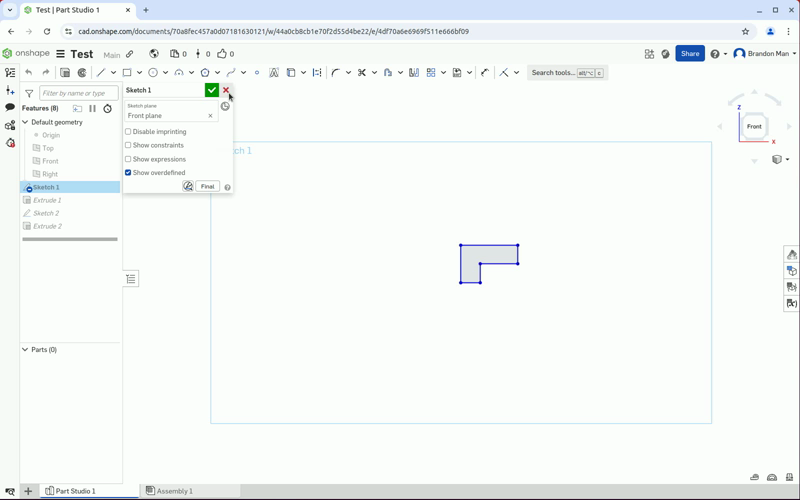
key(shift+s)
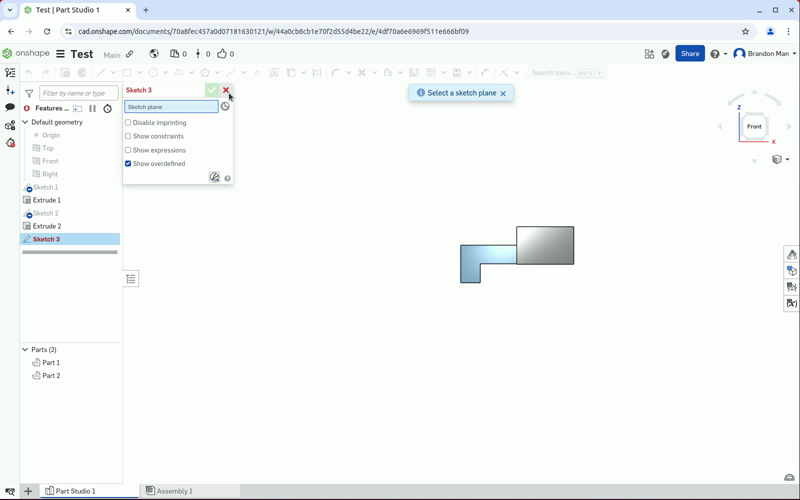
mouse_move(73, 163)
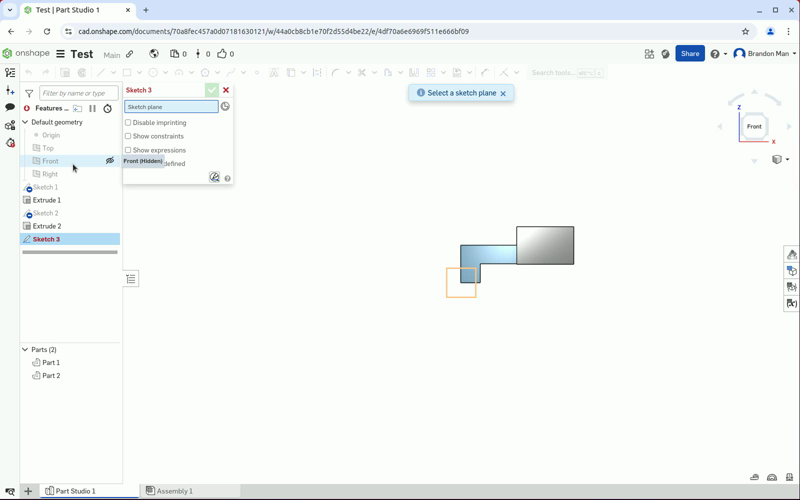
click(73, 163)
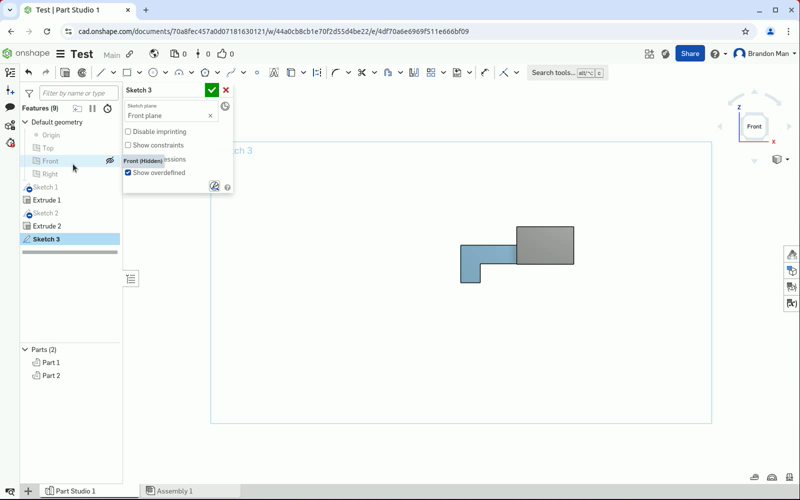
mouse_move(73, 352)
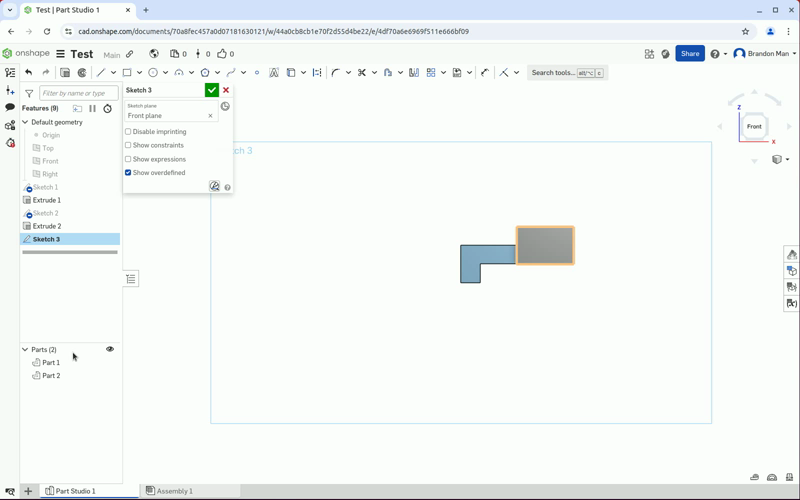
key(y)
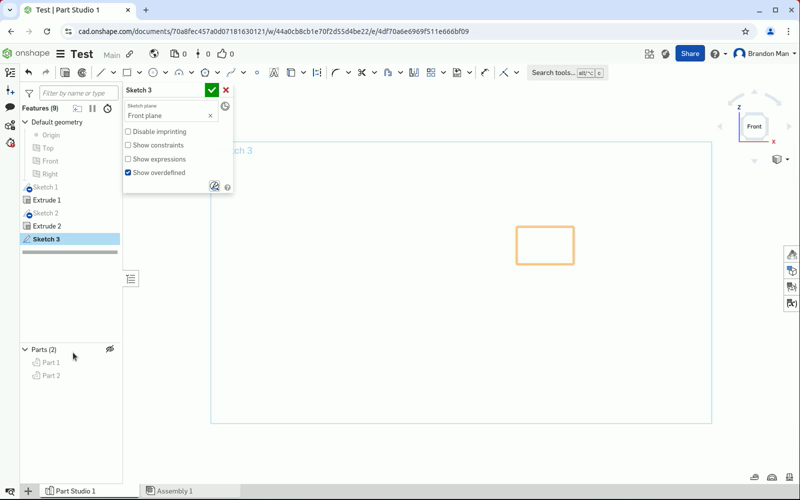
key(l)
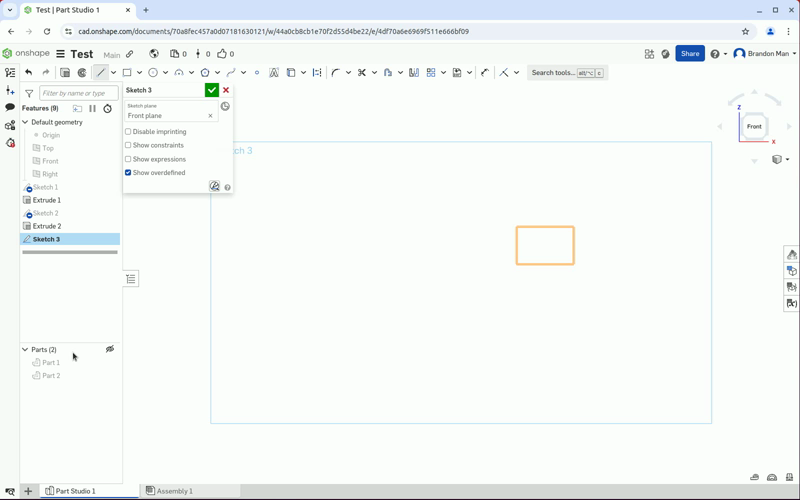
key_down(shift)
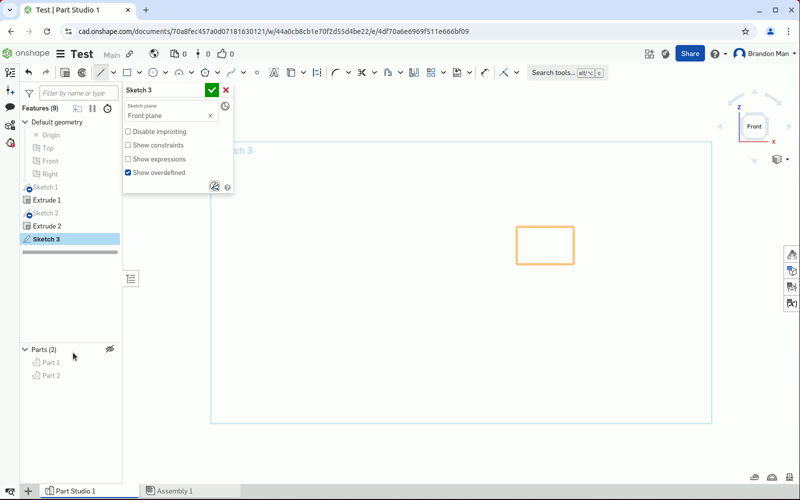
mouse_move(516, 226)
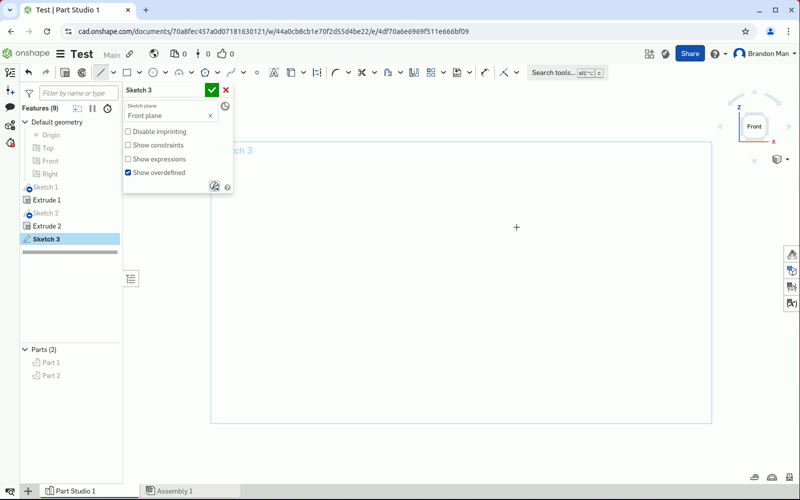
click(516, 226)
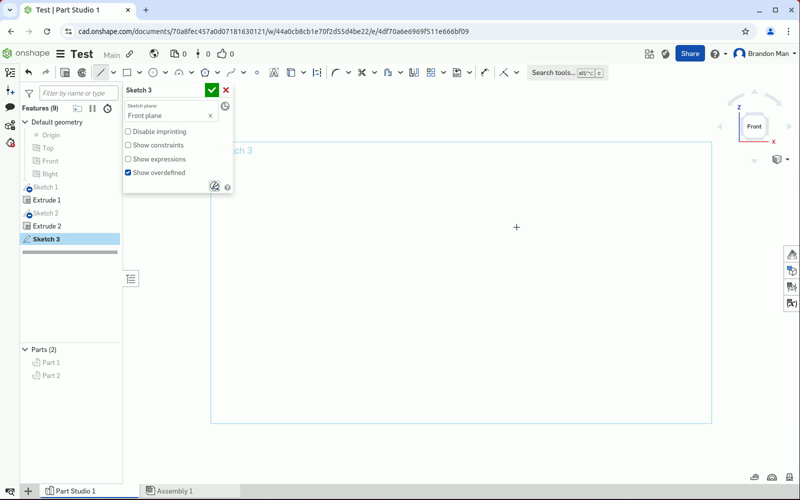
key_up(shift)
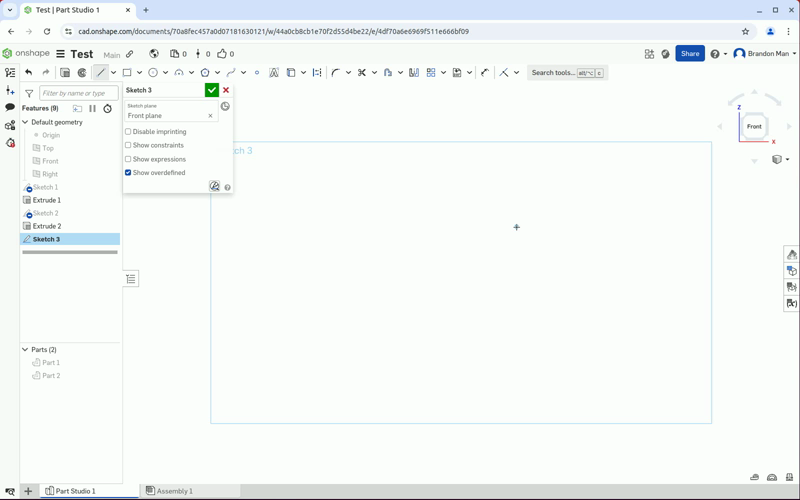
key_down(shift)
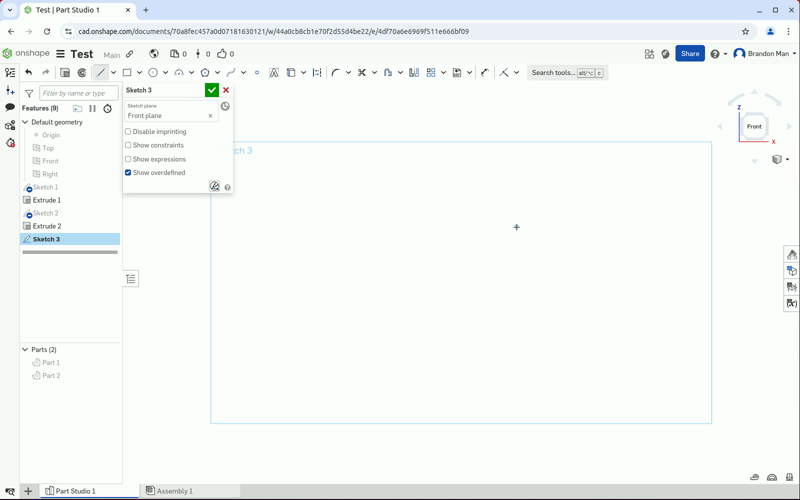
mouse_move(546, 226)
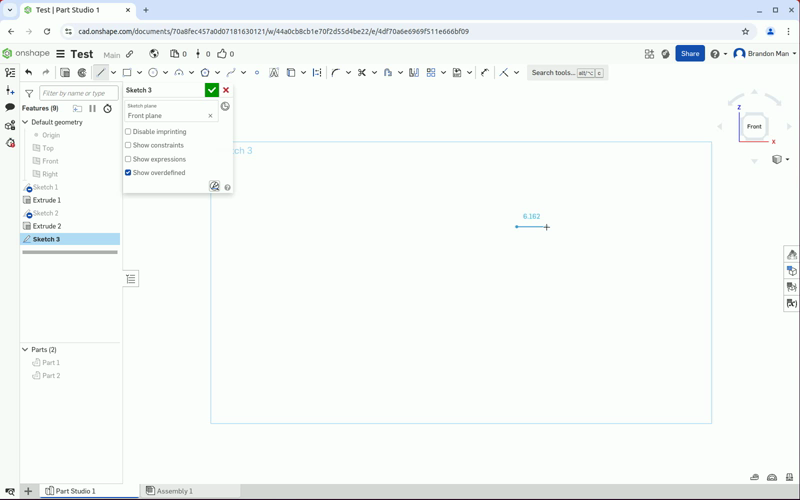
mouse_move(573, 226)
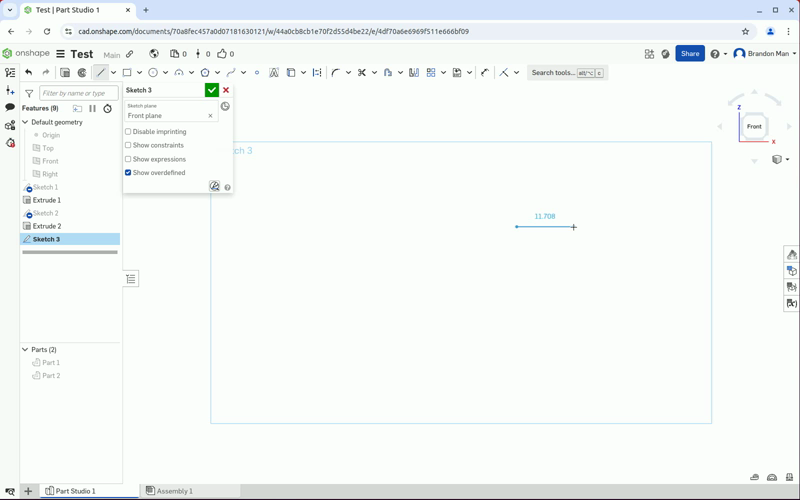
click(573, 226)
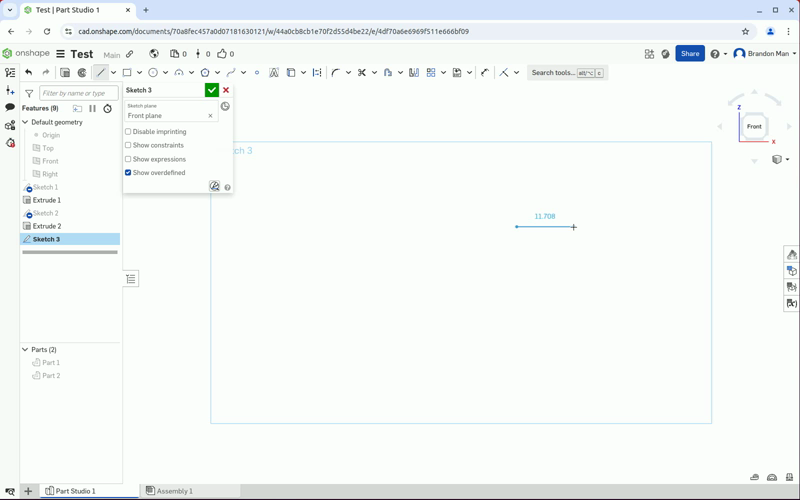
key_up(shift)
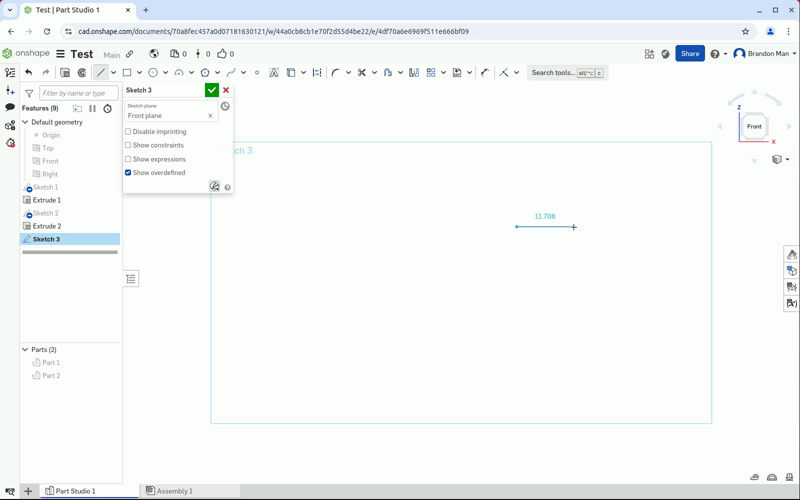
key_down(shift)
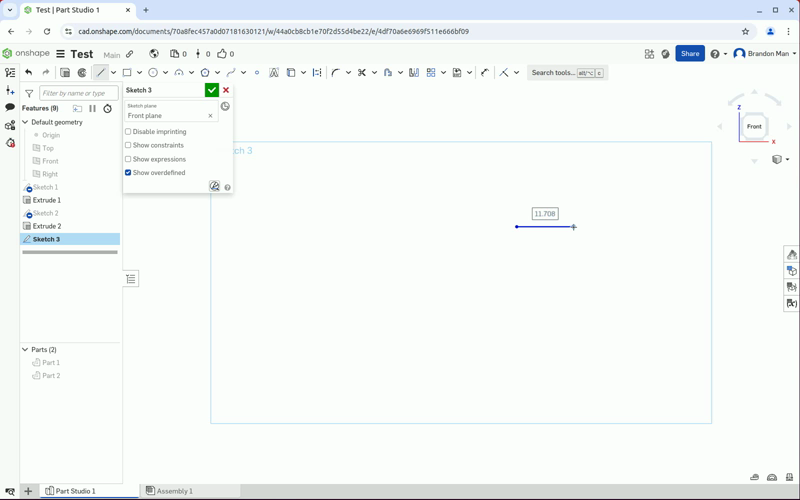
mouse_move(589, 226)
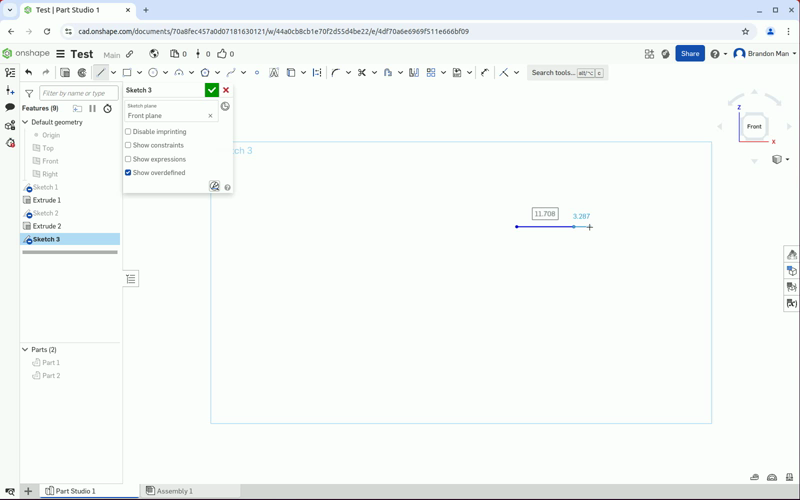
mouse_move(573, 207)
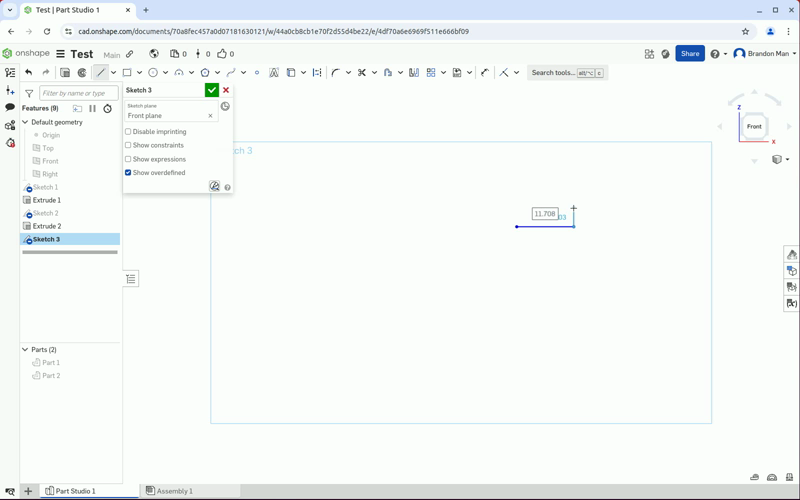
click(573, 207)
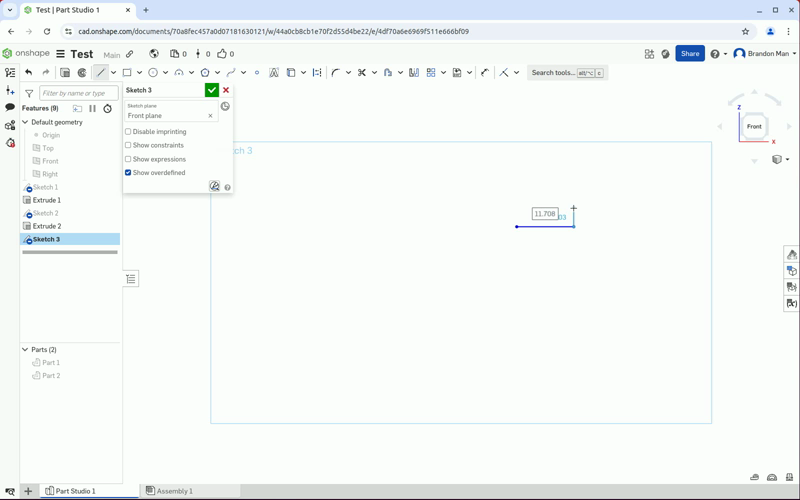
key_up(shift)
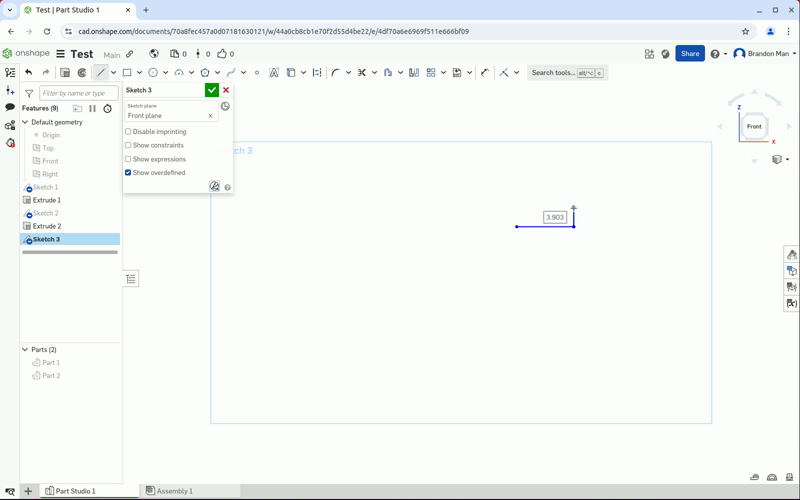
key_down(shift)
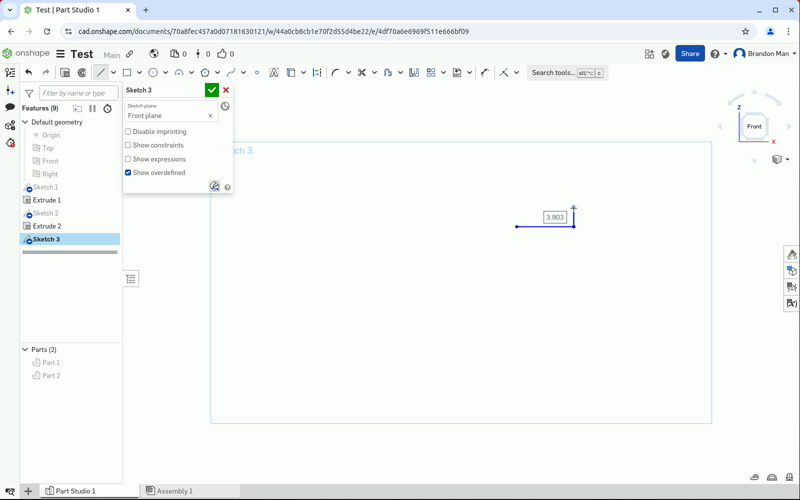
mouse_move(589, 207)
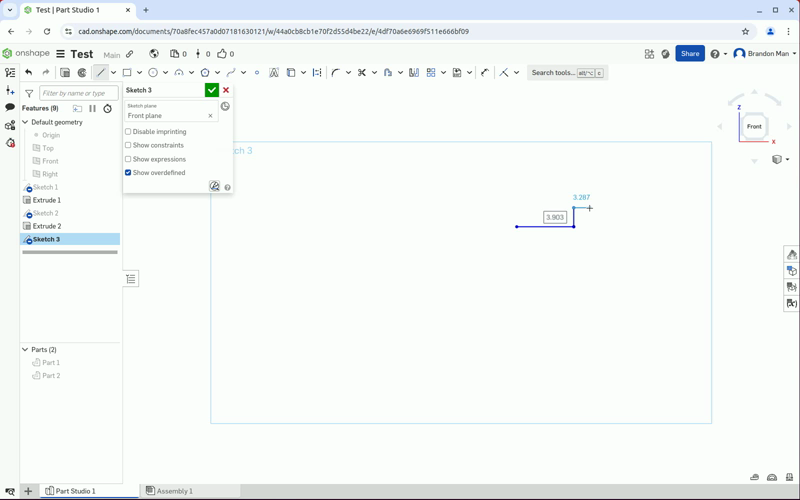
mouse_move(516, 207)
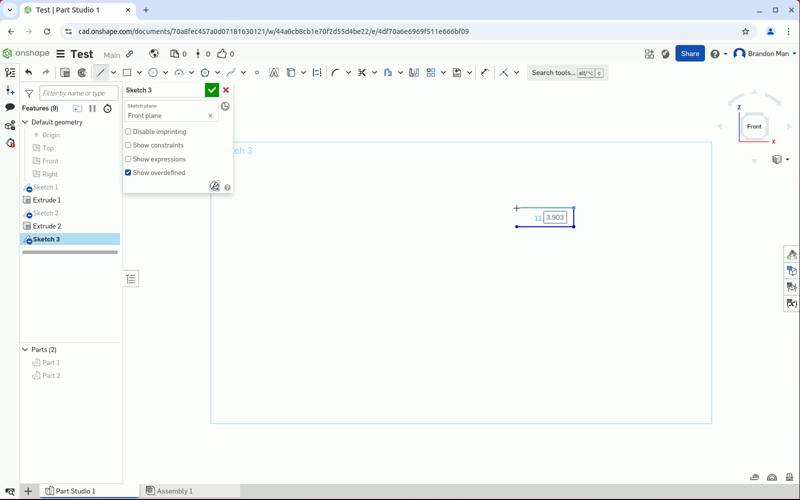
click(516, 207)
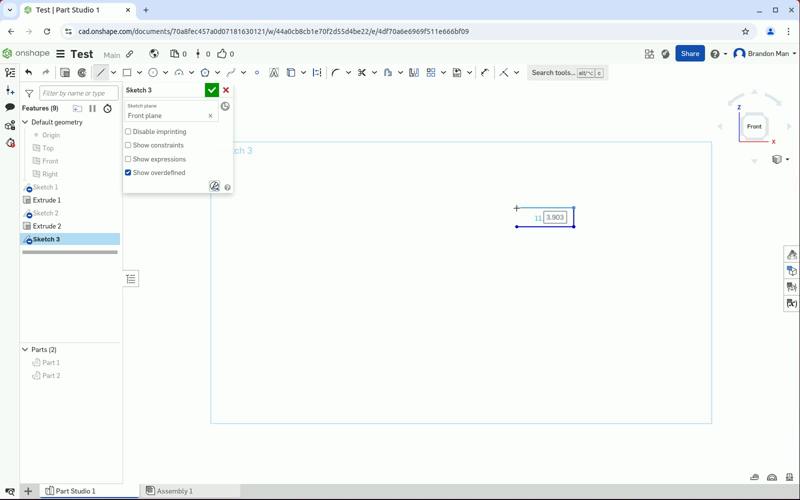
key_up(shift)
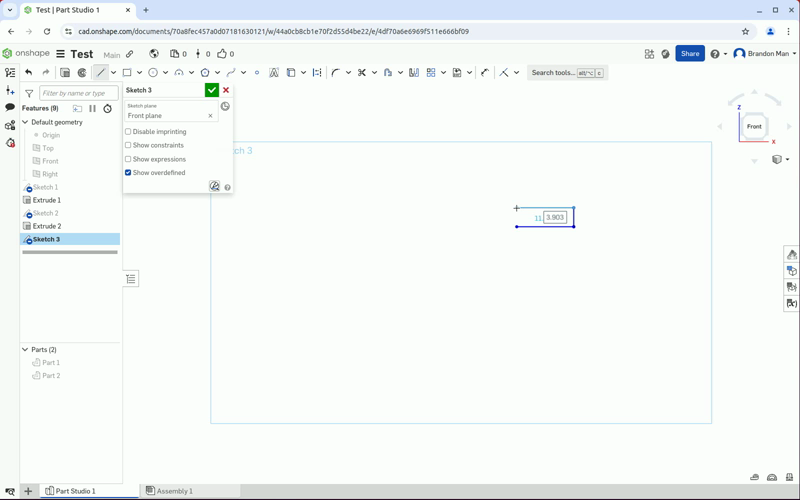
mouse_move(546, 207)
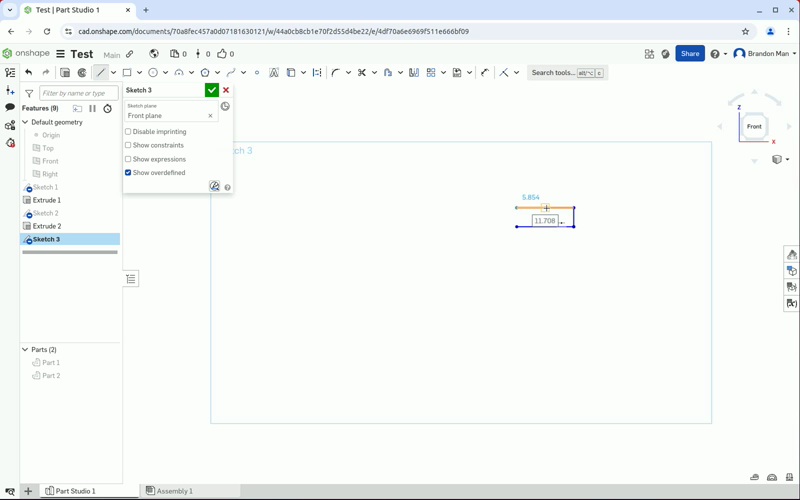
key_down(shift)
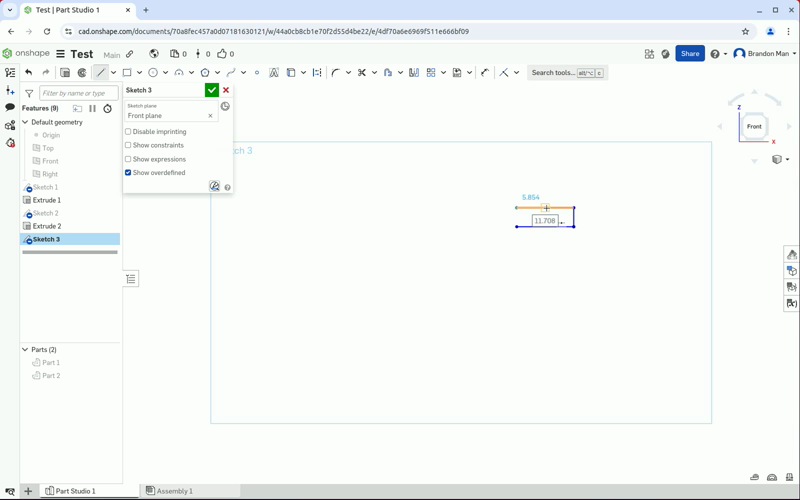
mouse_move(516, 226)
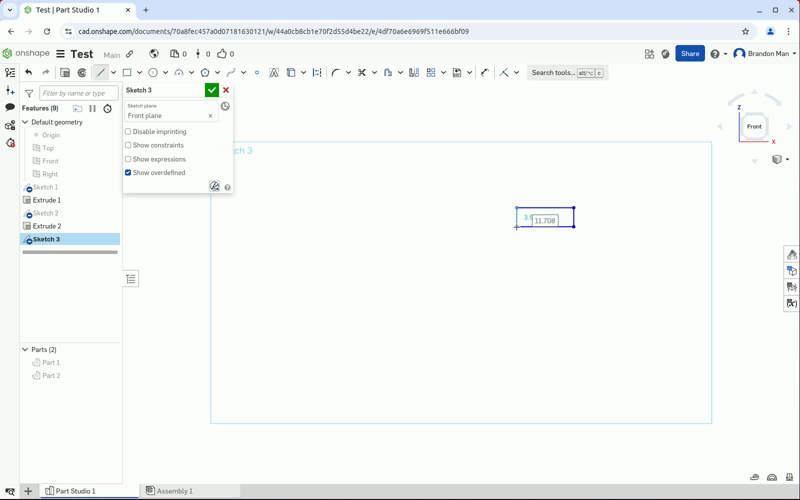
key_up(shift)
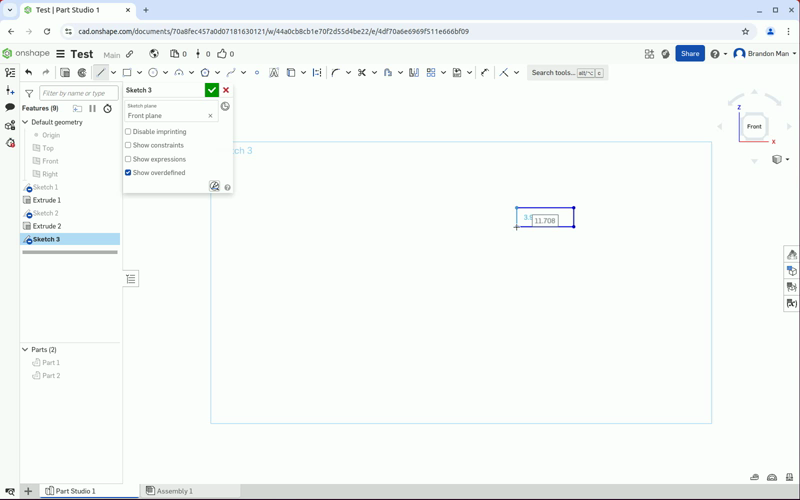
click(516, 226)
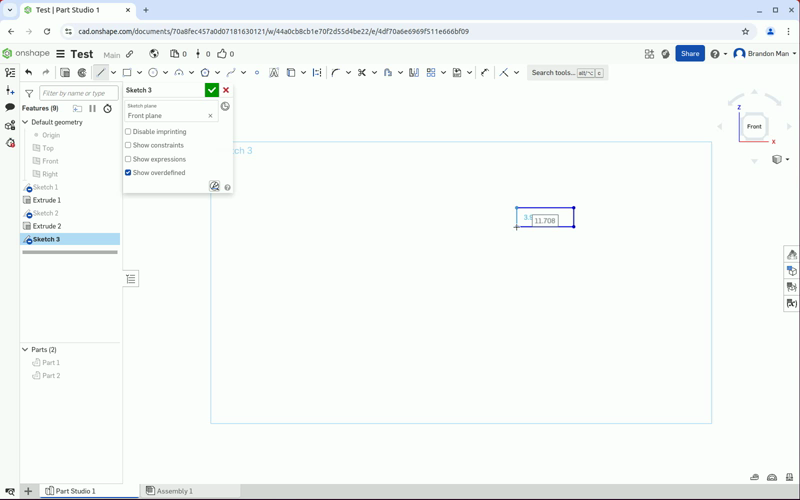
key(esc)
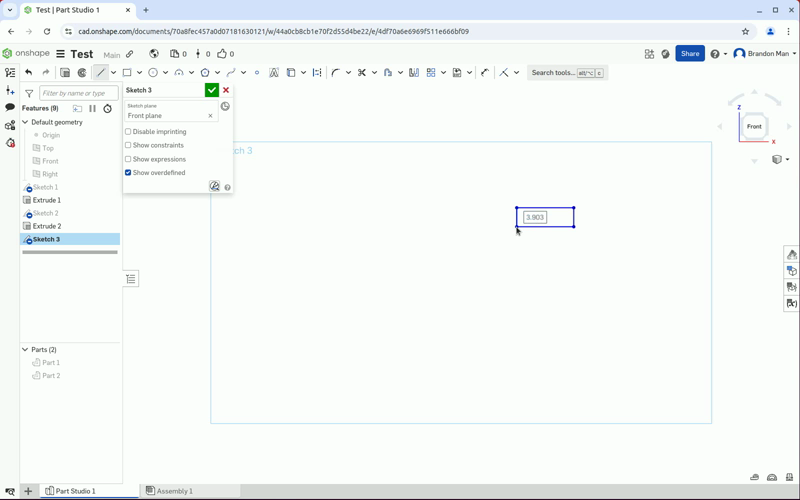
mouse_move(527, 220)
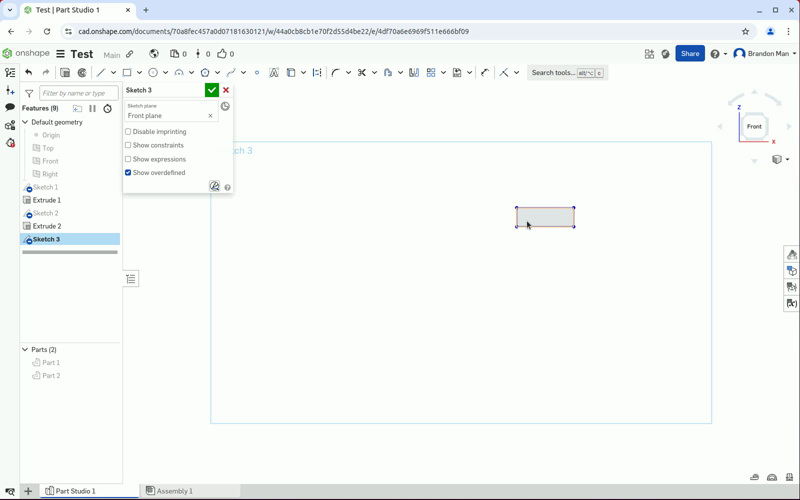
scroll(6)
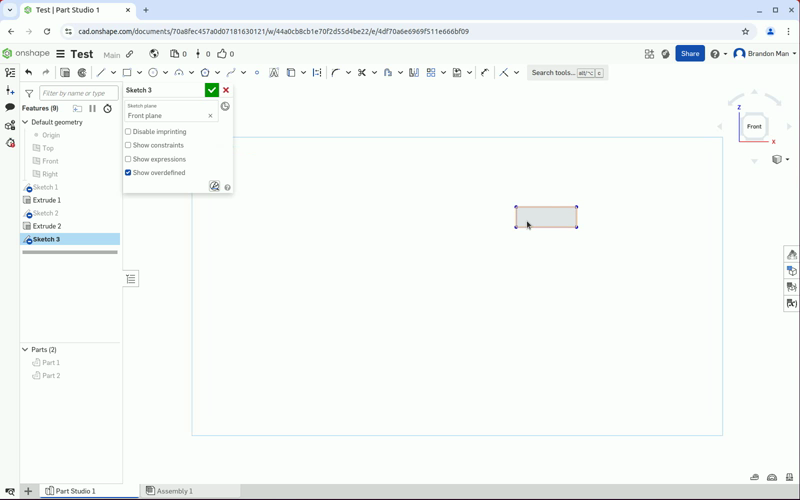
scroll(6)
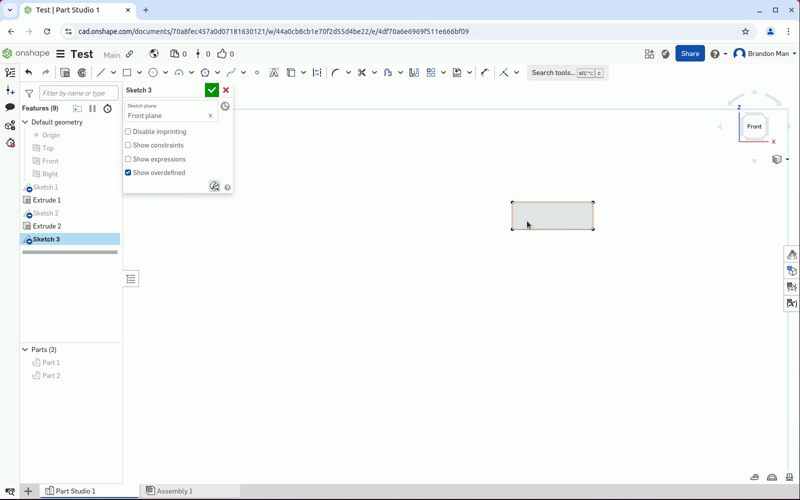
scroll(6)
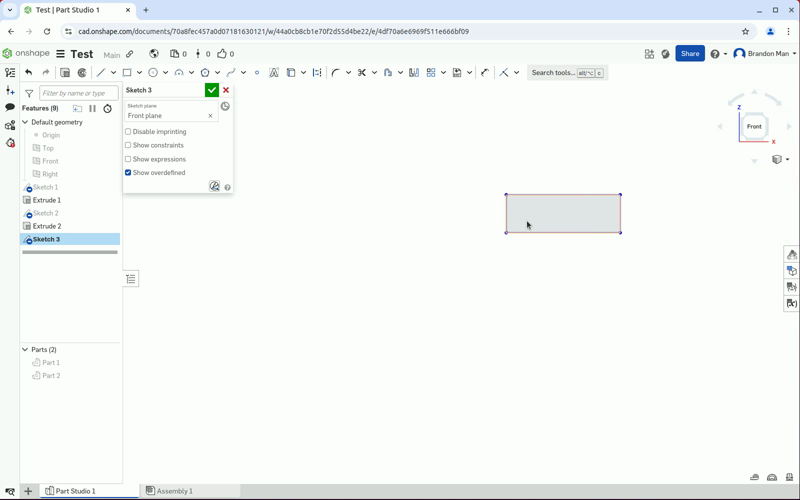
scroll(6)
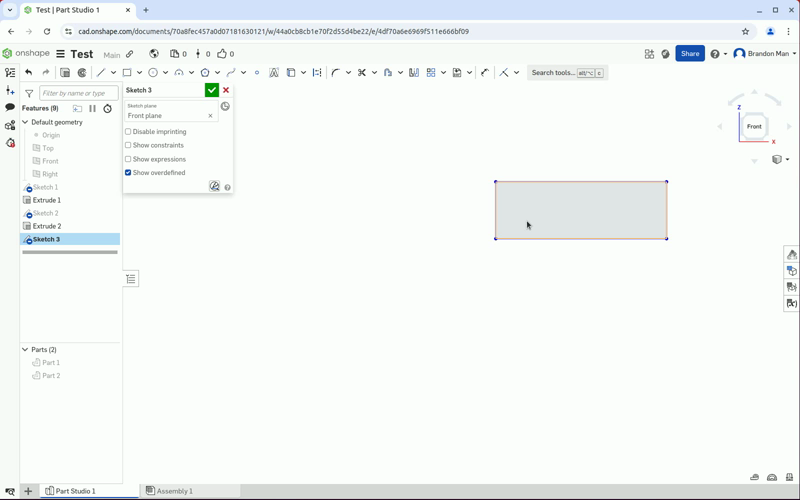
scroll(6)
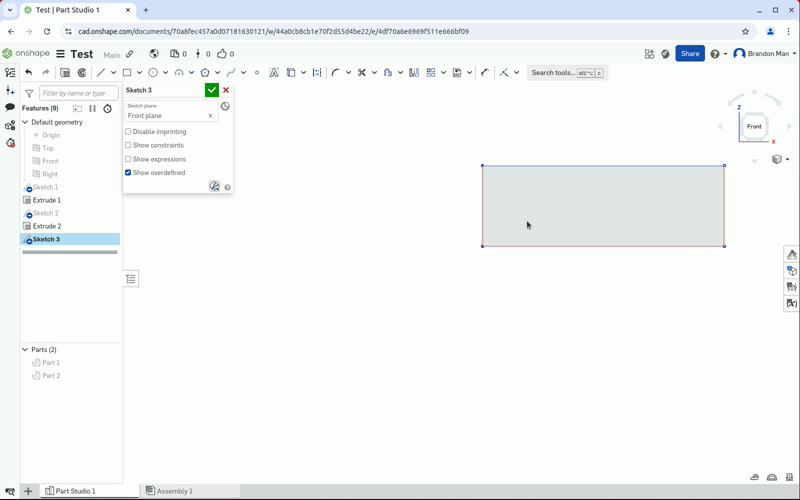
scroll(6)
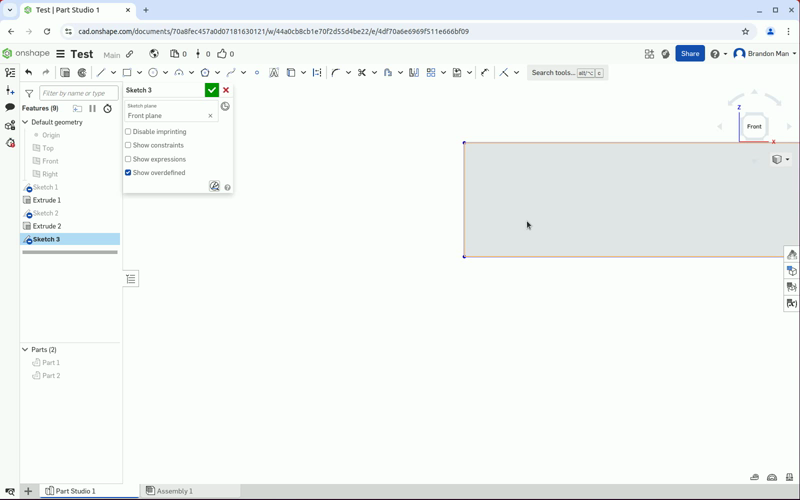
scroll(6)
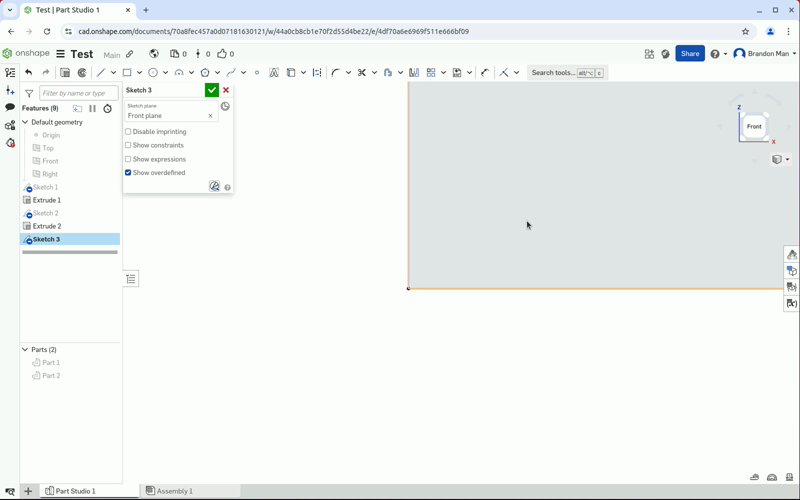
click(527, 220)
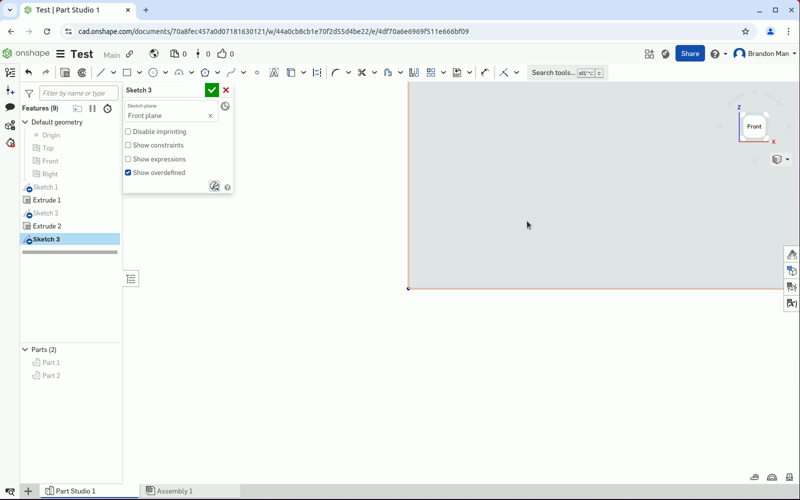
scroll(-6)
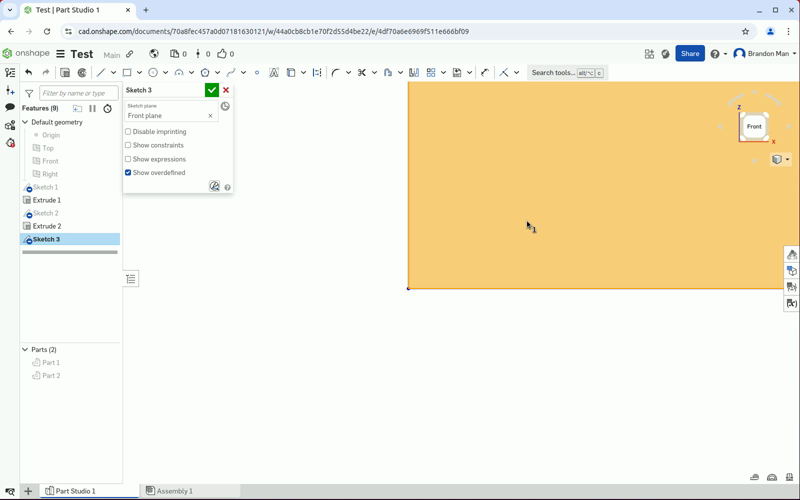
scroll(-6)
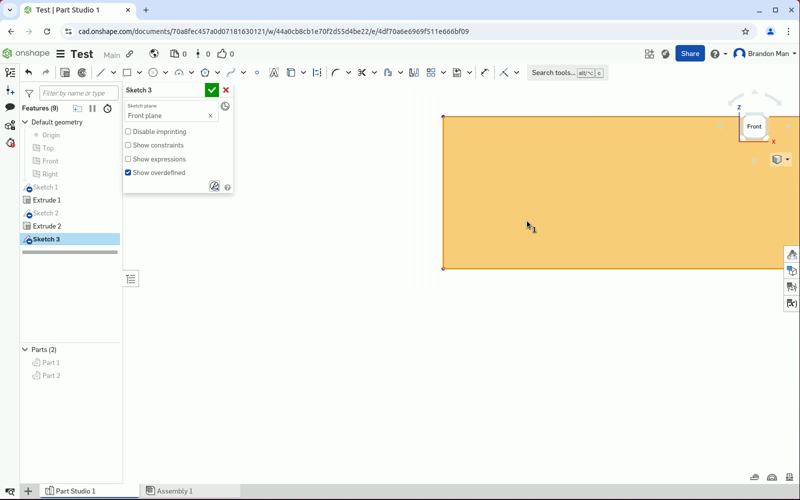
scroll(-6)
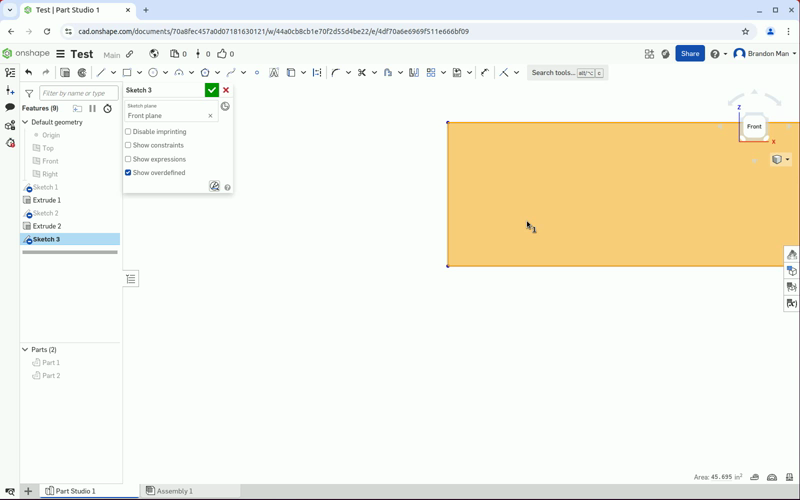
scroll(-6)
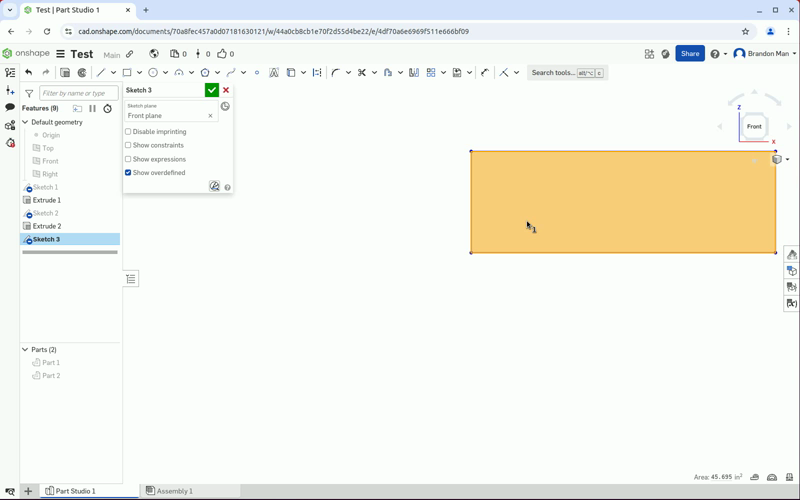
scroll(-6)
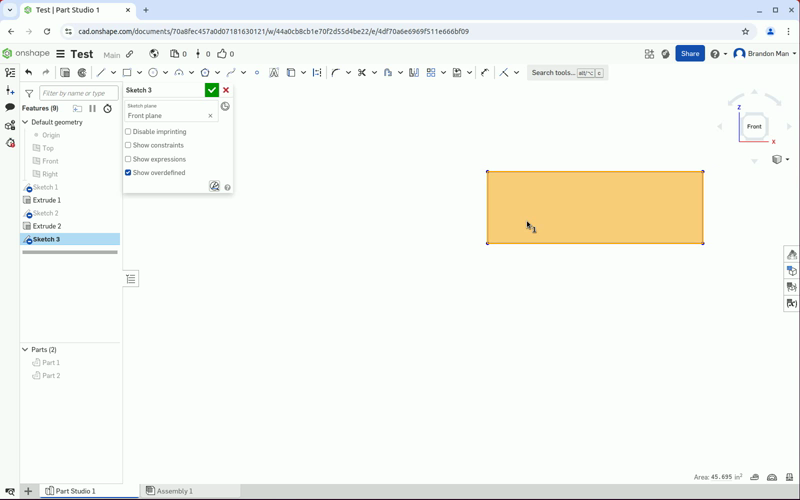
scroll(-6)
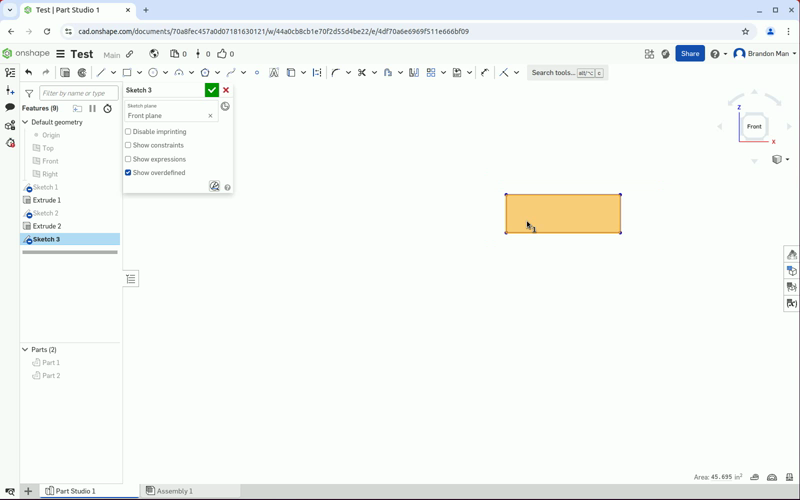
scroll(-6)
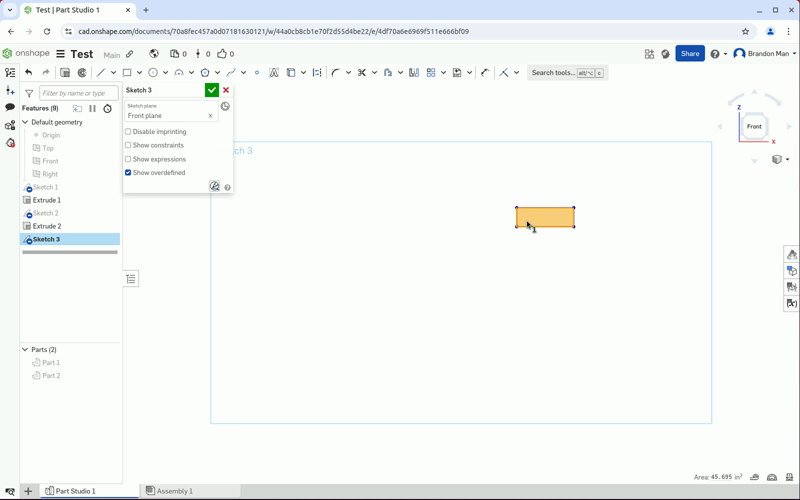
mouse_move(73, 352)
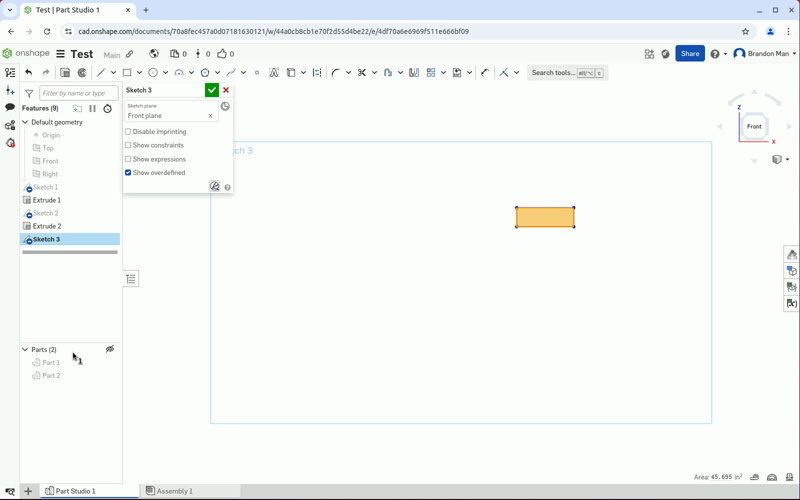
key(shift+y)
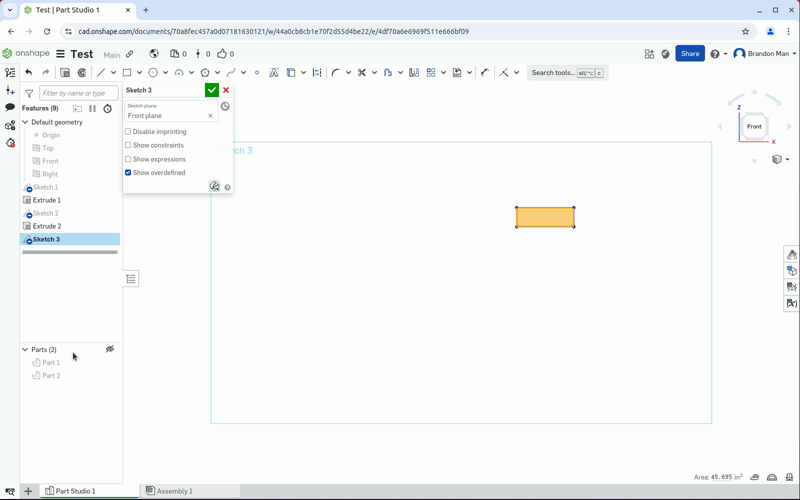
key(shift+e)
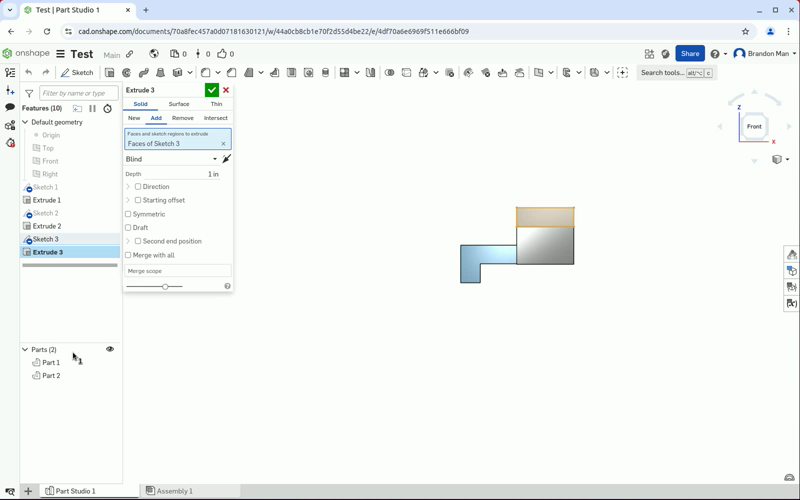
mouse_move(143, 106)
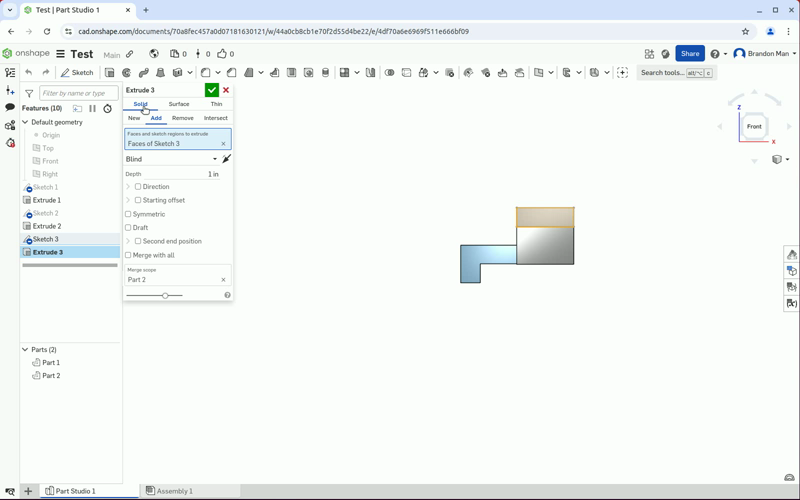
click(143, 106)
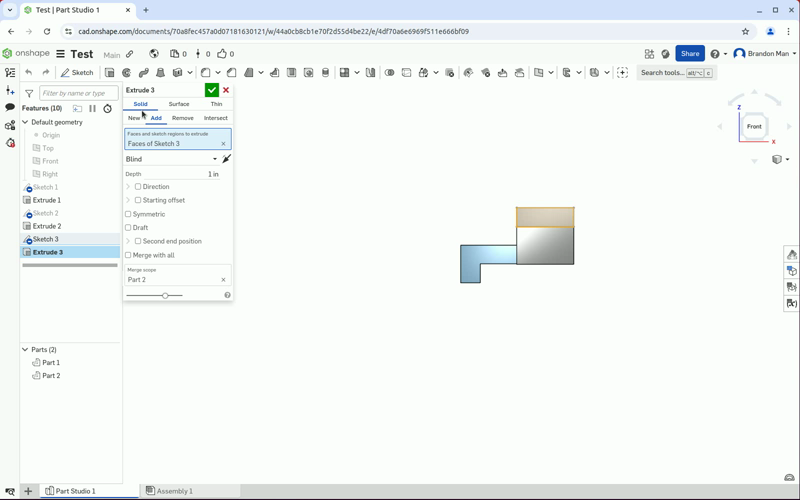
mouse_move(137, 120)
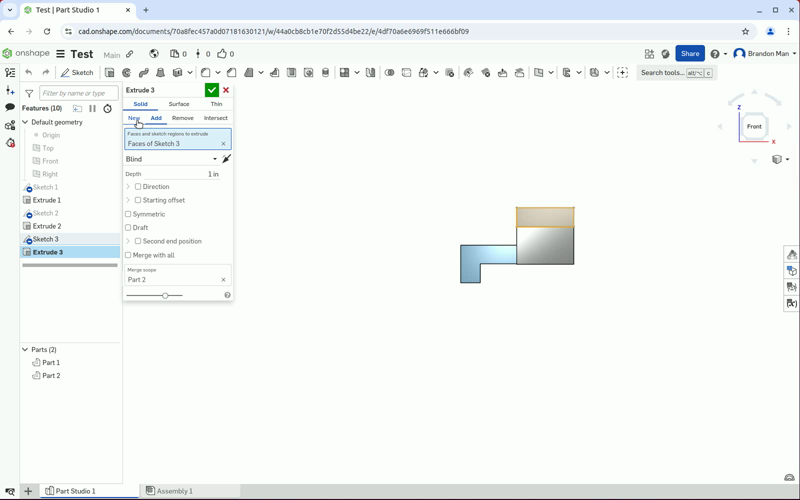
click(137, 120)
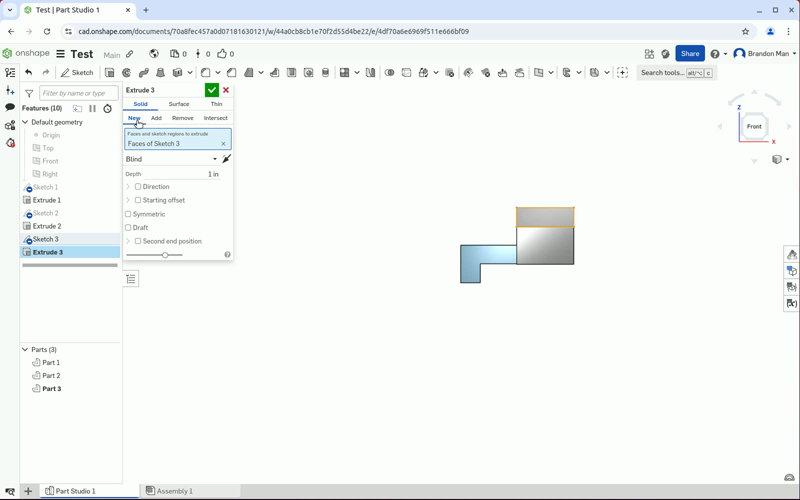
key(tab, 4)
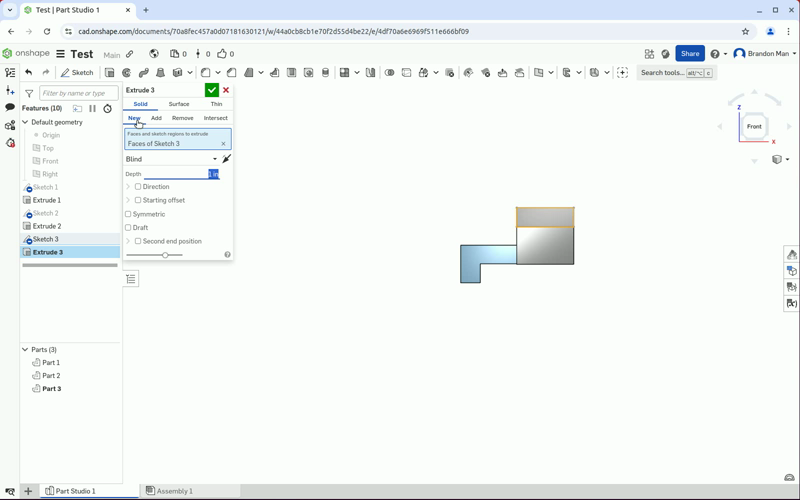
text(3.851)
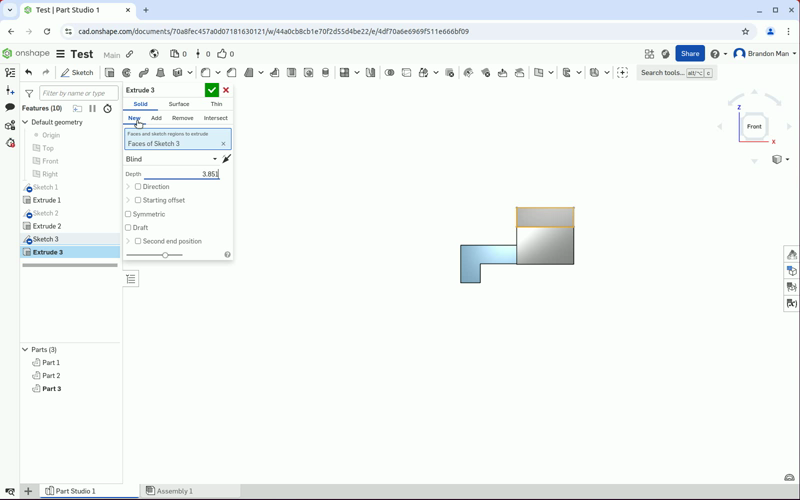
key(enter)
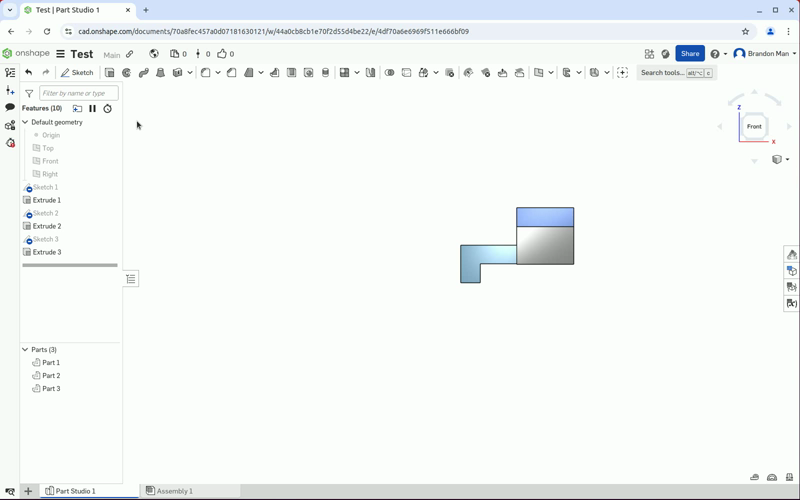
key(shift+h)
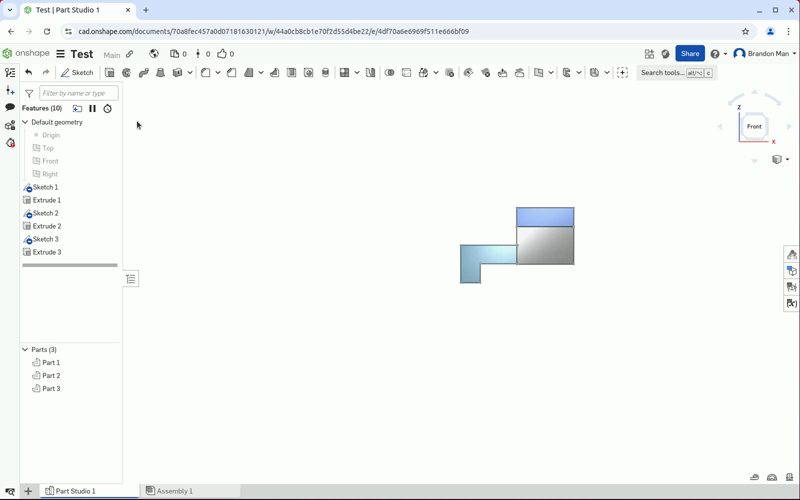
key(shift+h)
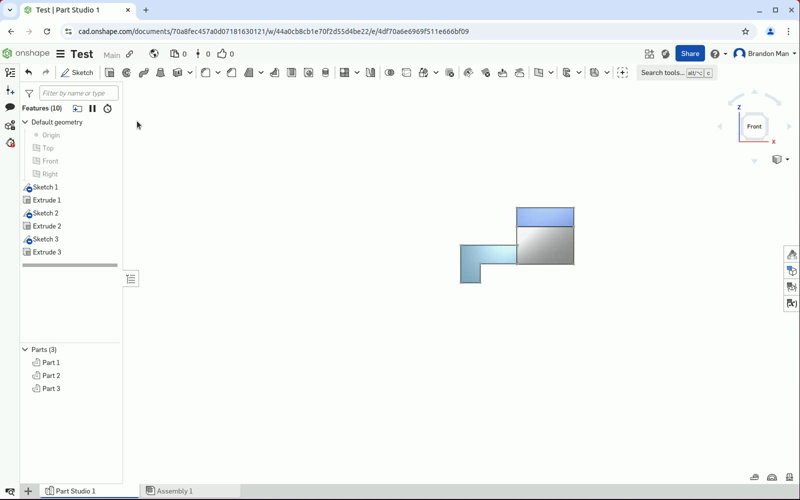
key(shift+7)
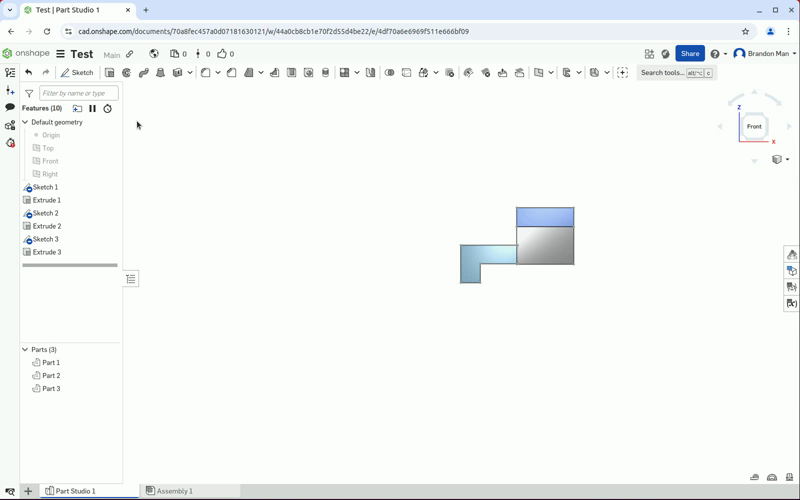
key(left, 2)
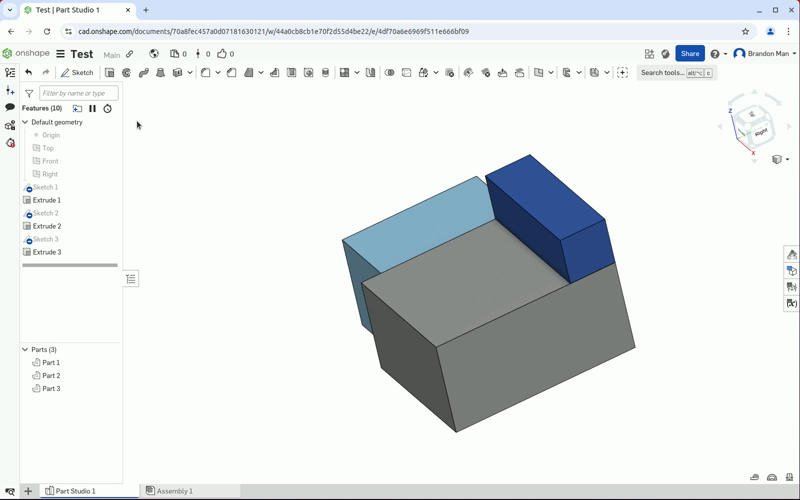
key(down, 2)
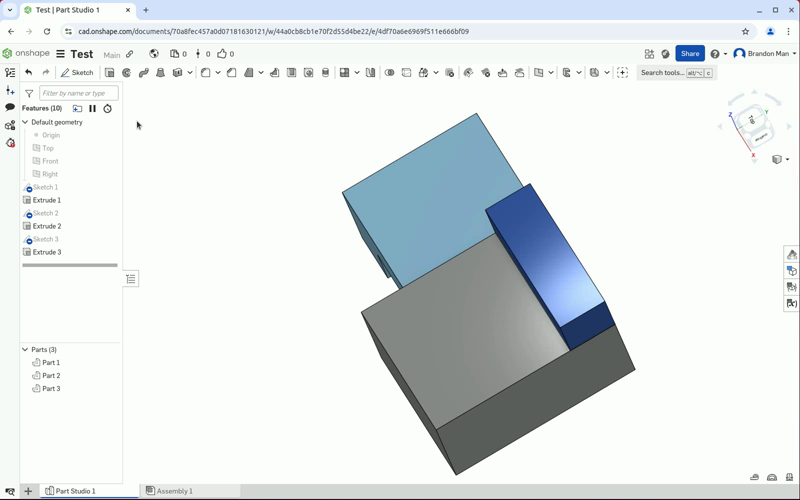
key(up, 2)
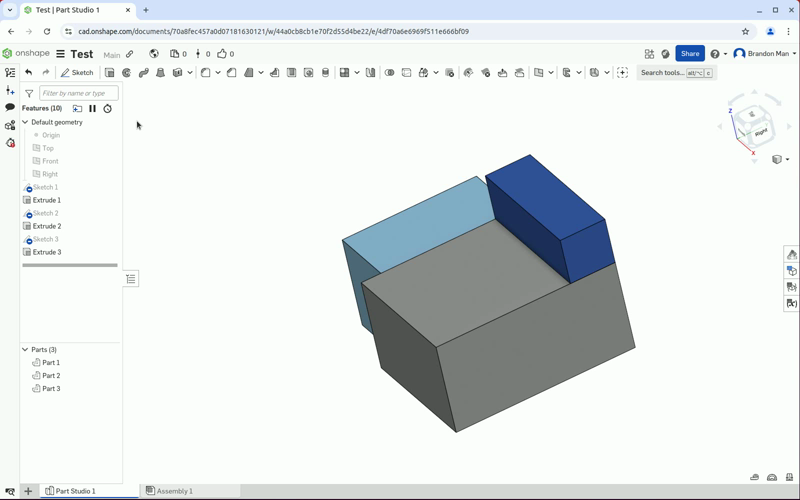
key(right, 2)
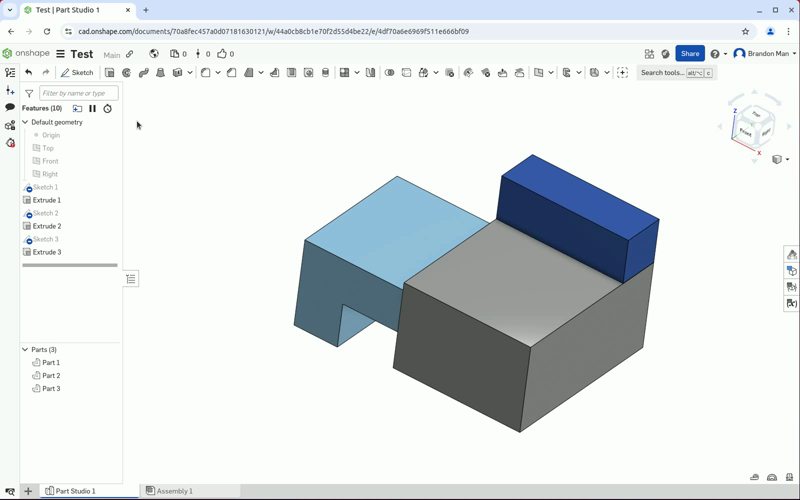
mouse_move(73, 189)
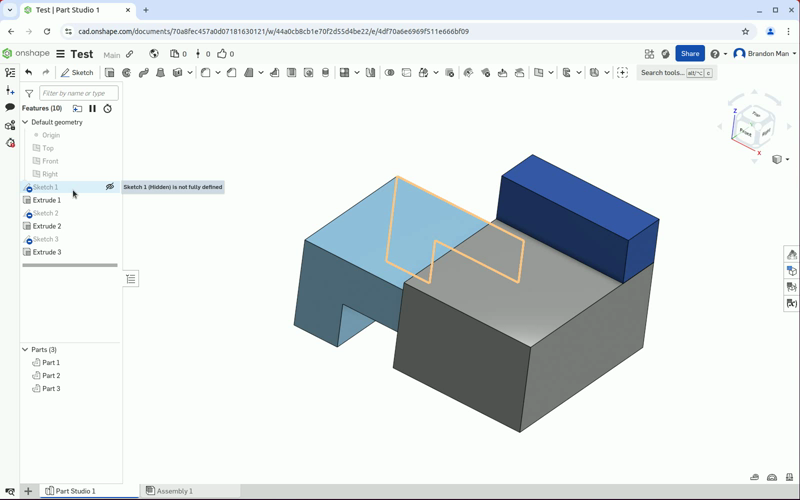
click(73, 189)